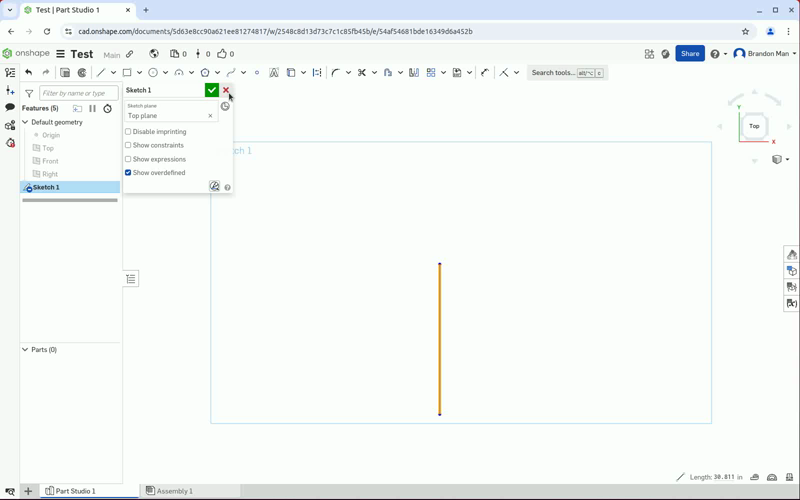
key(shift+h)
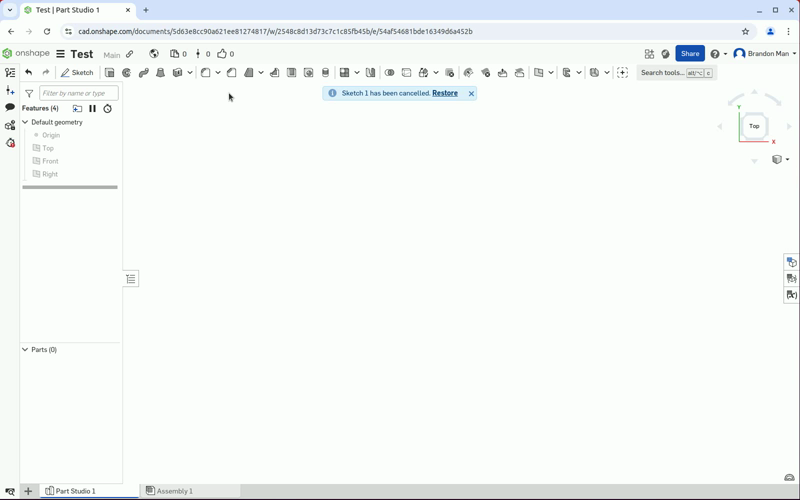
mouse_move(73, 352)
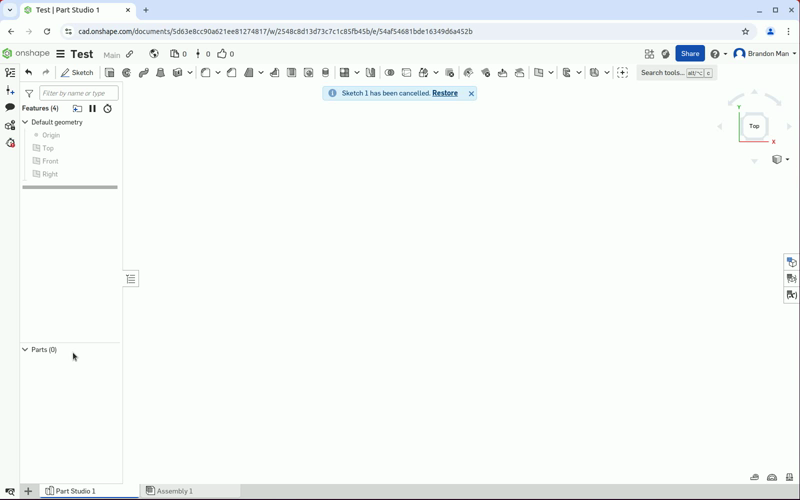
key(y)
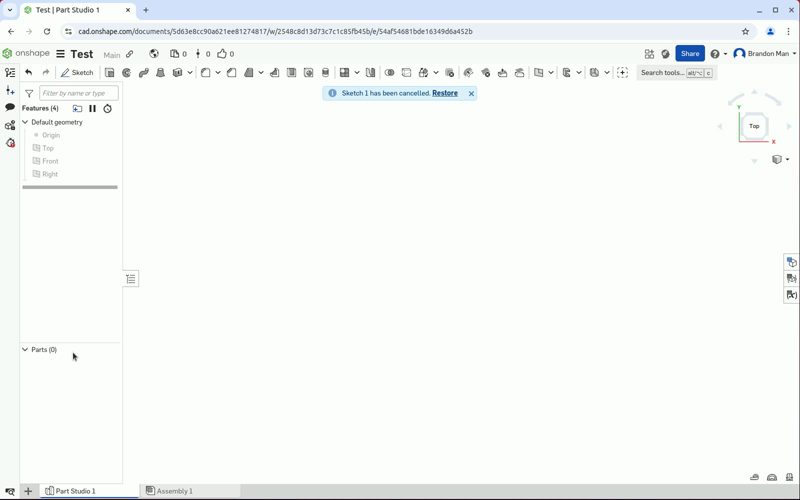
key(shift+p)
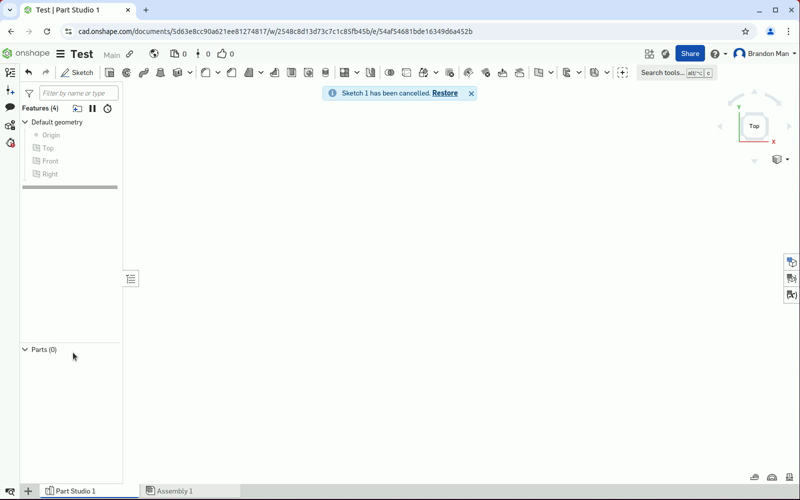
key(space)
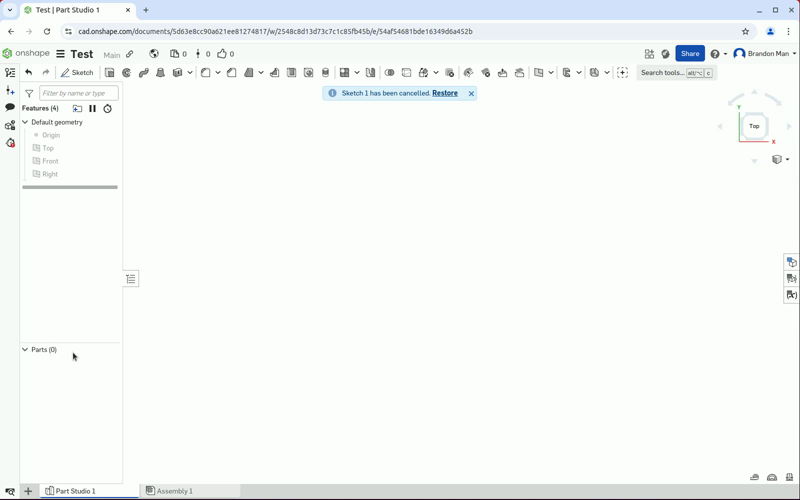
key_down(shift)
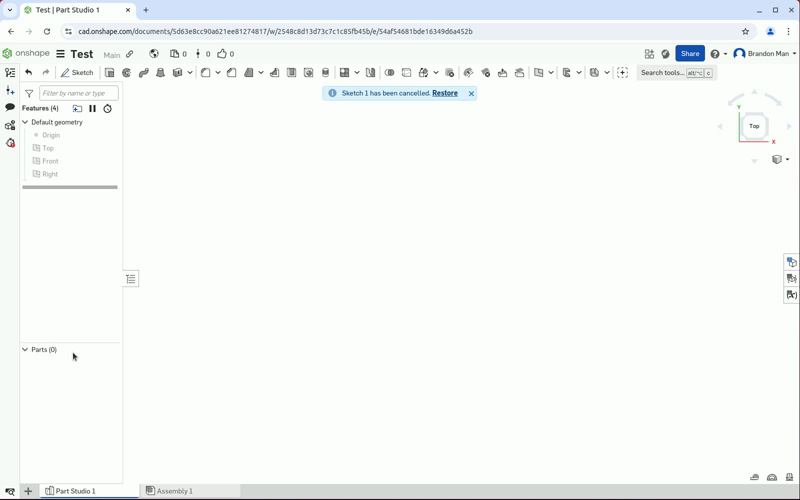
key(up)
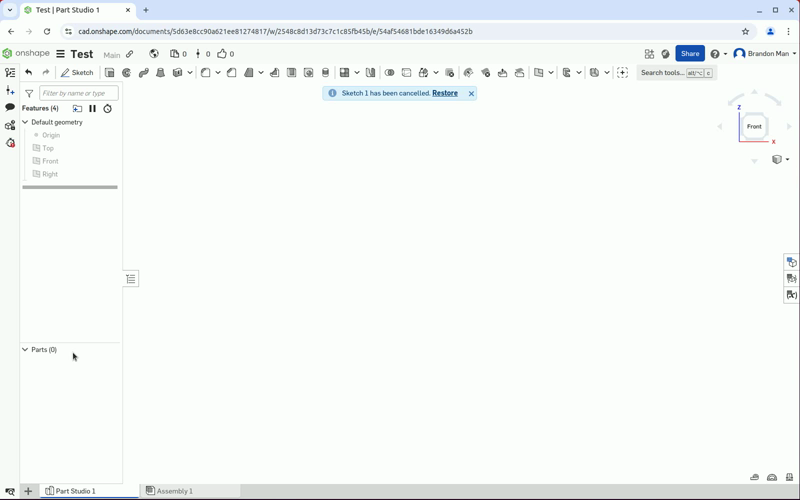
key_up(shift)
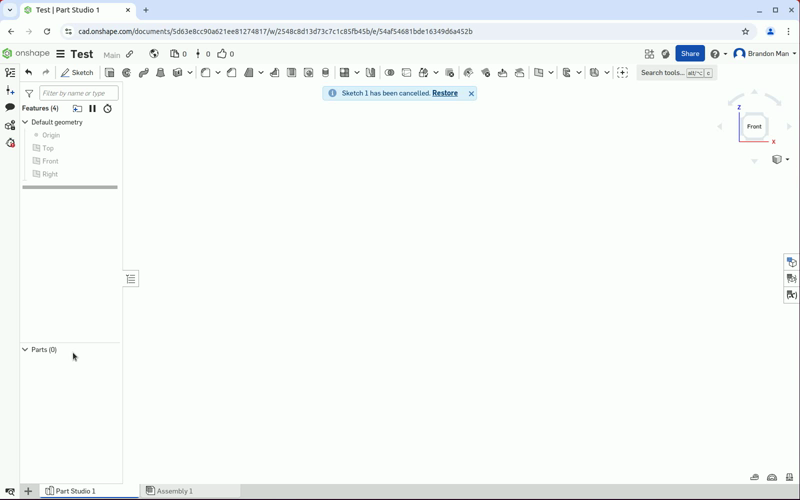
key(space)
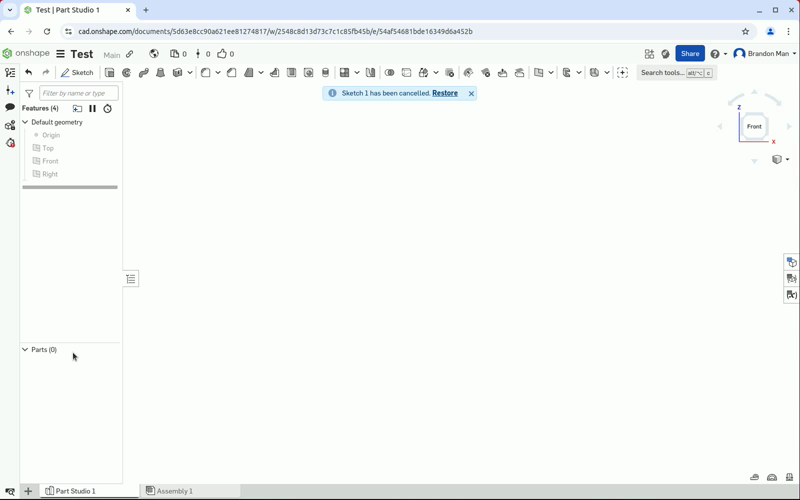
key_down(shift)
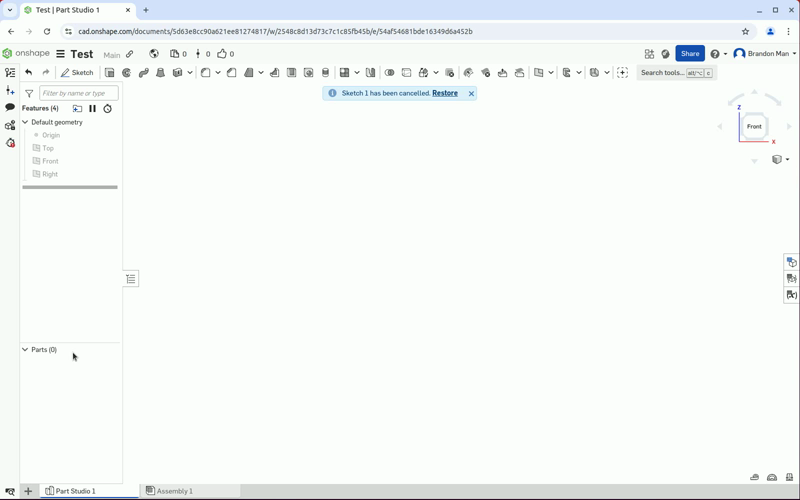
key(left)
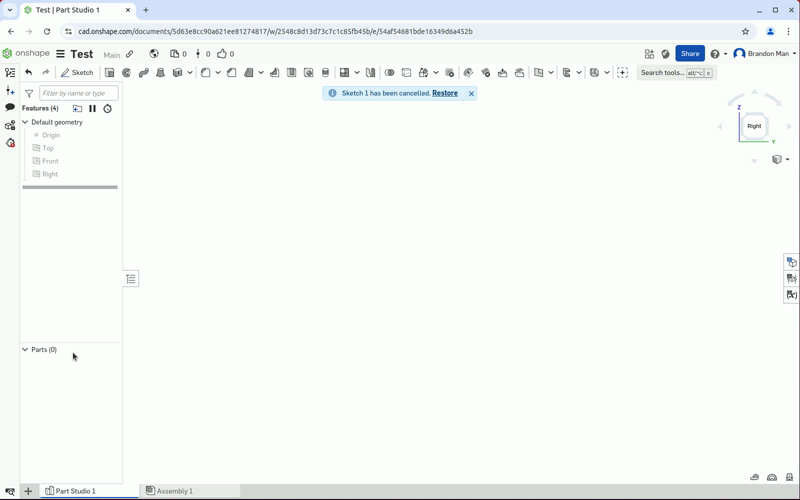
key_up(shift)
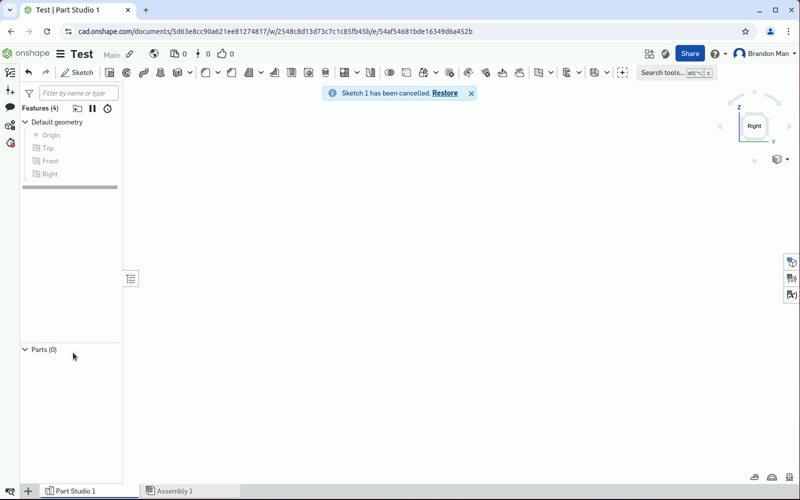
mouse_move(73, 352)
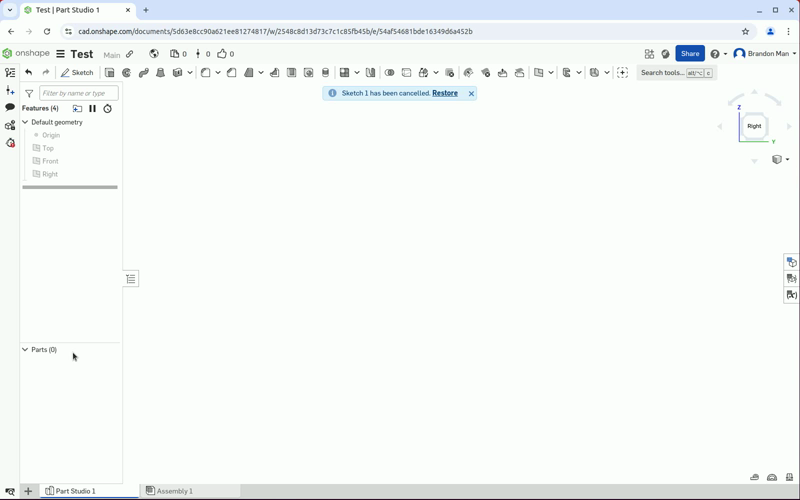
key(shift+y)
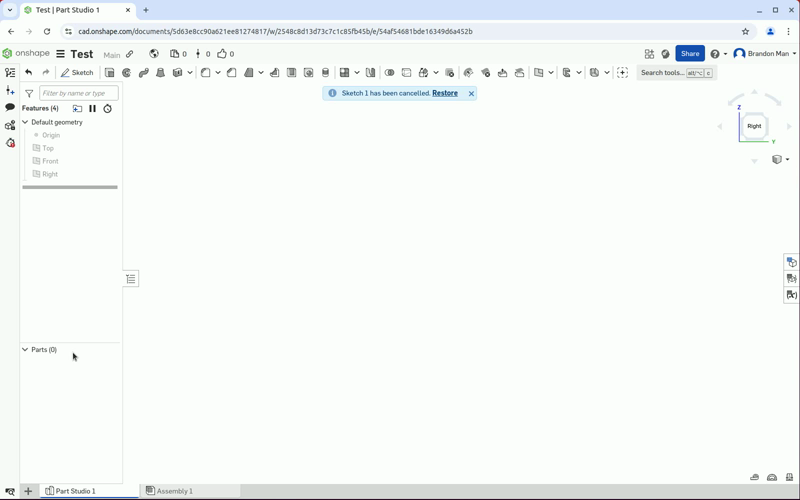
key(shift+s)
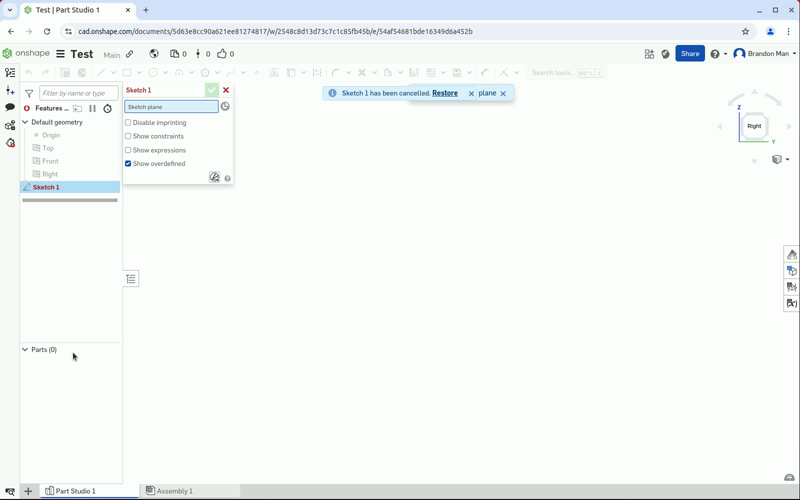
mouse_move(73, 176)
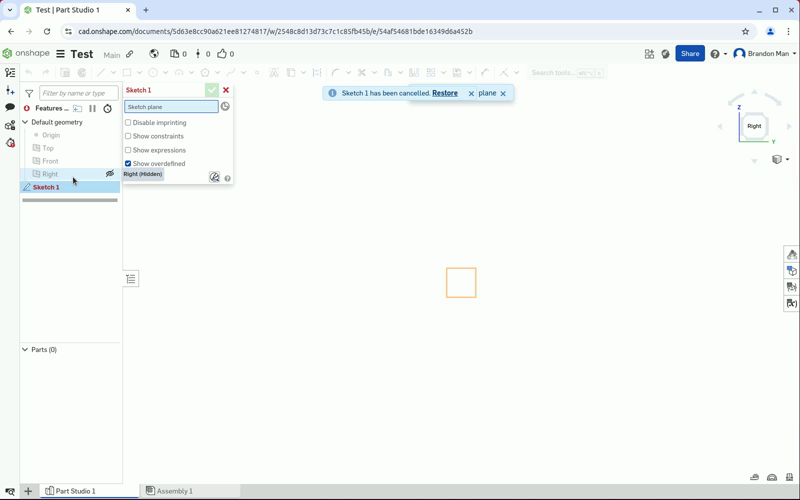
click(73, 176)
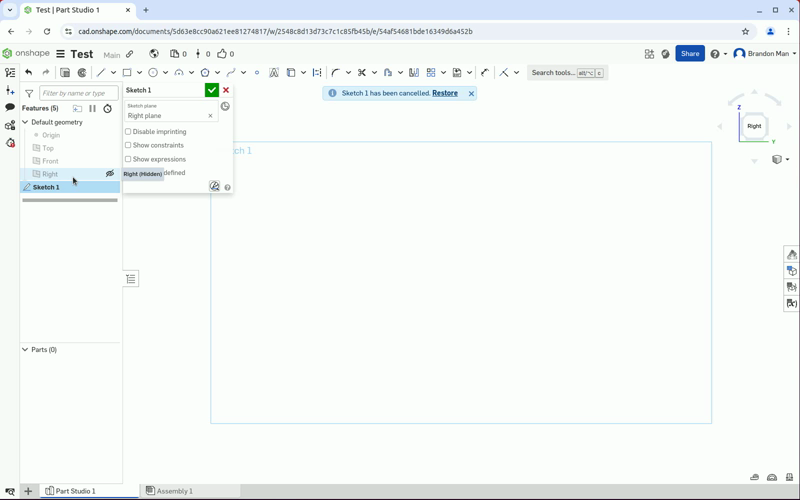
mouse_move(73, 352)
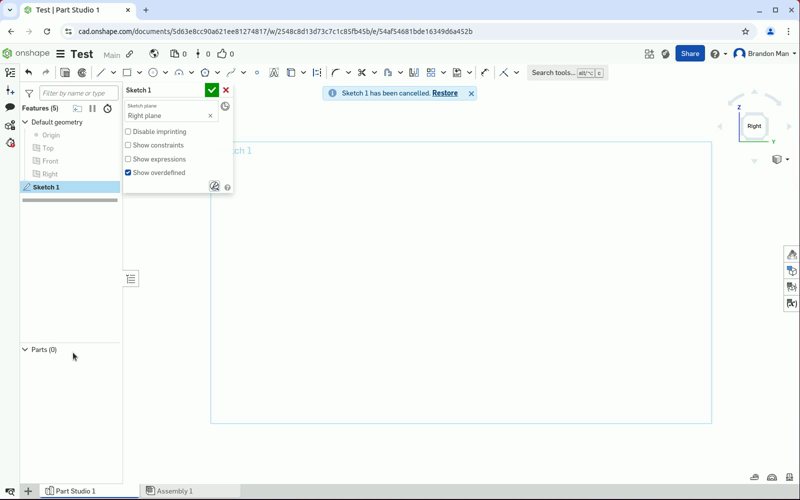
key(y)
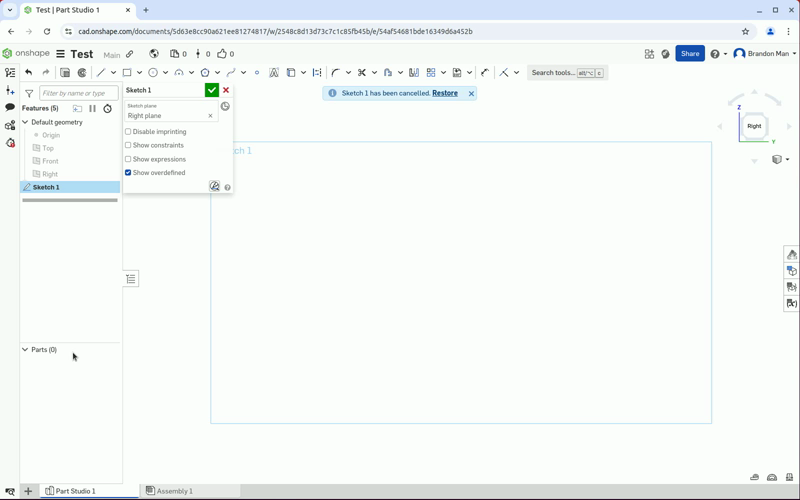
key(l)
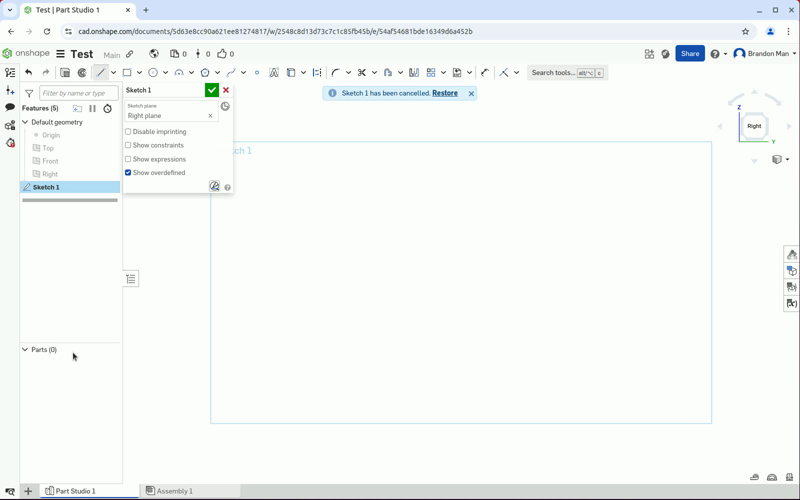
key_down(shift)
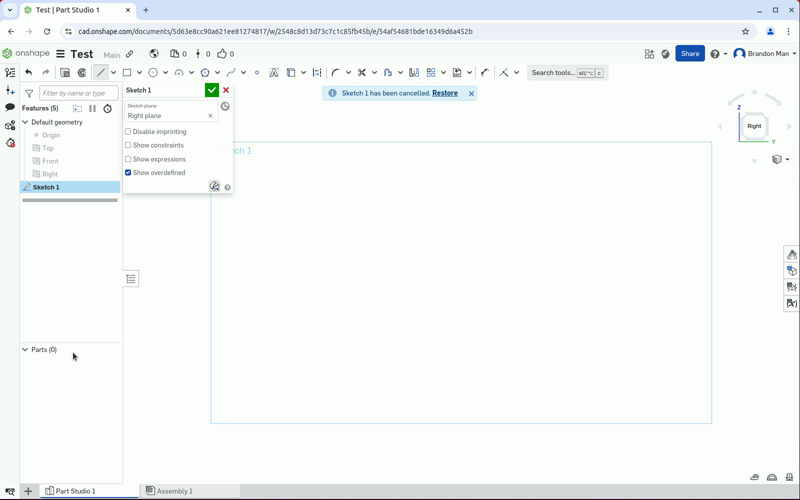
mouse_move(460, 282)
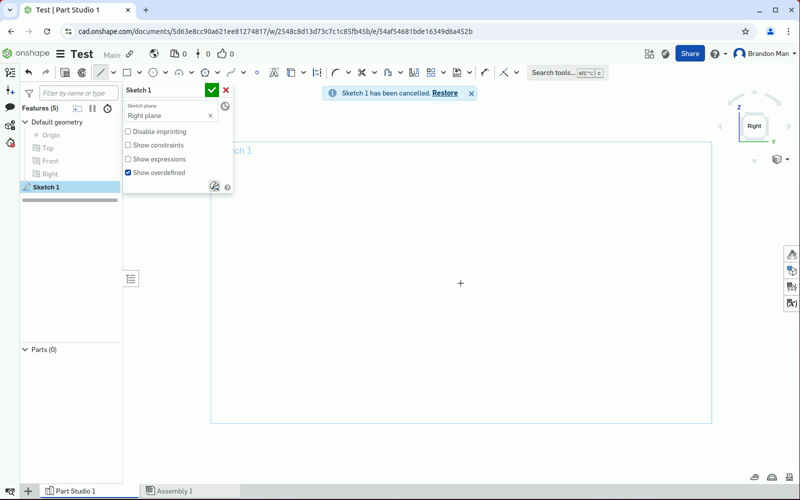
click(460, 282)
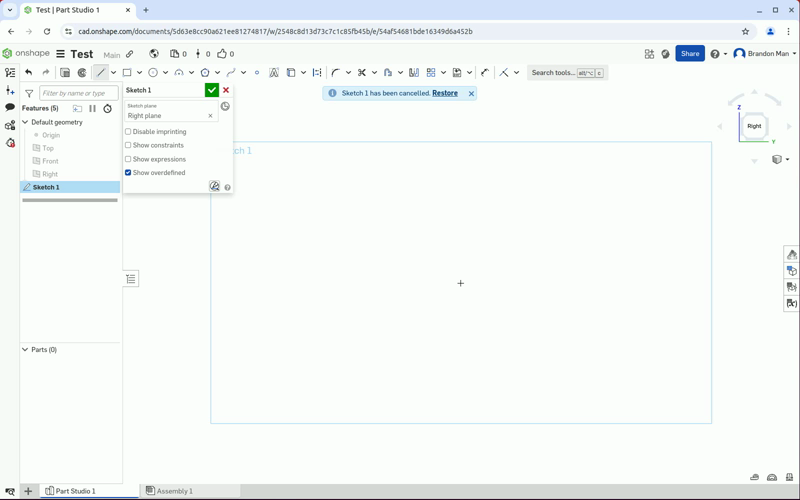
key_up(shift)
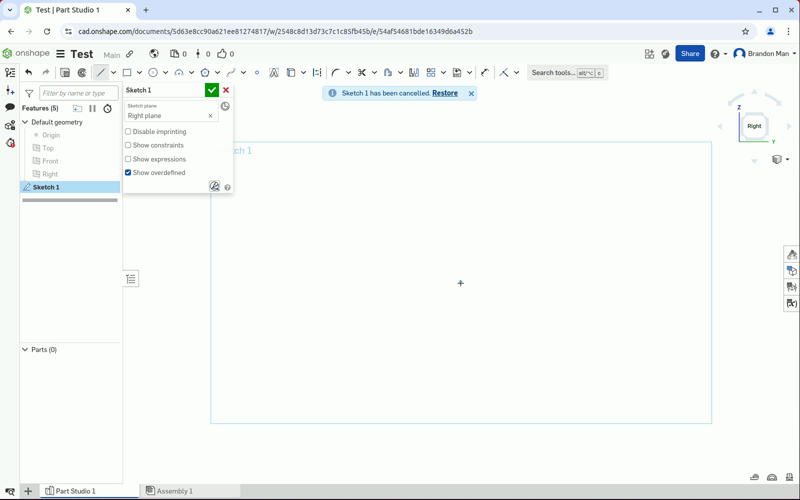
key_down(shift)
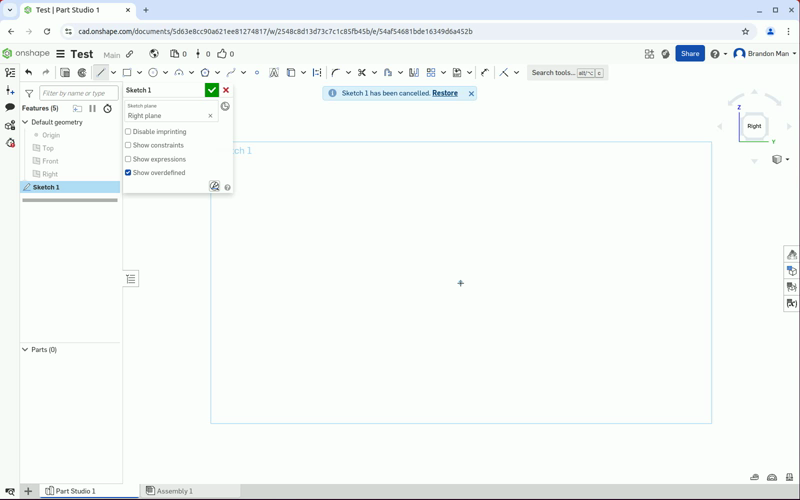
mouse_move(536, 282)
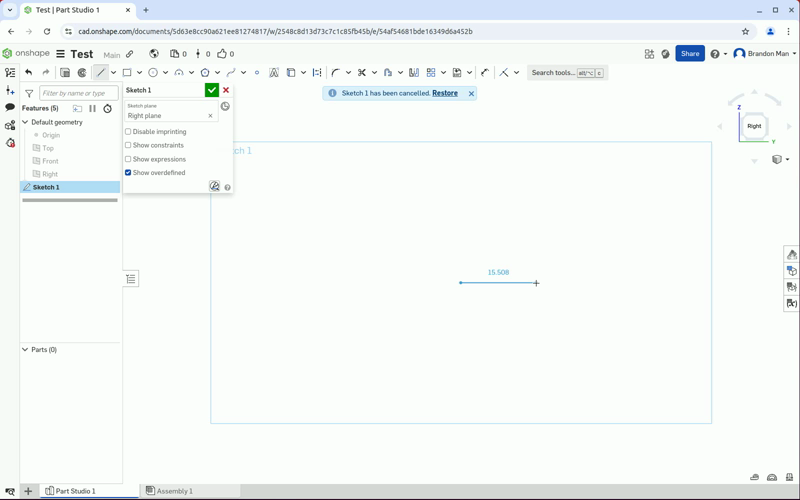
click(536, 282)
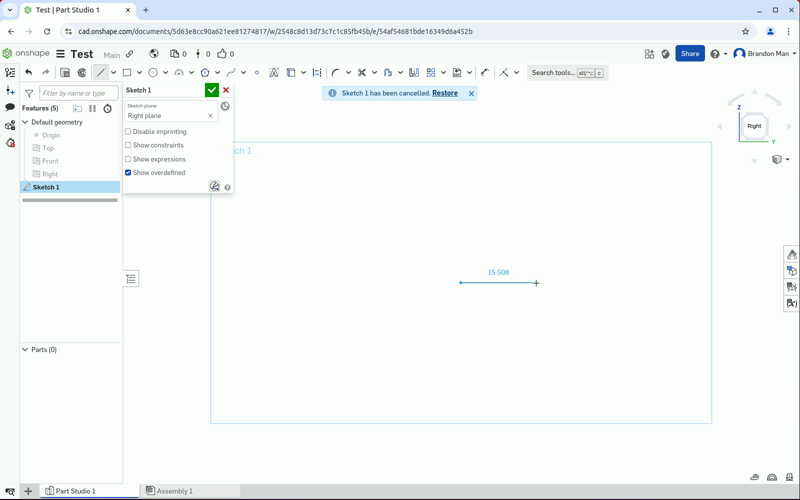
key_up(shift)
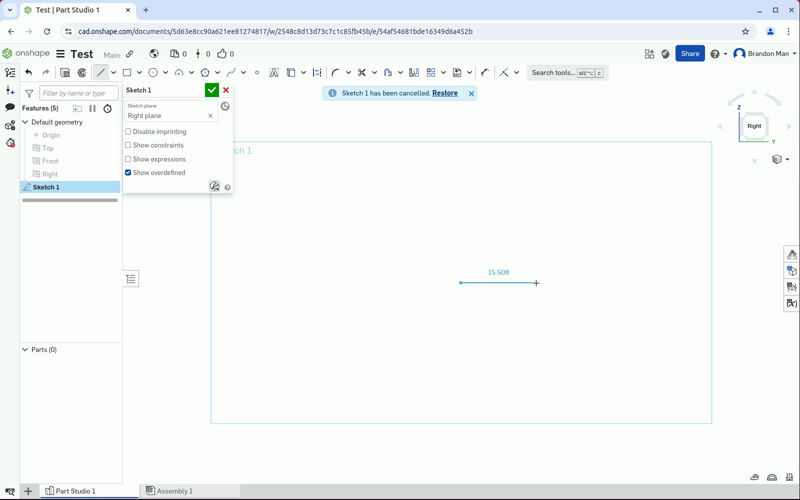
key_down(shift)
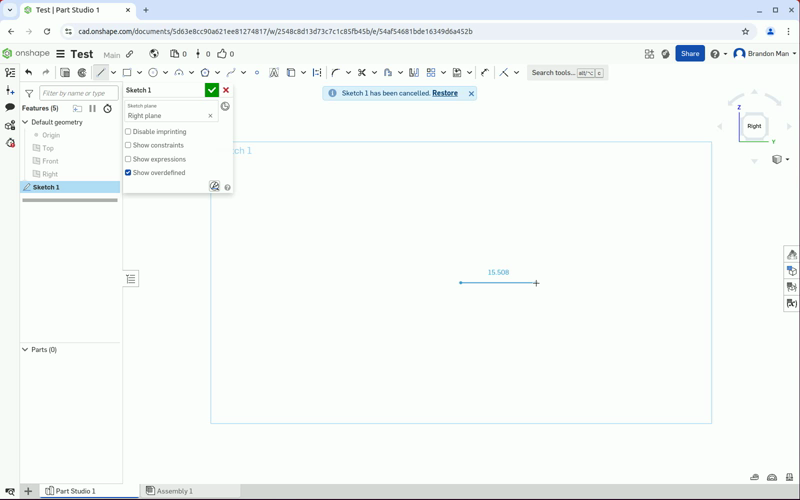
mouse_move(536, 207)
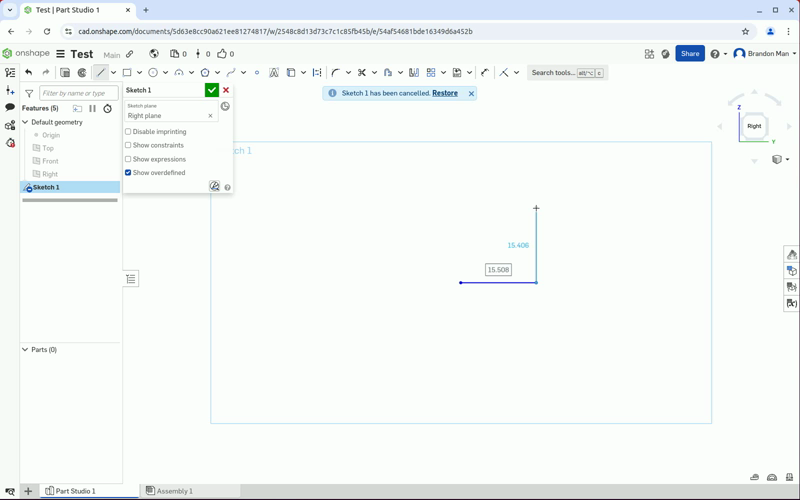
click(536, 207)
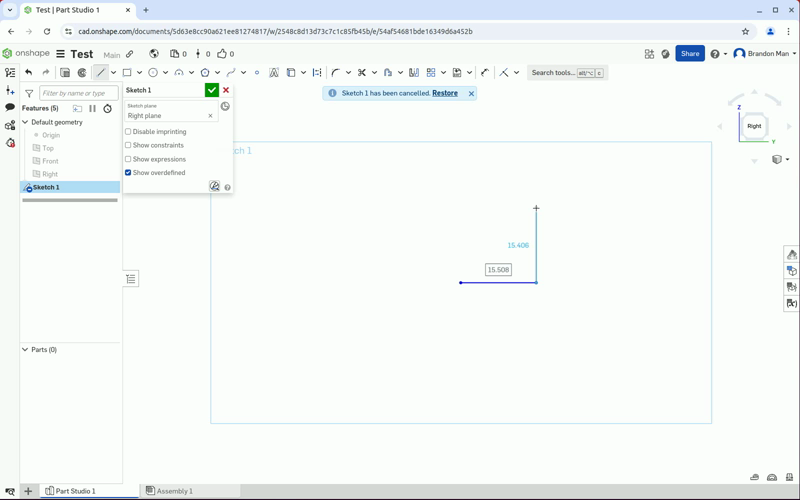
key_up(shift)
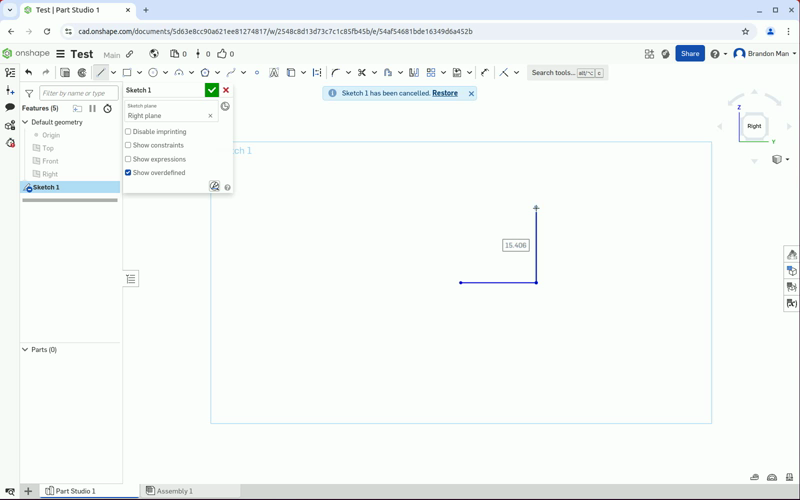
key_down(shift)
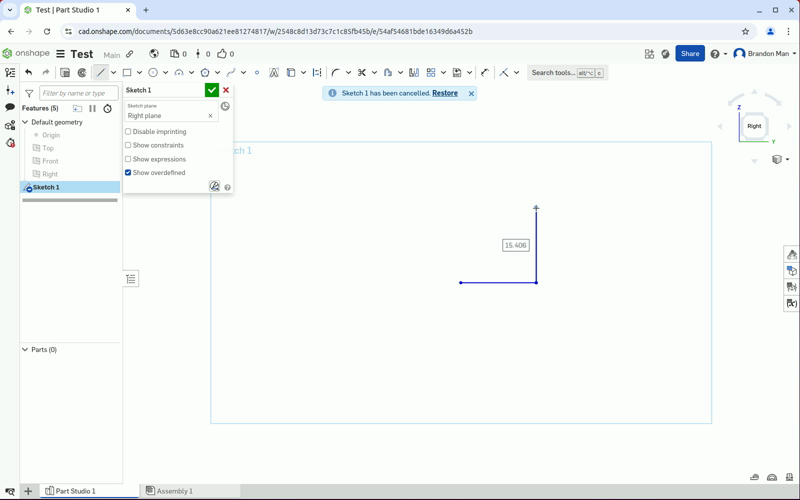
mouse_move(460, 207)
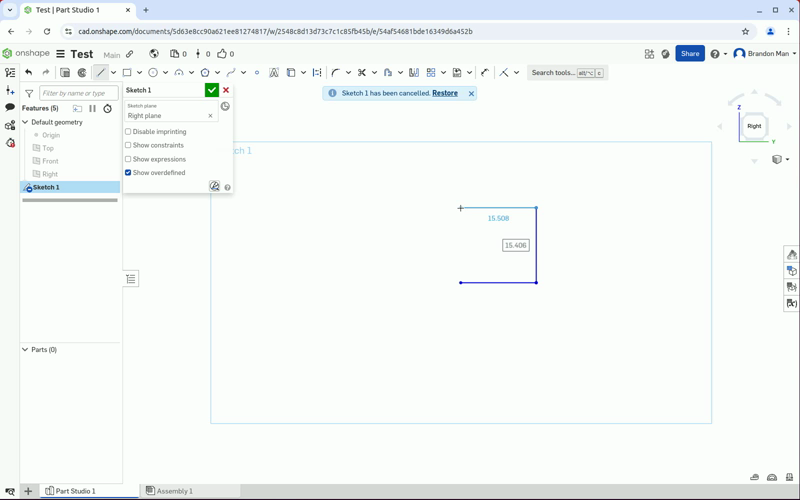
click(460, 207)
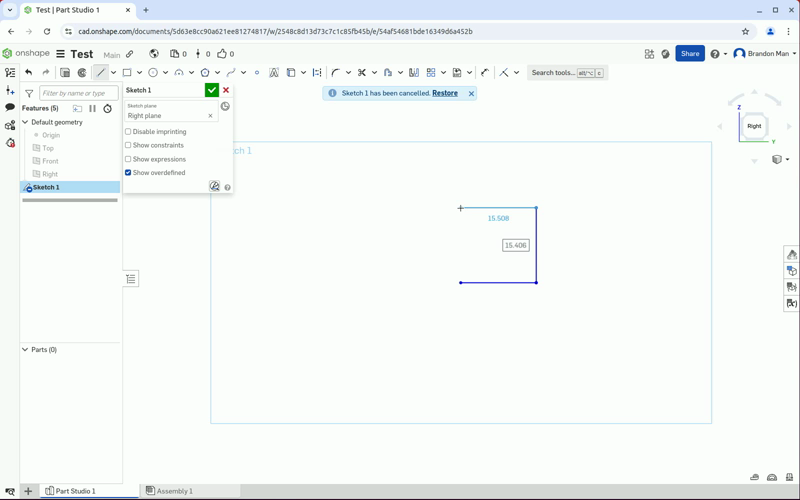
key_up(shift)
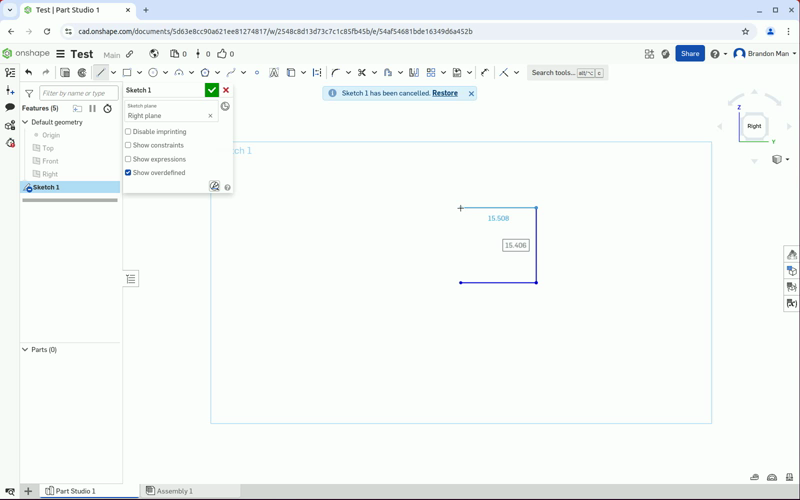
key_down(shift)
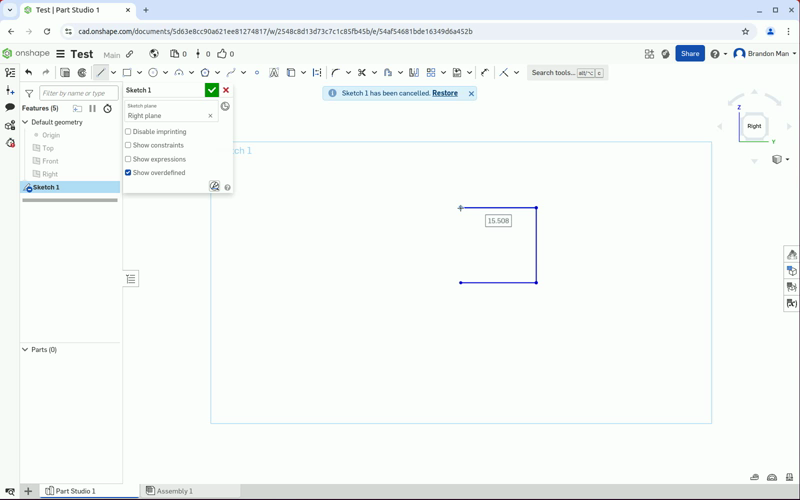
mouse_move(460, 282)
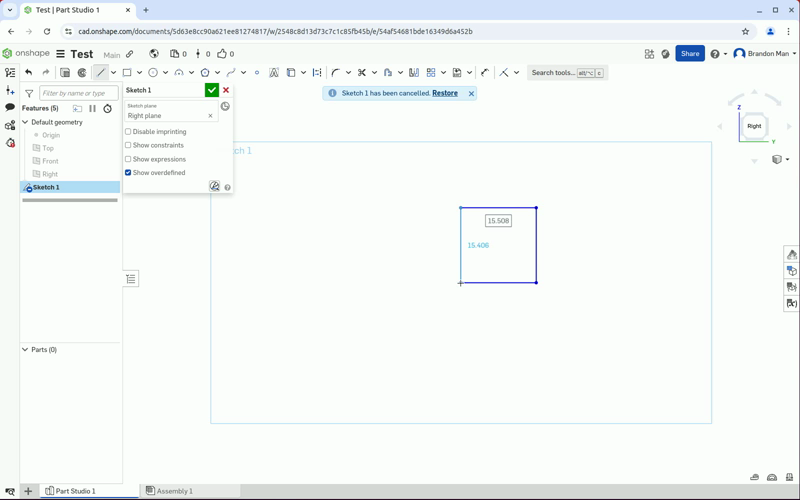
key_up(shift)
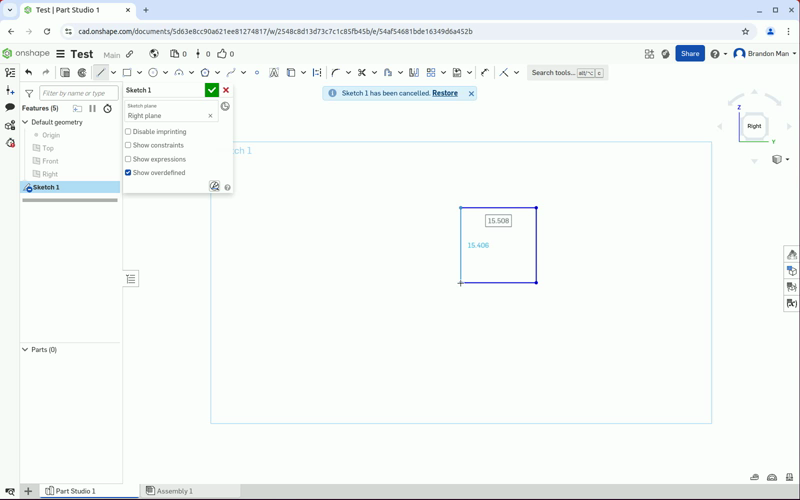
click(460, 282)
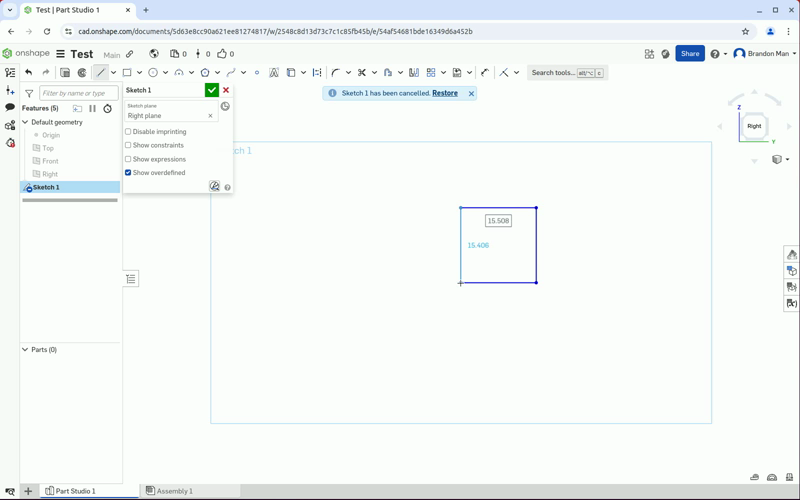
key(esc)
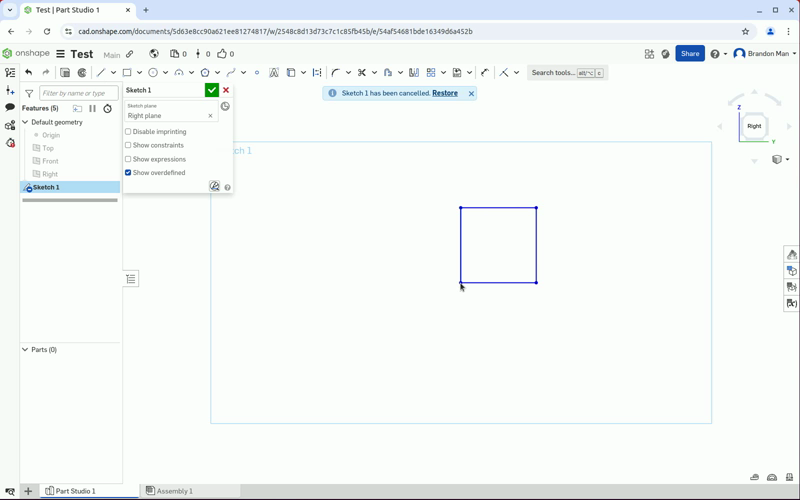
mouse_move(468, 276)
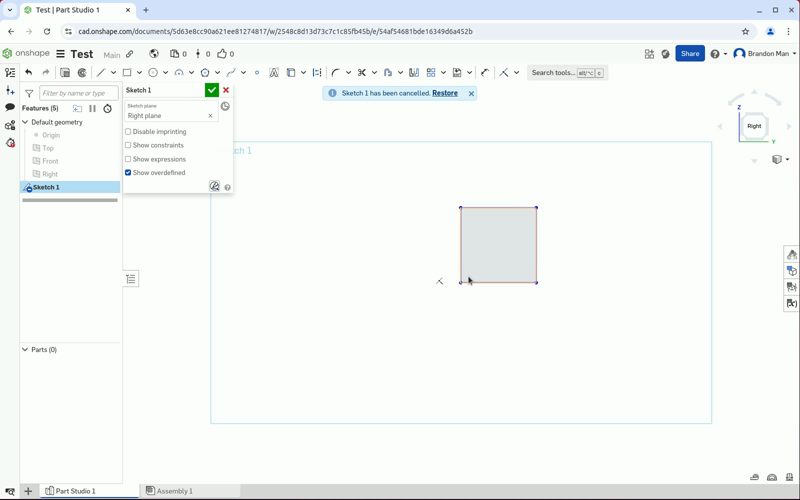
click(468, 276)
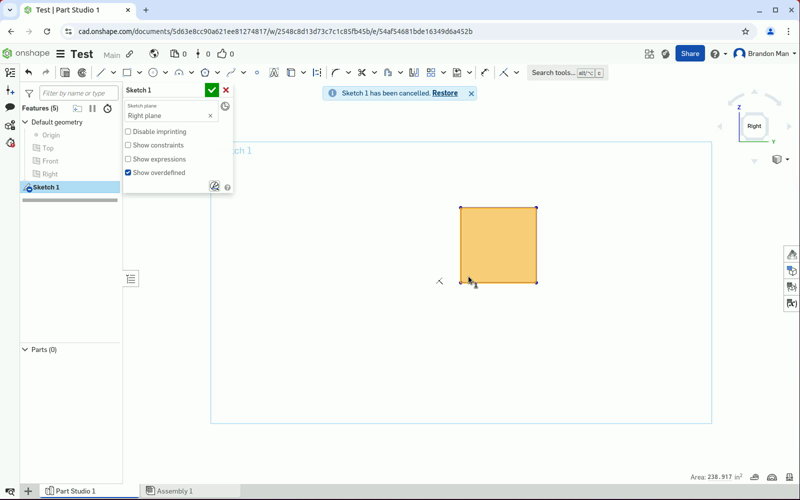
mouse_move(73, 352)
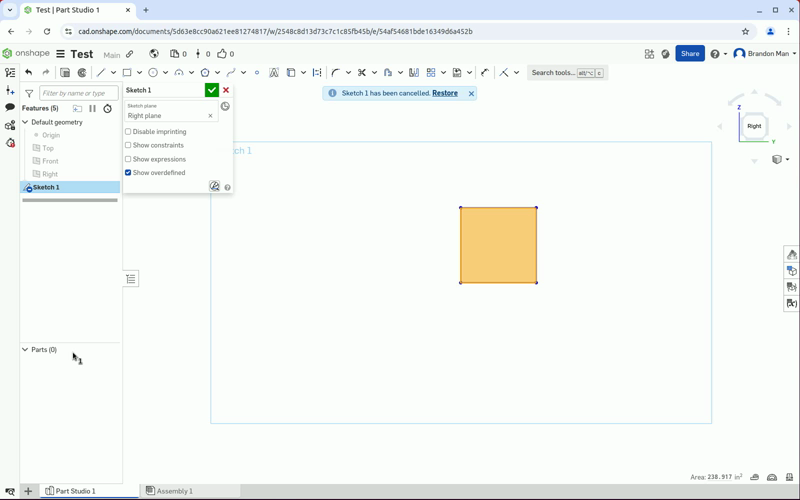
key(shift+y)
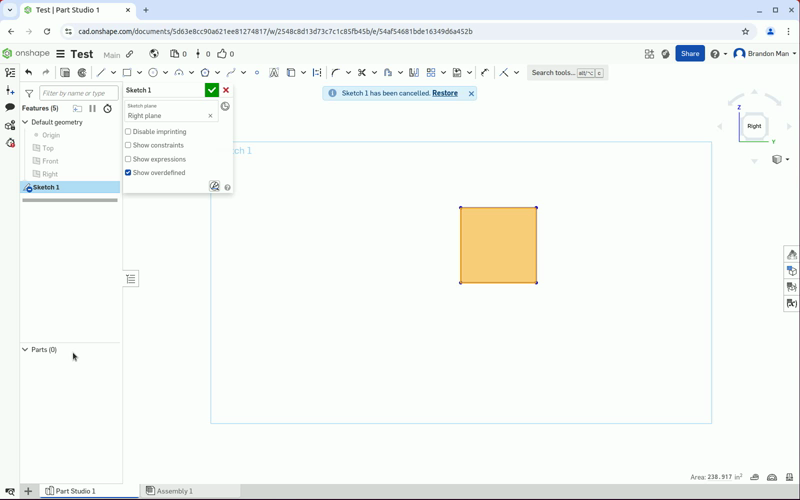
key(shift+e)
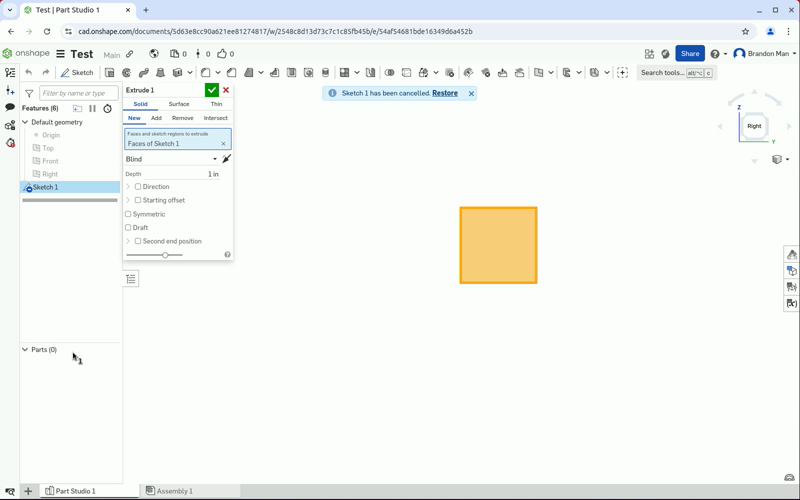
mouse_move(143, 106)
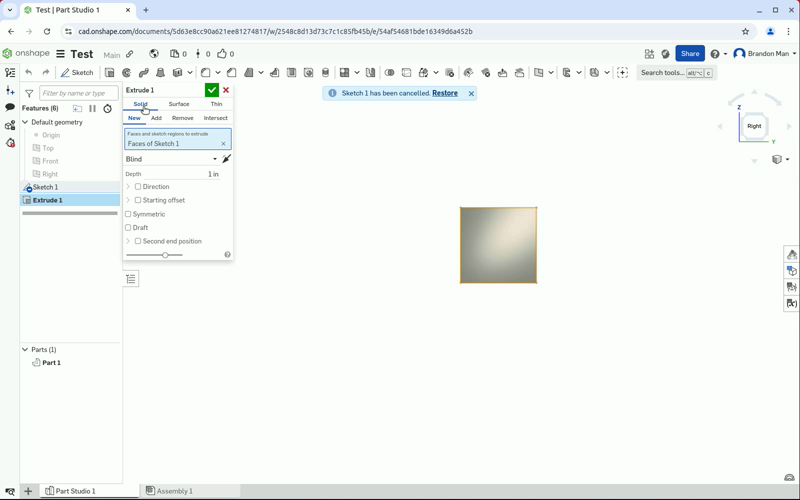
click(143, 106)
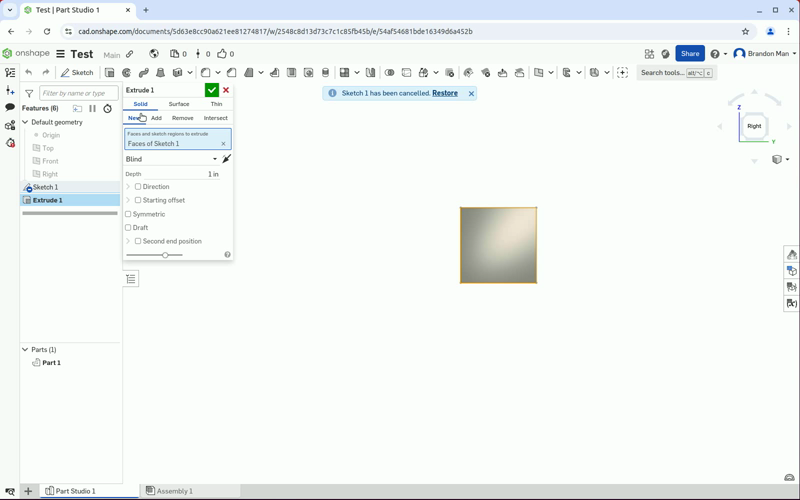
mouse_move(137, 120)
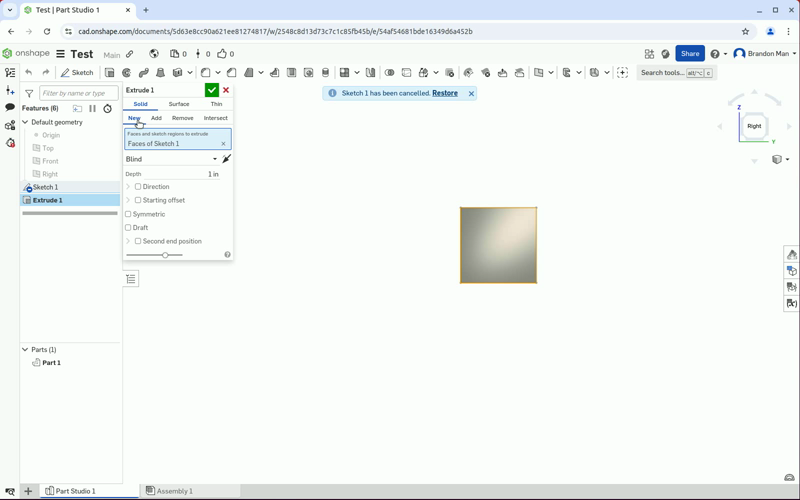
click(137, 120)
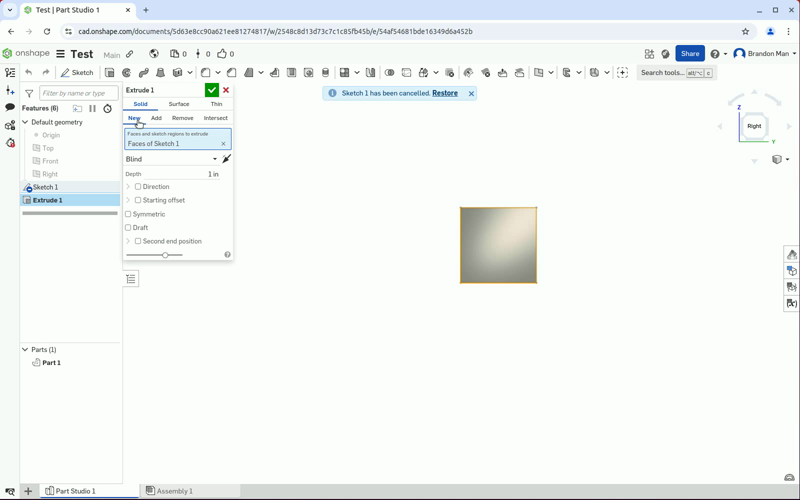
key(tab, 4)
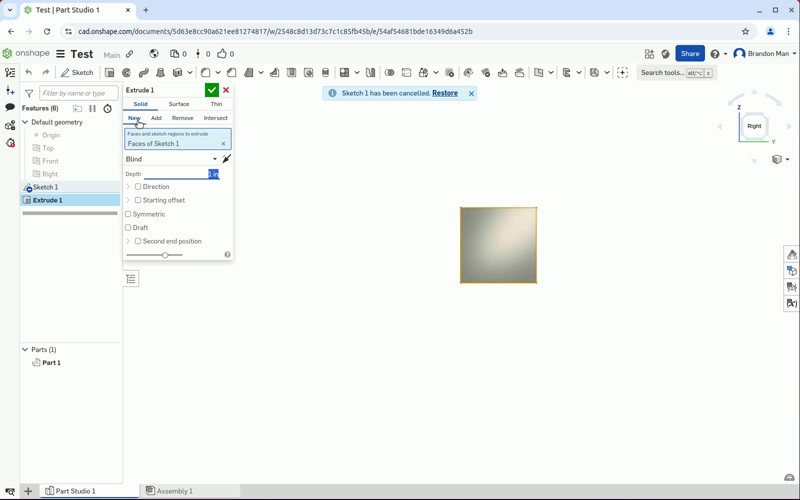
text(23.108)
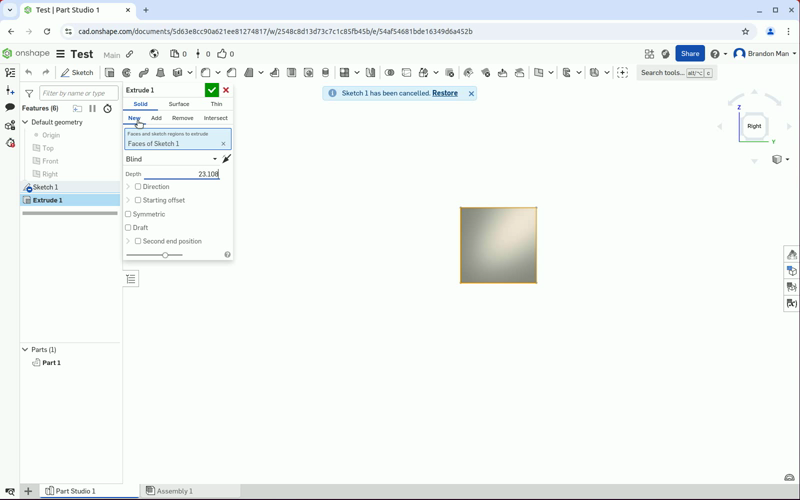
key(enter)
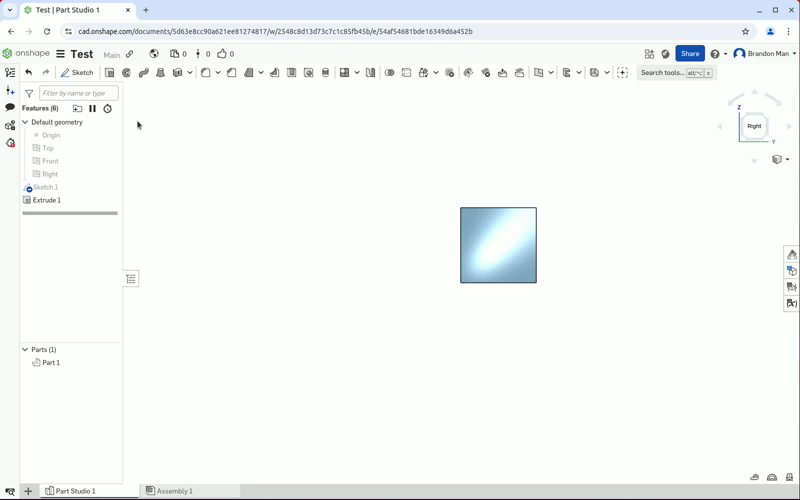
key(shift+h)
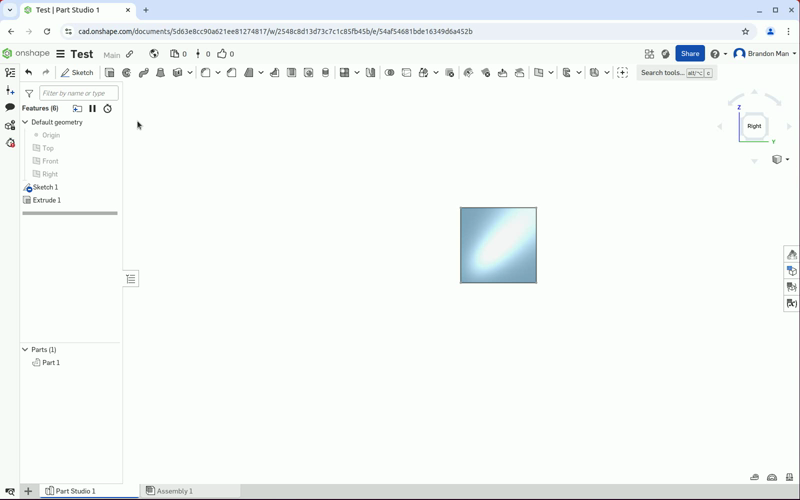
key(shift+h)
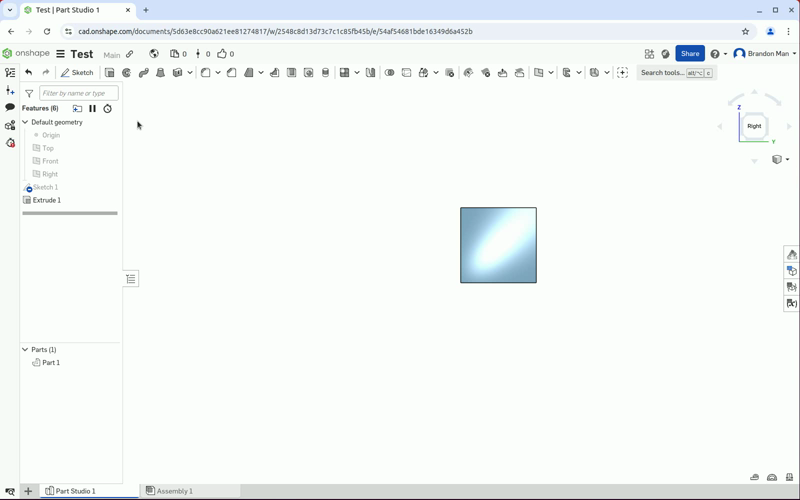
mouse_move(73, 189)
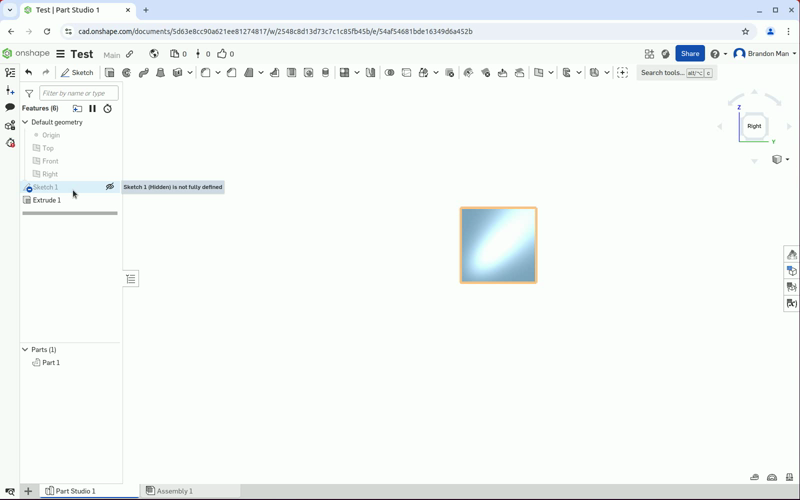
click(73, 189)
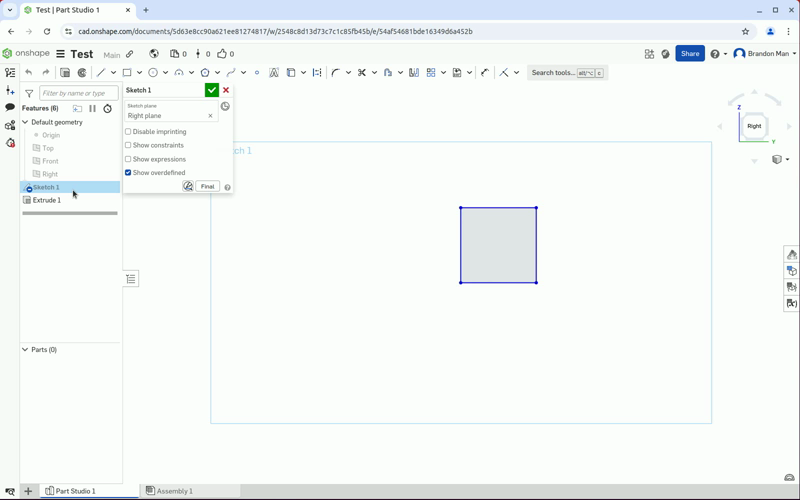
mouse_move(229, 92)
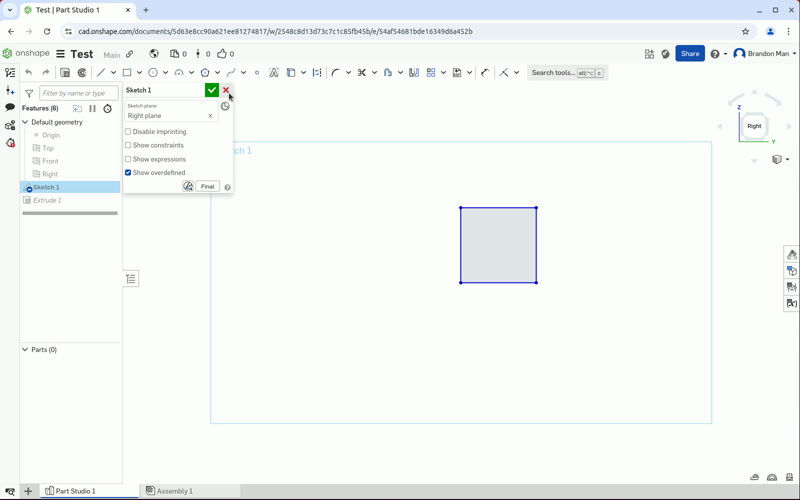
click(229, 92)
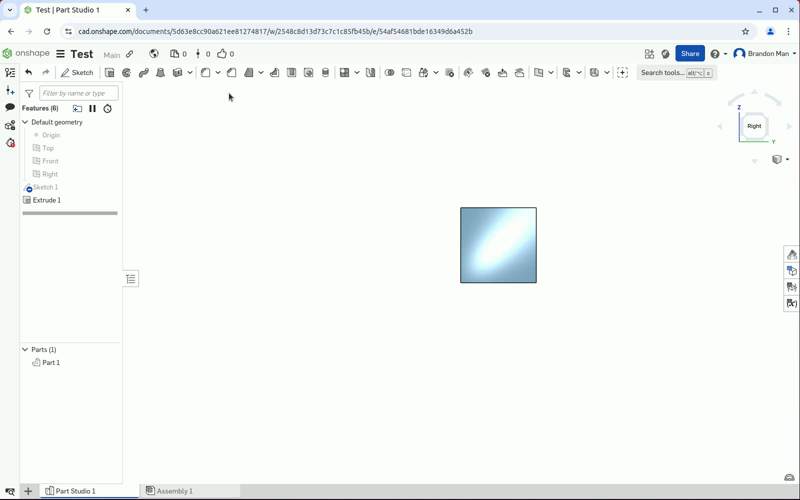
mouse_move(73, 352)
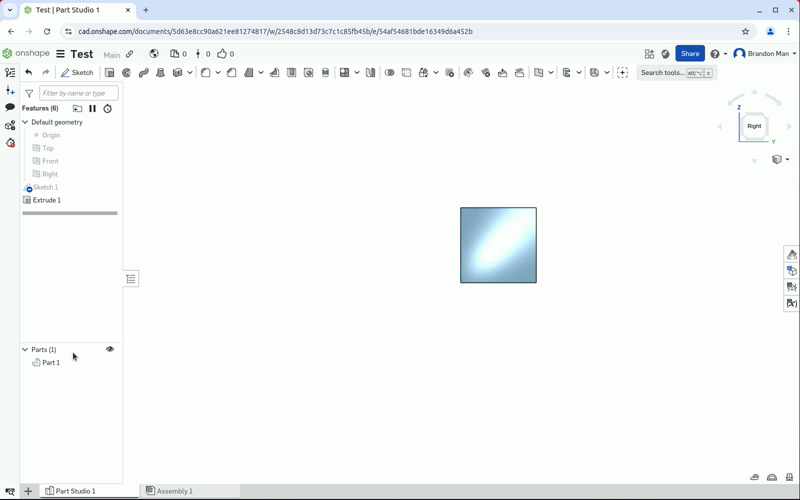
key(y)
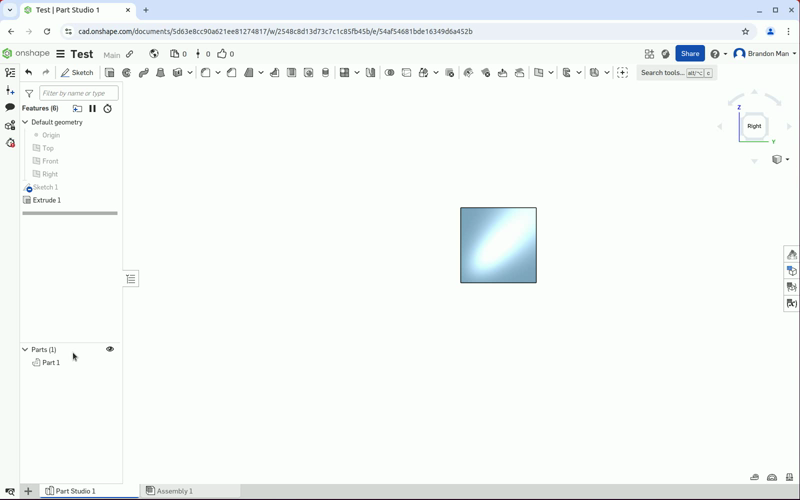
key(shift+p)
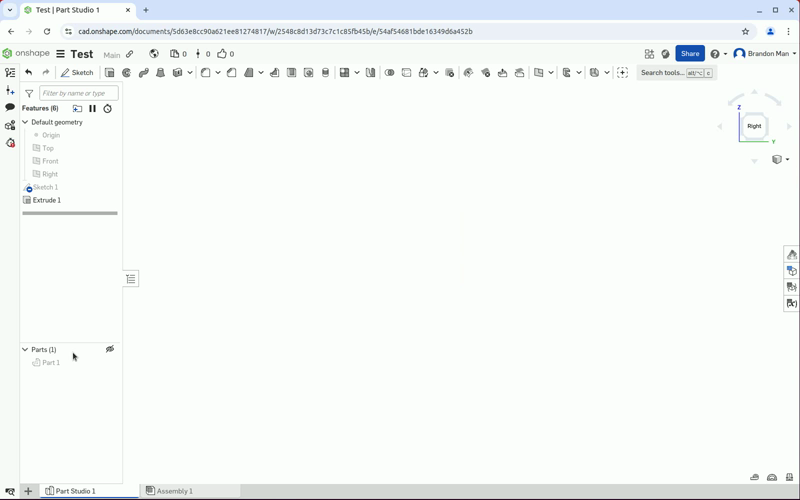
key(space)
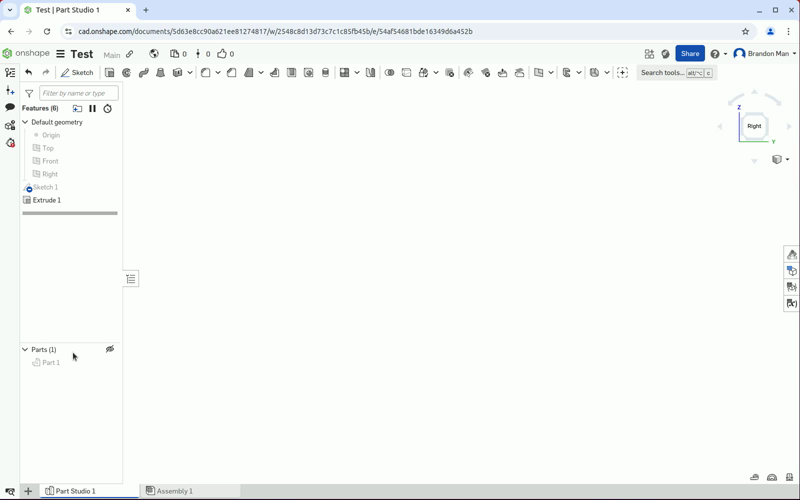
key_down(shift)
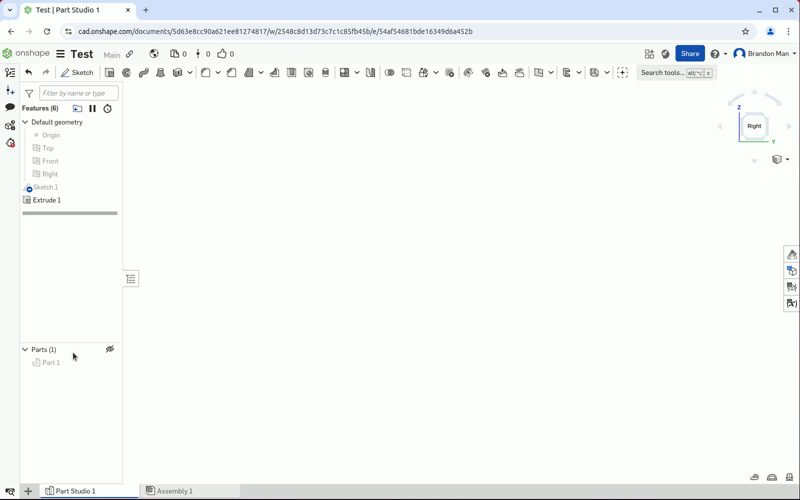
key(right)
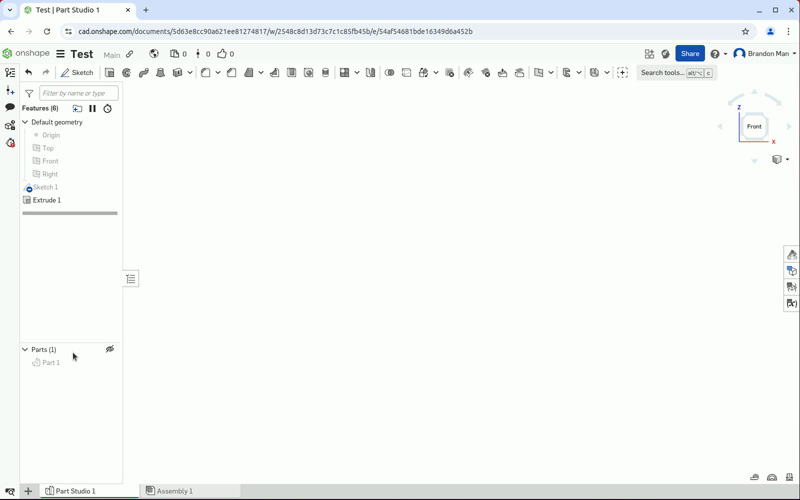
key_up(shift)
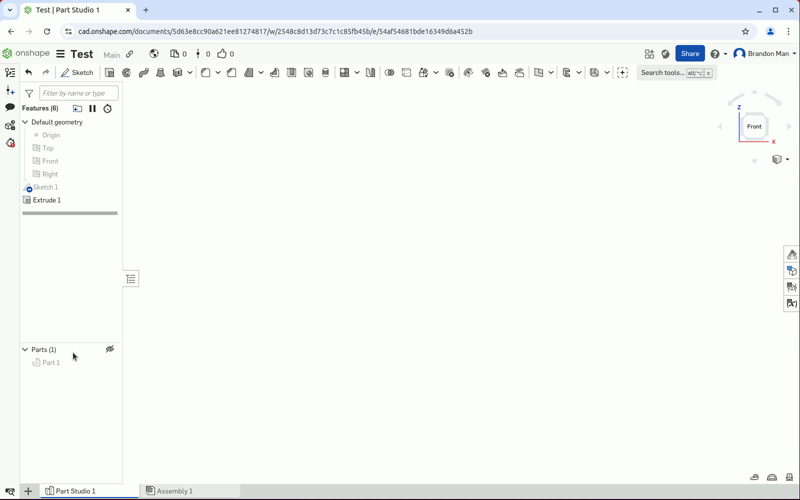
mouse_move(73, 352)
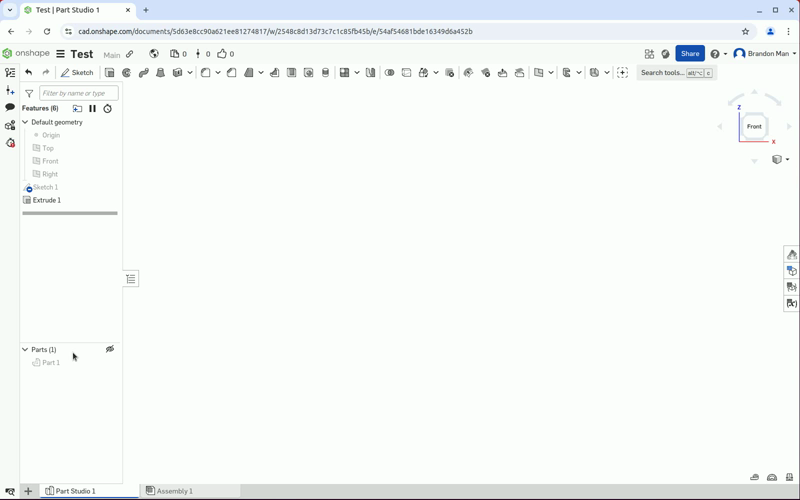
key(shift+y)
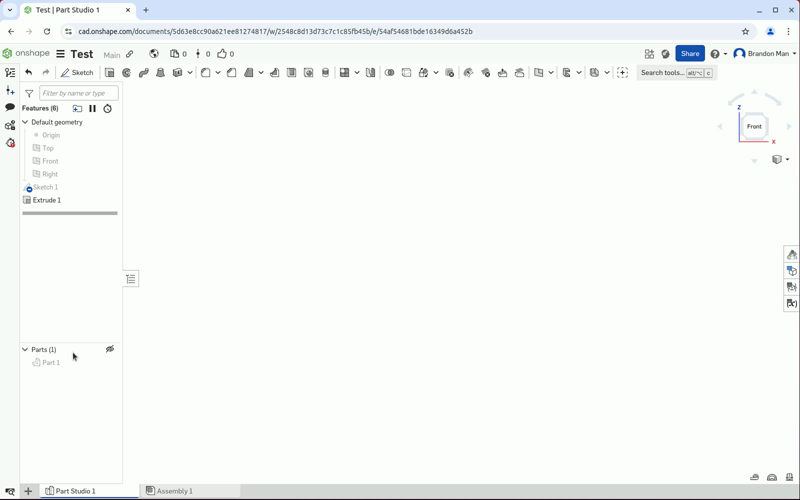
key(shift+s)
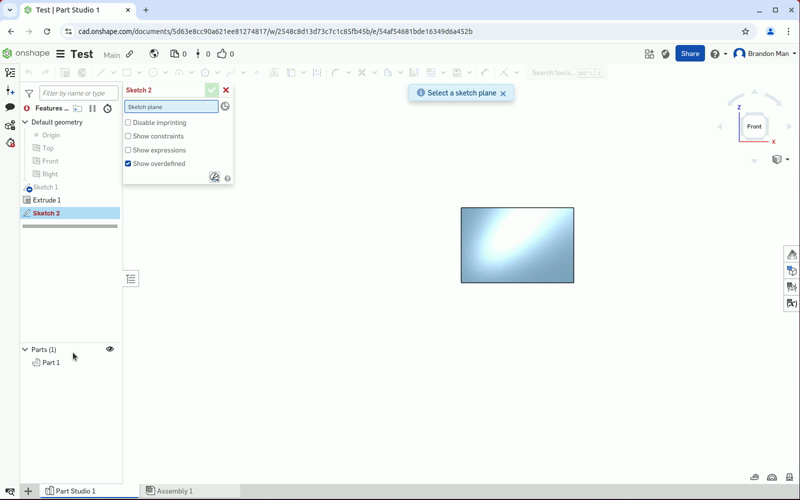
mouse_move(73, 163)
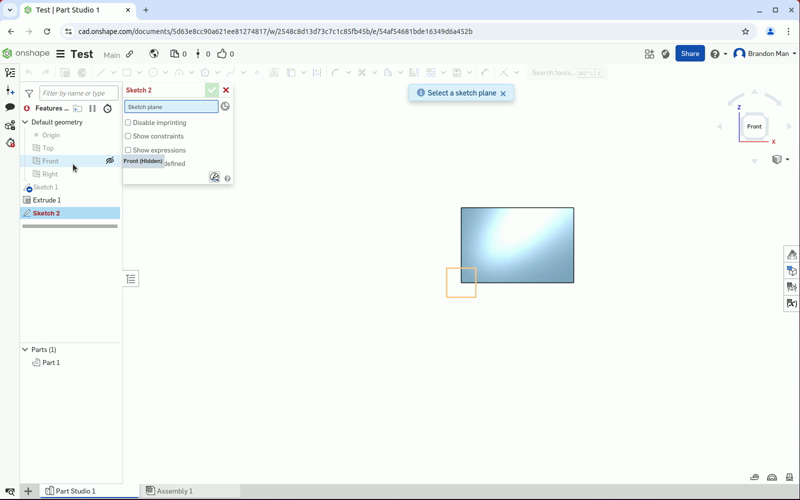
click(73, 163)
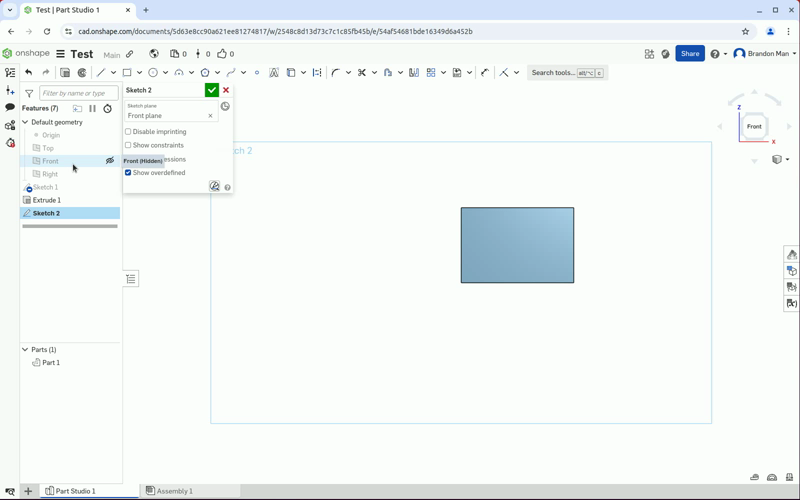
mouse_move(73, 352)
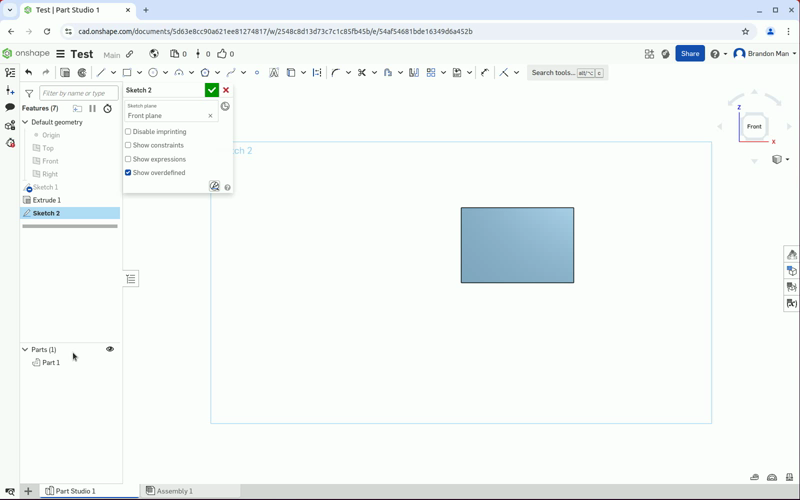
key(y)
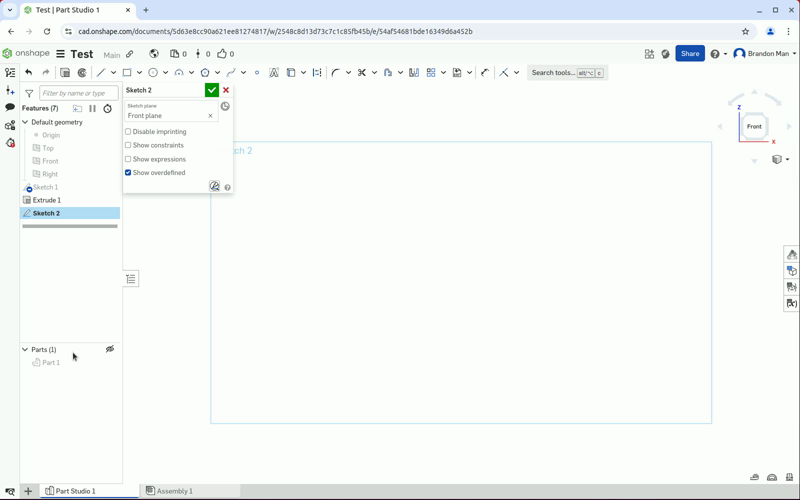
key(l)
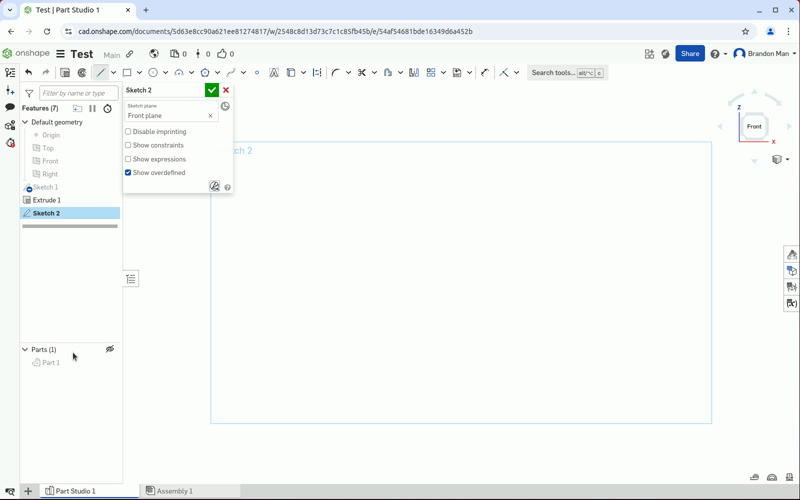
key_down(shift)
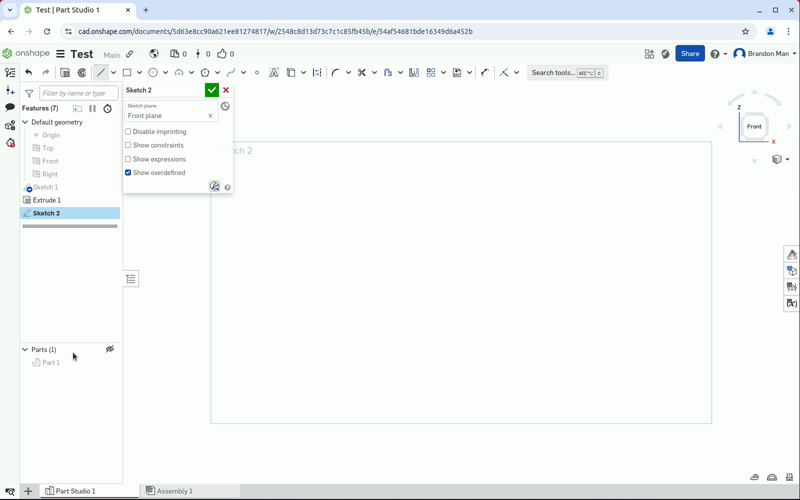
mouse_move(460, 282)
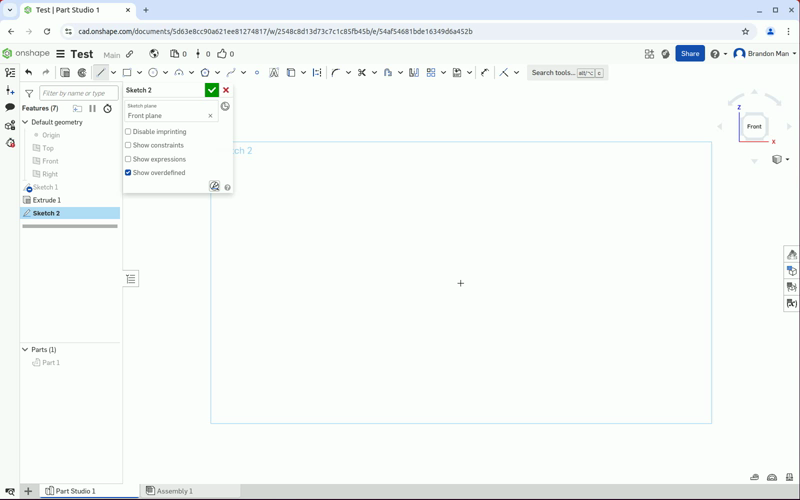
click(460, 282)
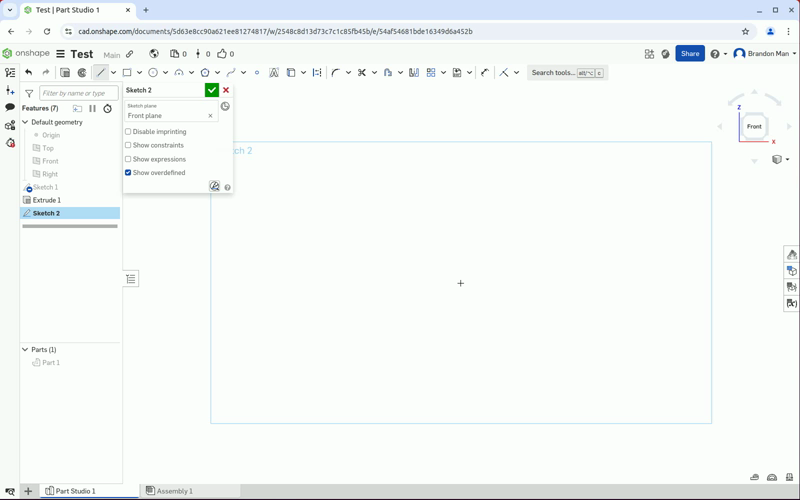
key_up(shift)
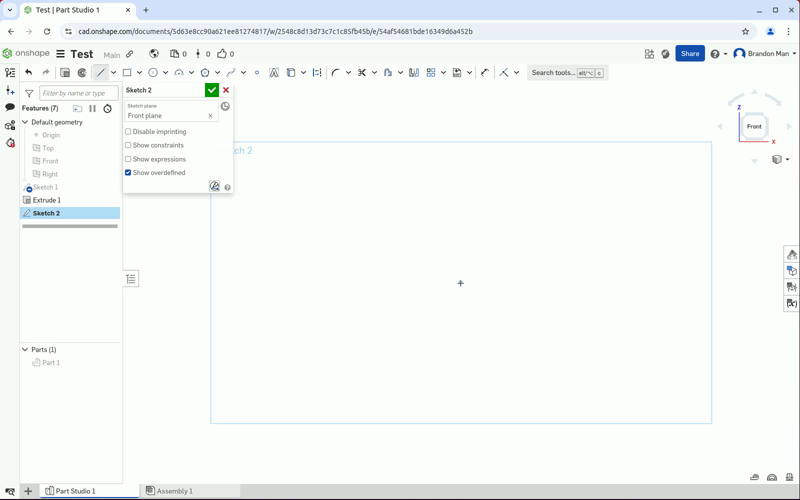
key_down(shift)
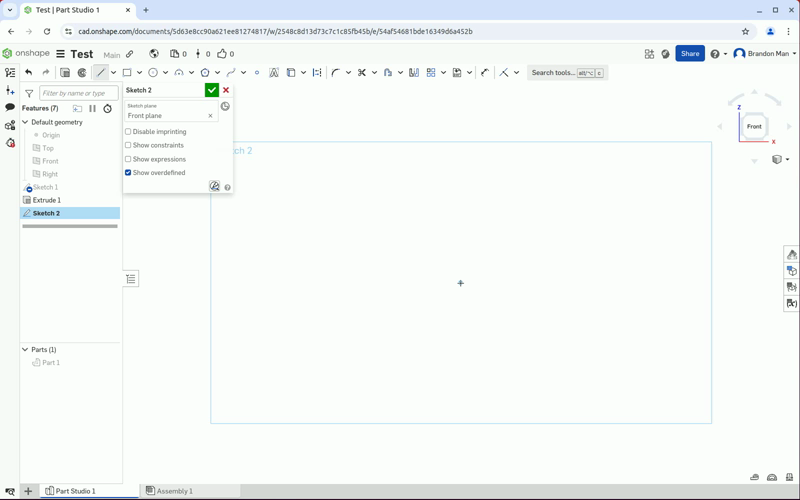
mouse_move(573, 282)
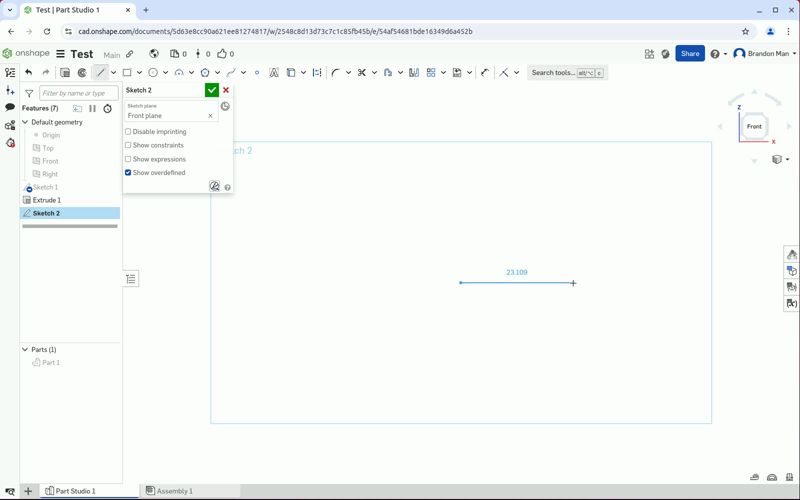
click(573, 282)
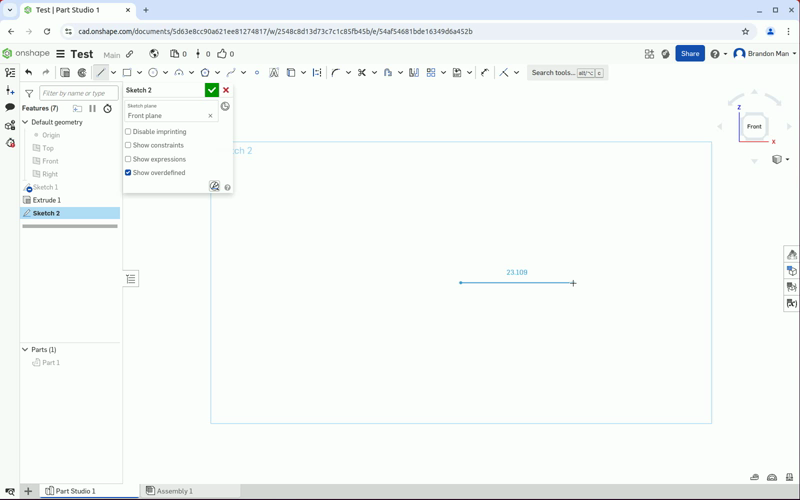
key_up(shift)
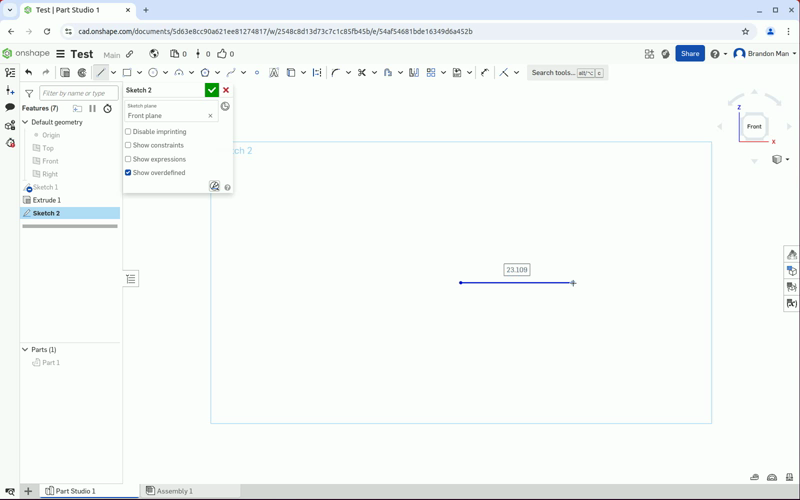
key_down(shift)
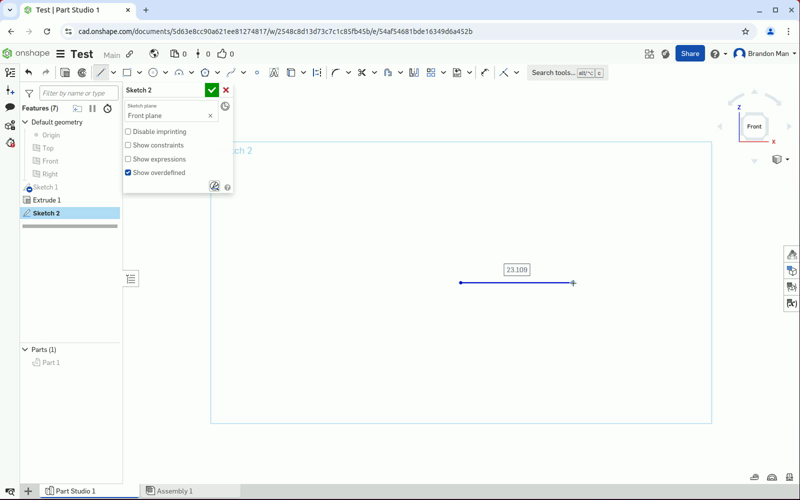
mouse_move(589, 282)
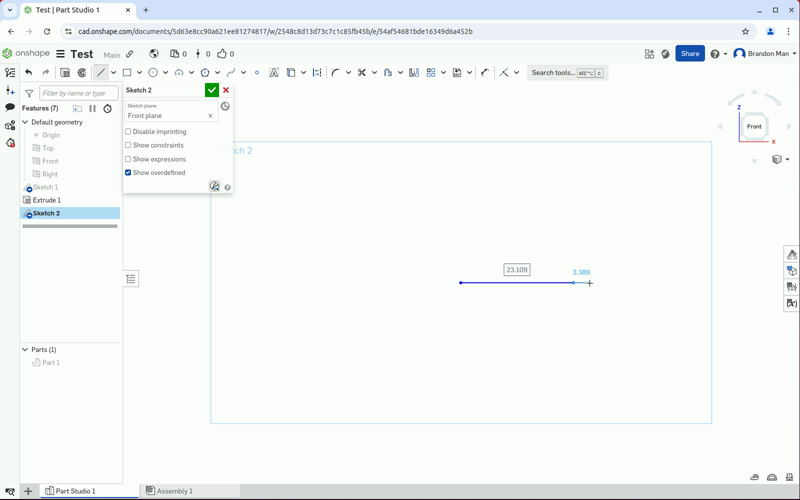
mouse_move(573, 264)
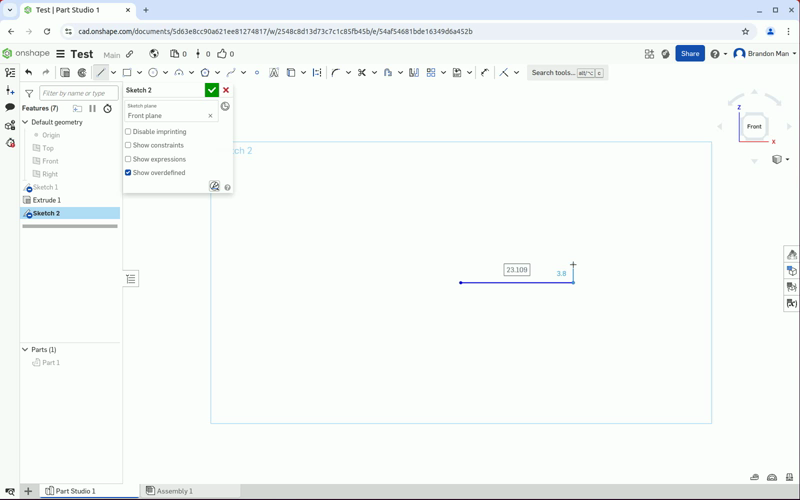
click(573, 264)
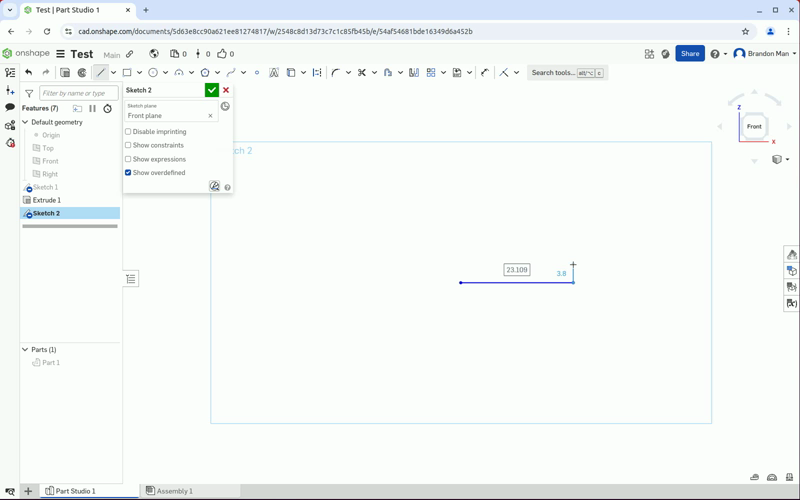
key_up(shift)
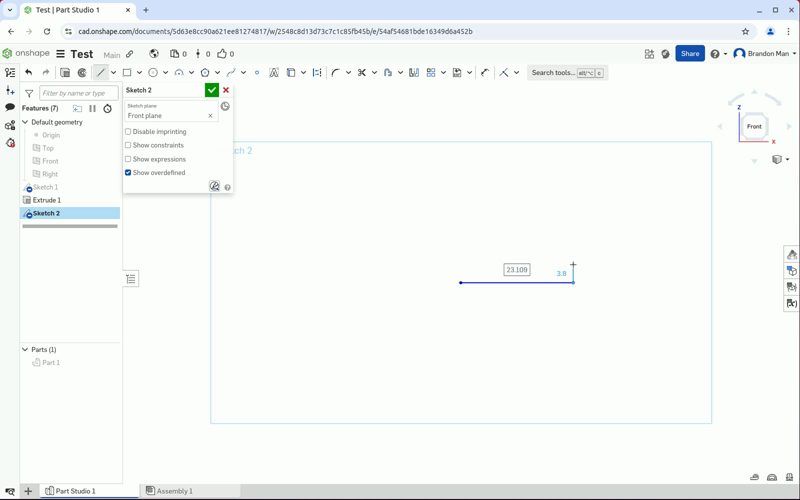
key_down(shift)
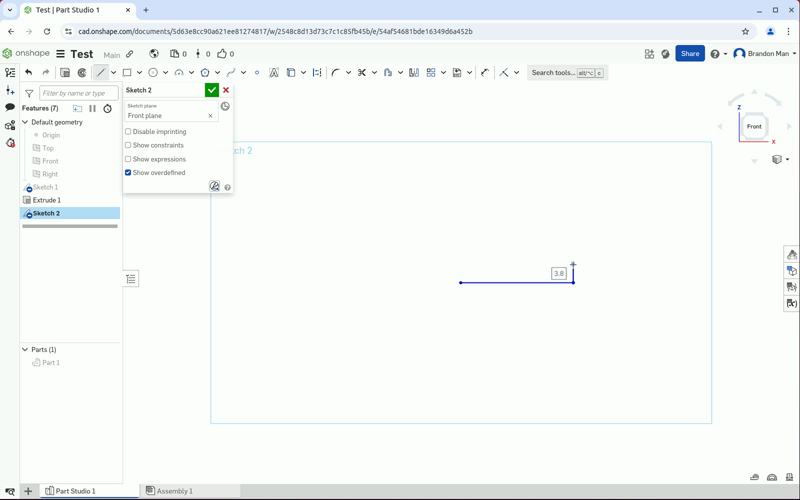
mouse_move(517, 208)
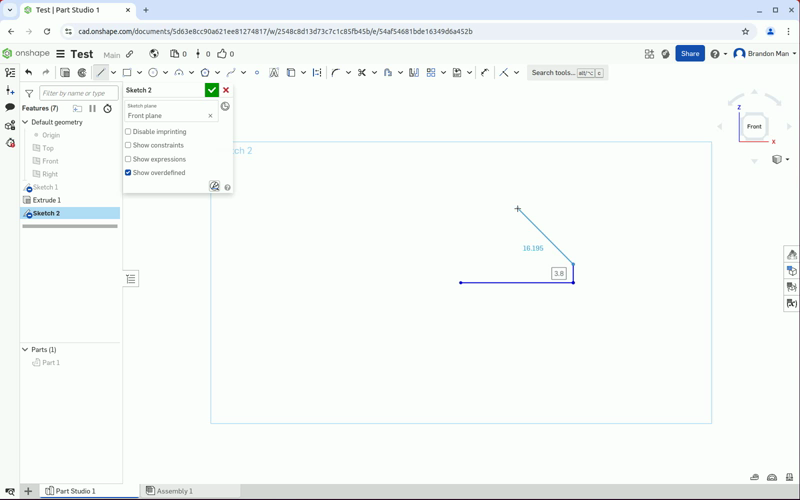
click(517, 208)
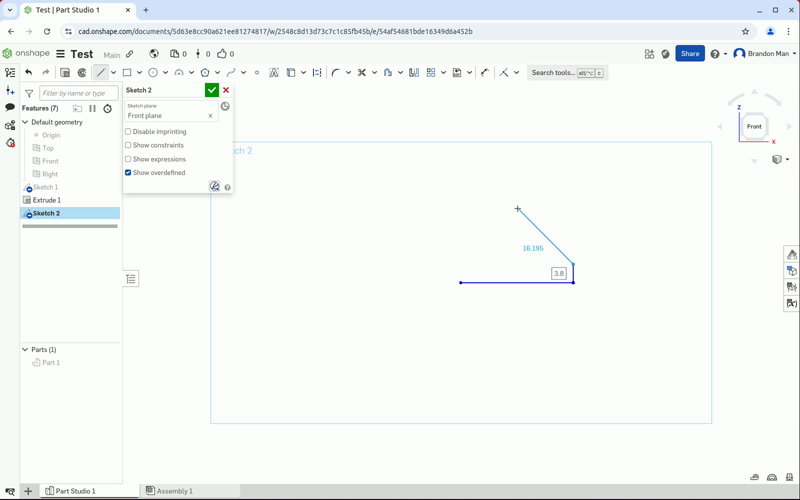
key_up(shift)
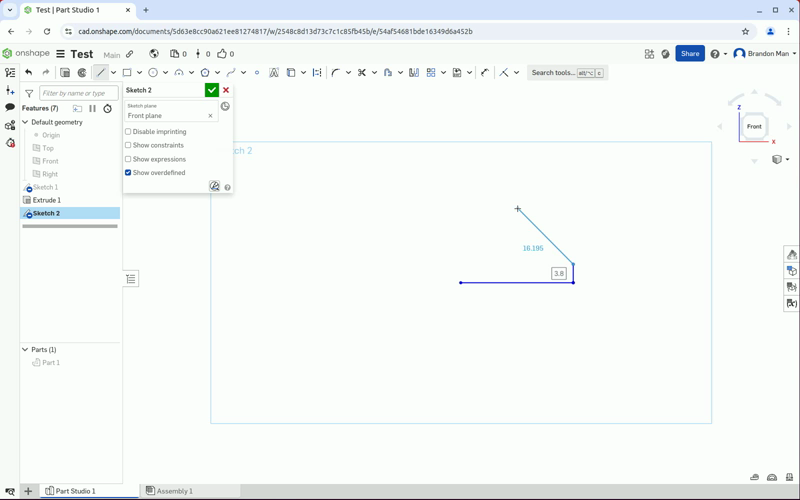
key_down(shift)
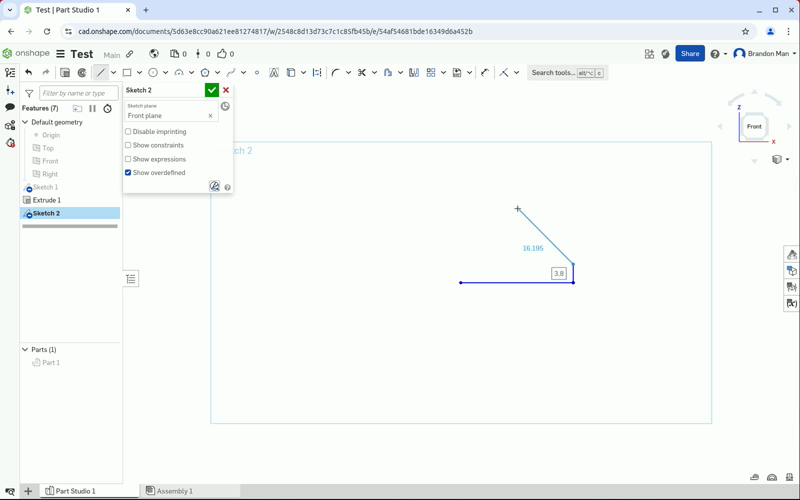
mouse_move(547, 208)
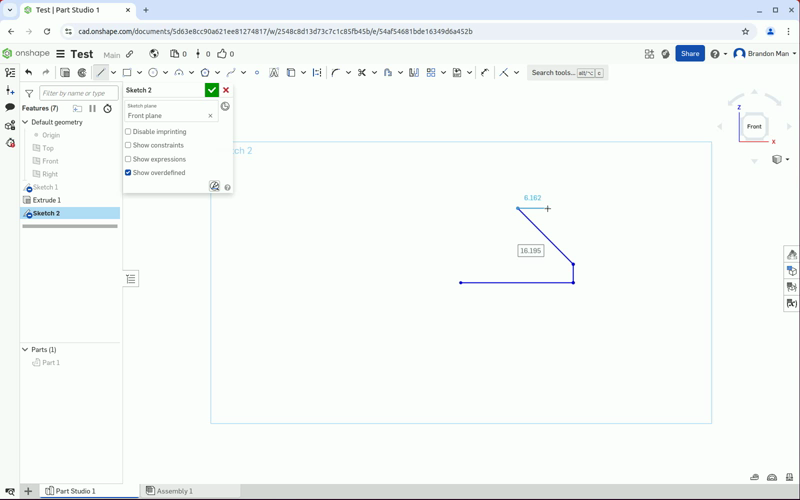
mouse_move(460, 208)
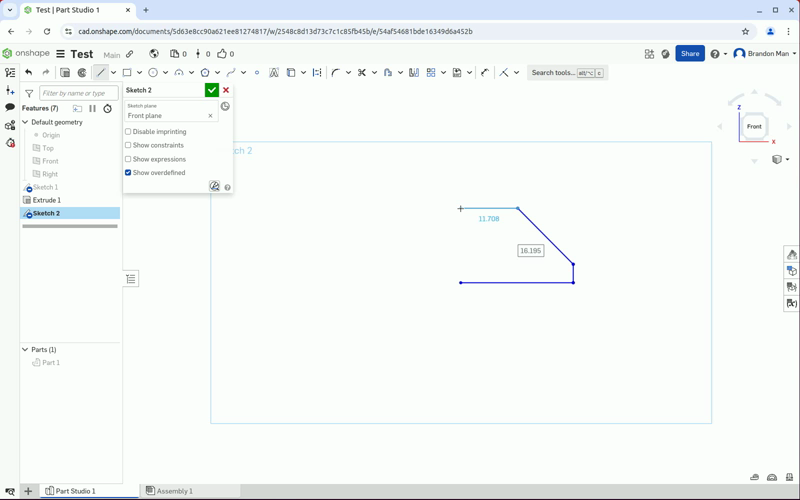
click(460, 208)
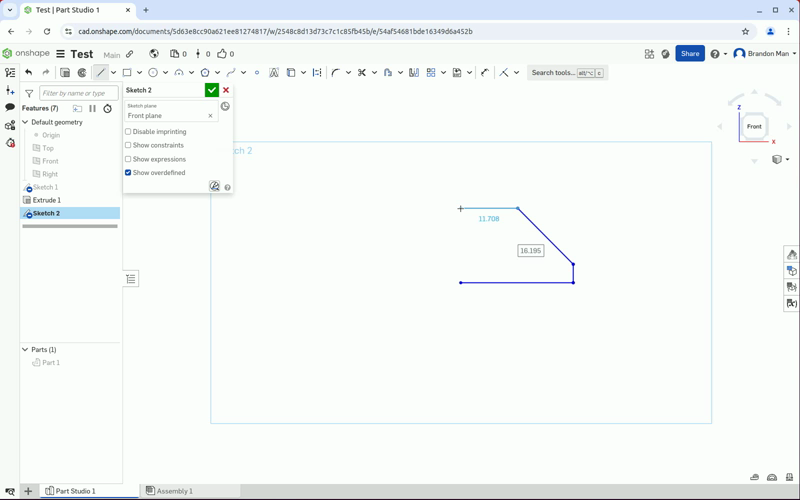
key_up(shift)
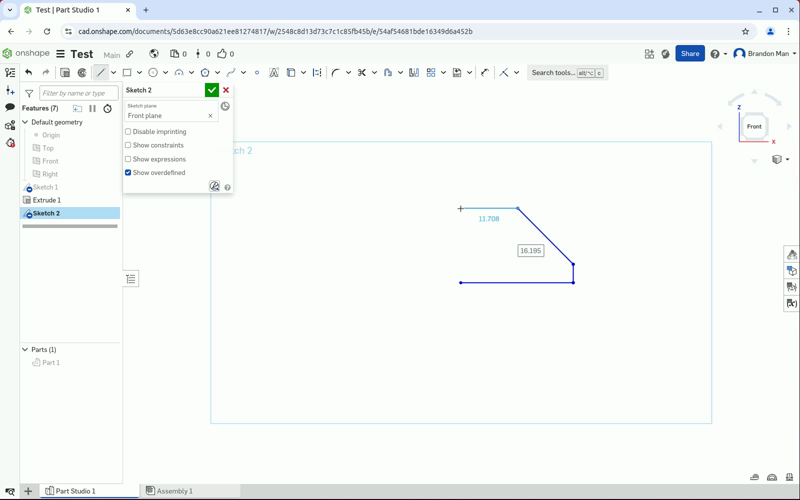
key_down(shift)
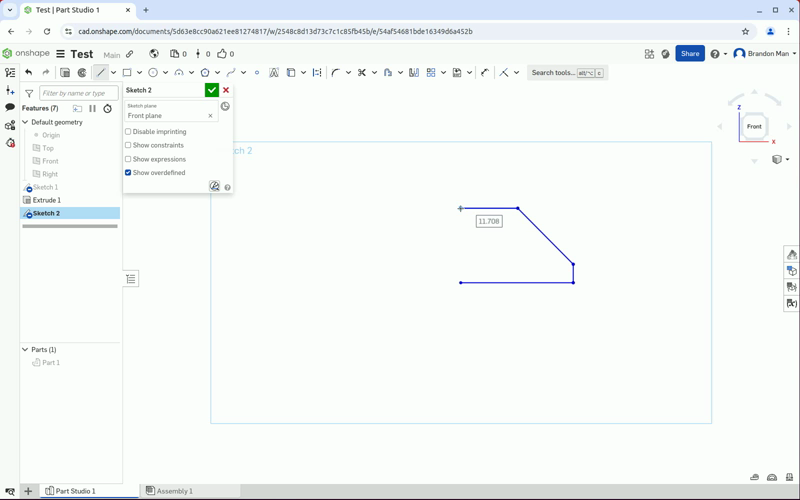
mouse_move(460, 282)
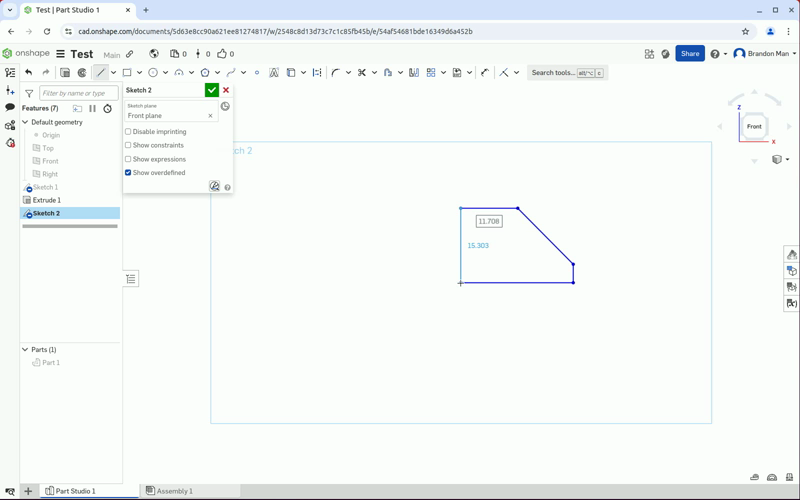
key_up(shift)
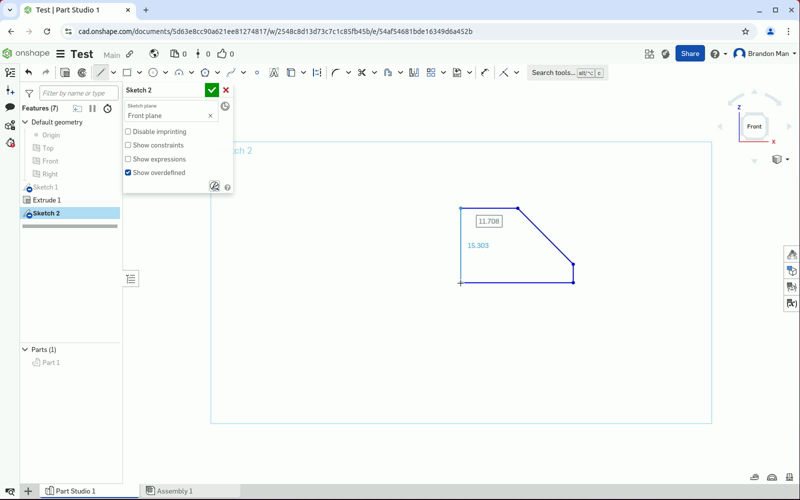
click(460, 282)
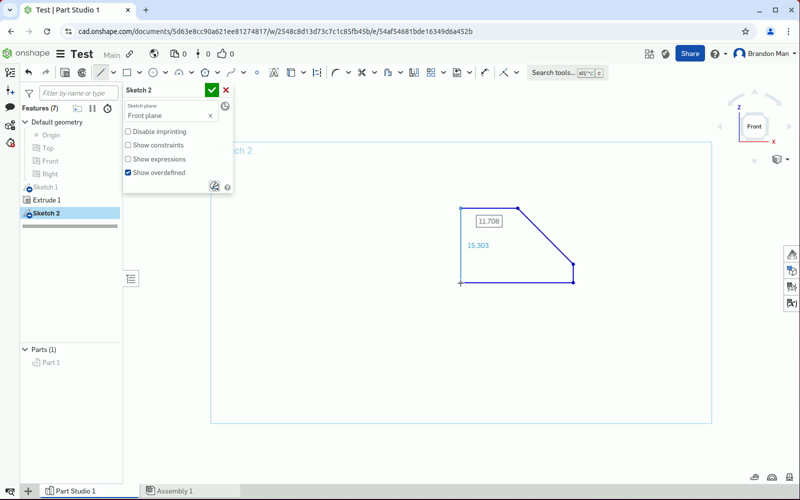
key(esc)
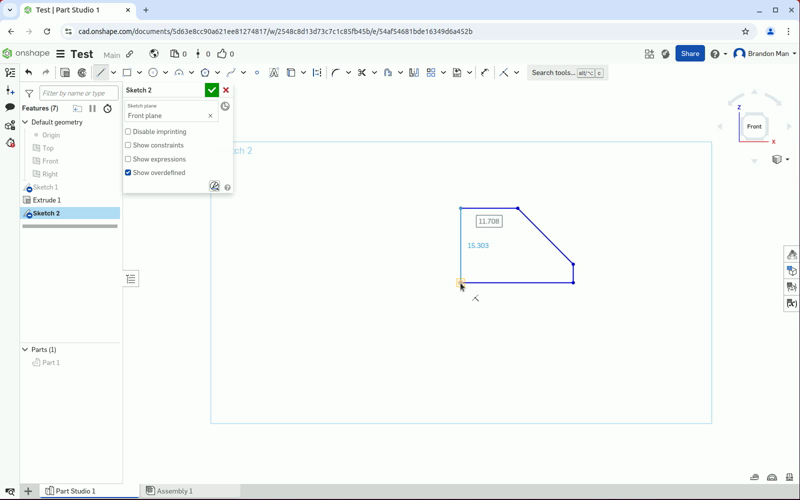
mouse_move(504, 233)
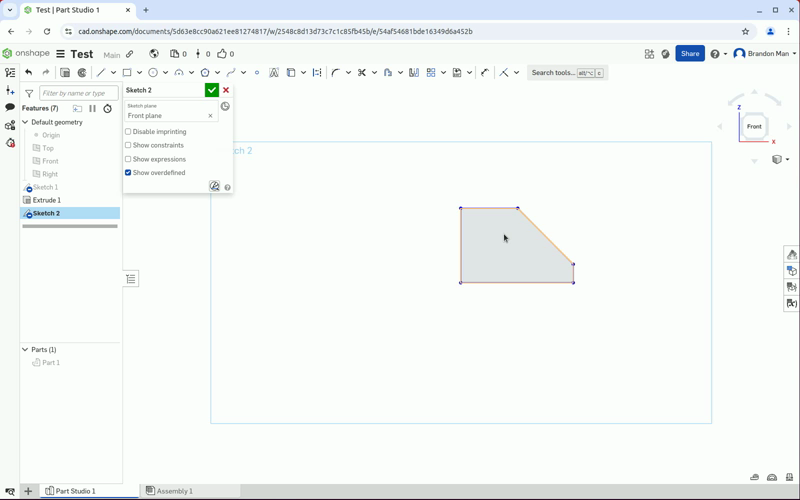
click(504, 233)
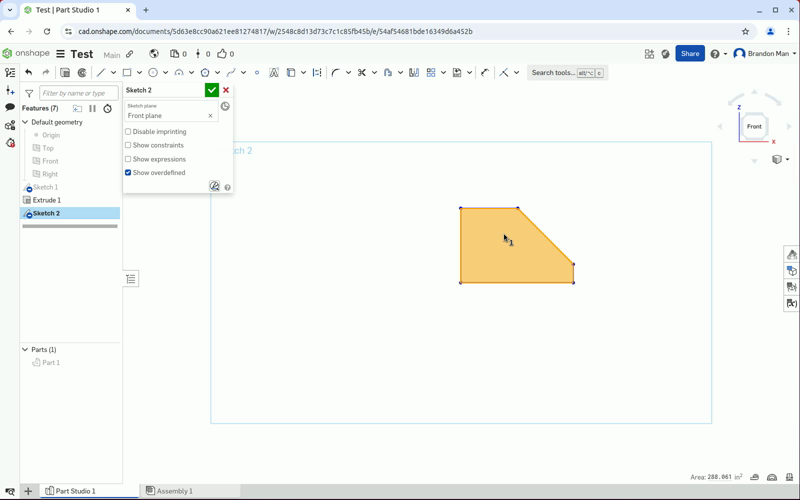
mouse_move(73, 352)
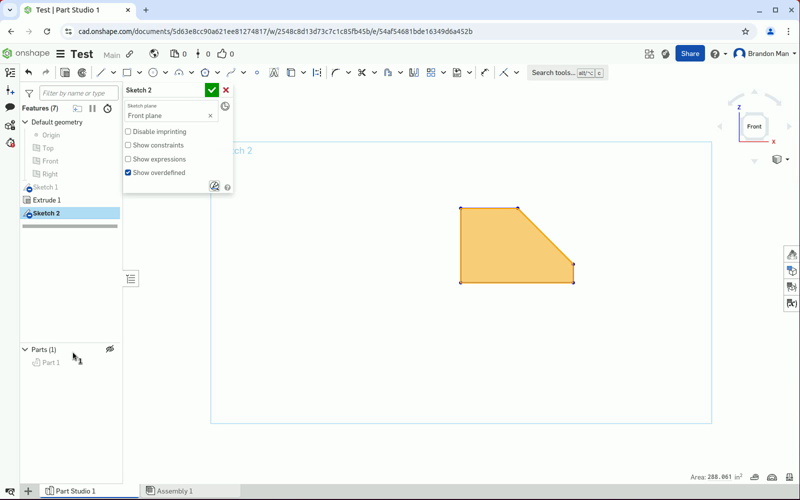
key(shift+y)
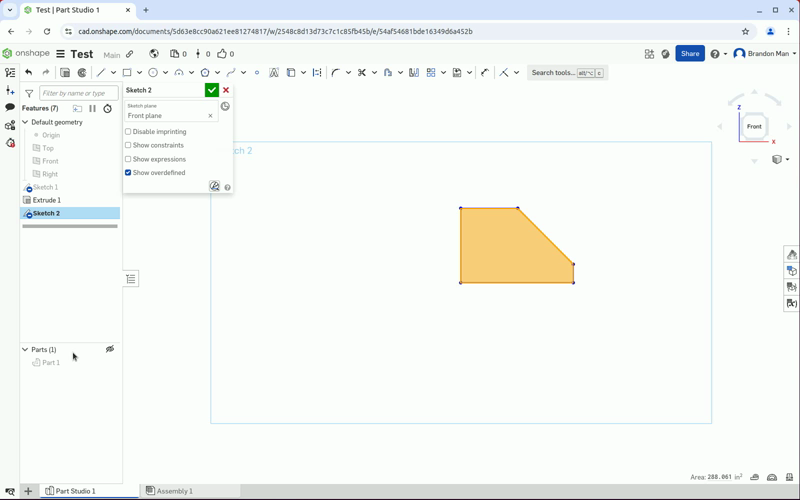
key(shift+e)
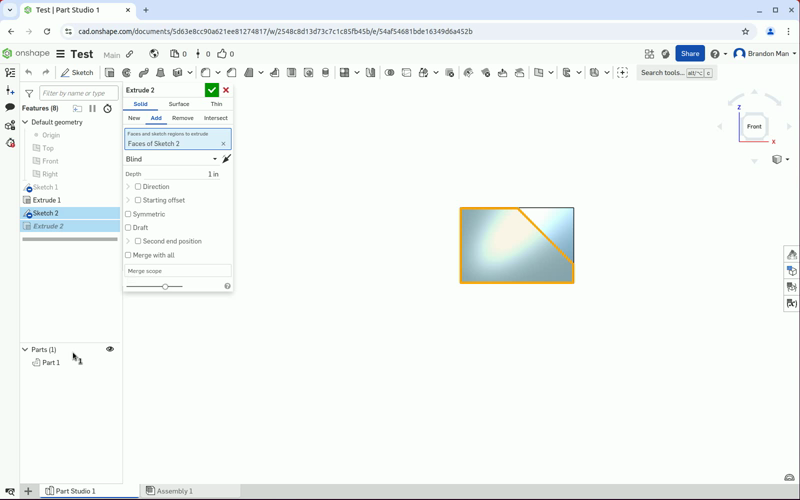
mouse_move(143, 106)
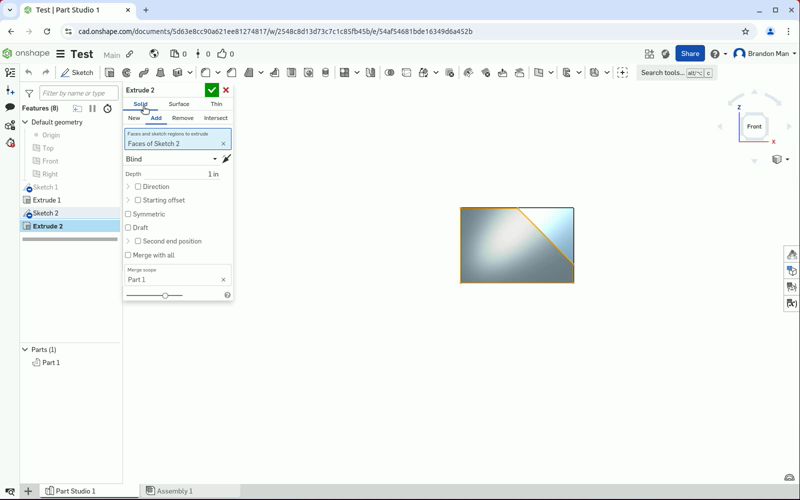
click(143, 106)
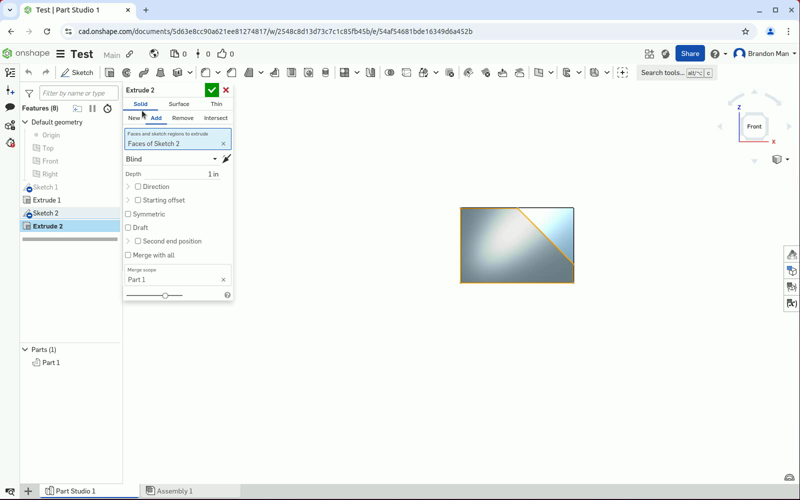
mouse_move(137, 120)
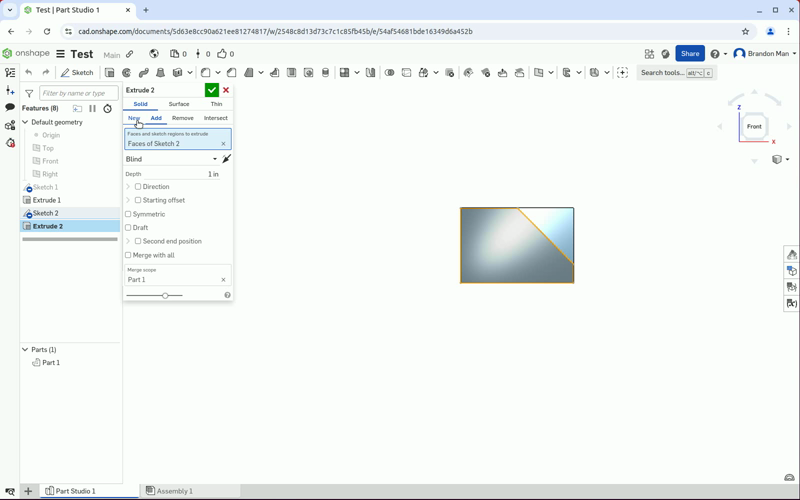
click(137, 120)
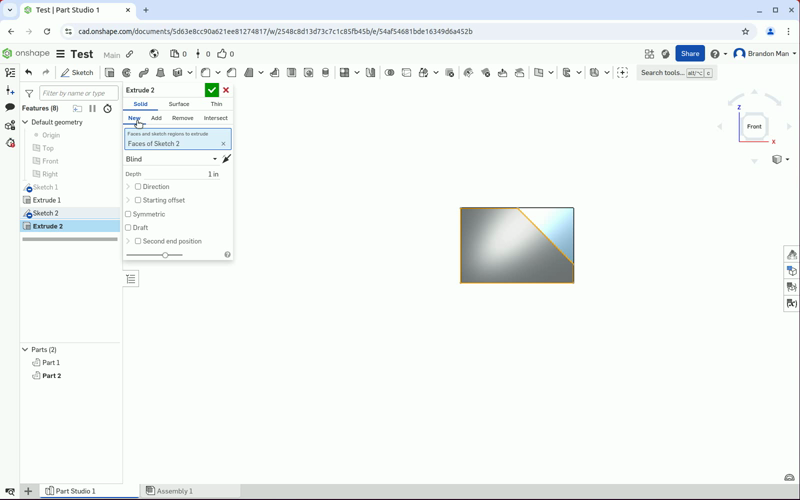
key(tab, 4)
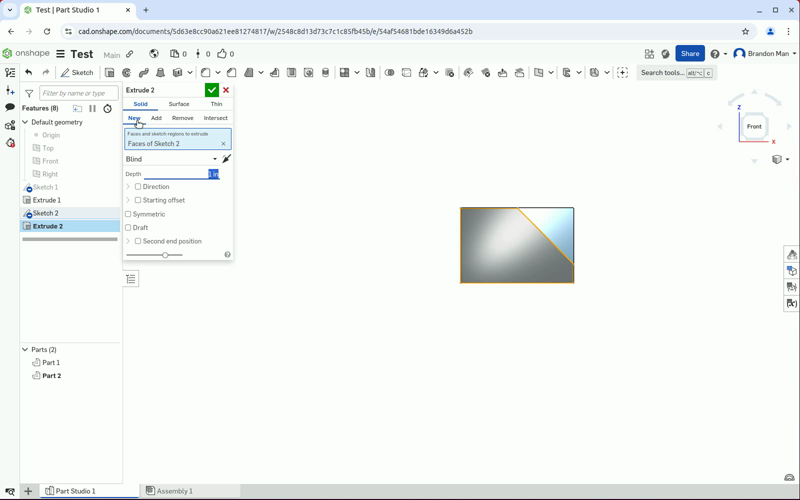
text(-15.405)
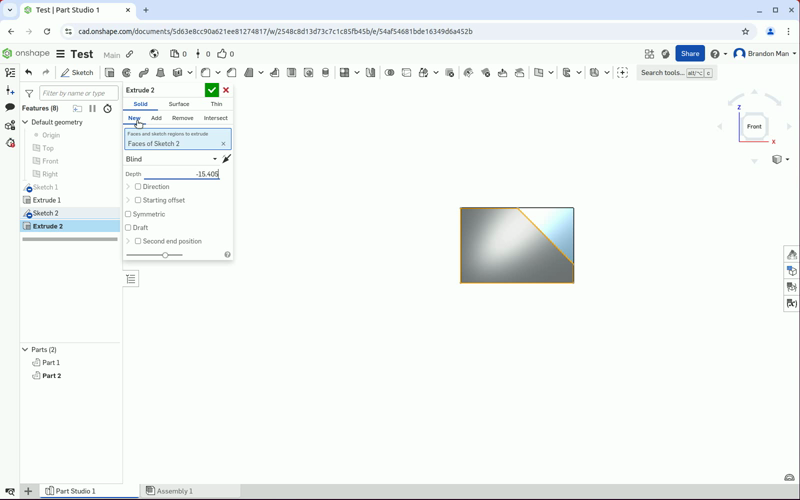
key(enter)
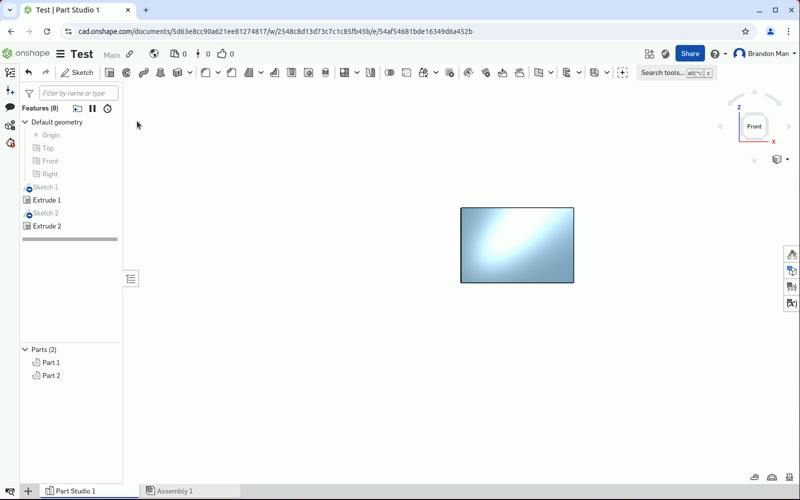
key(shift+h)
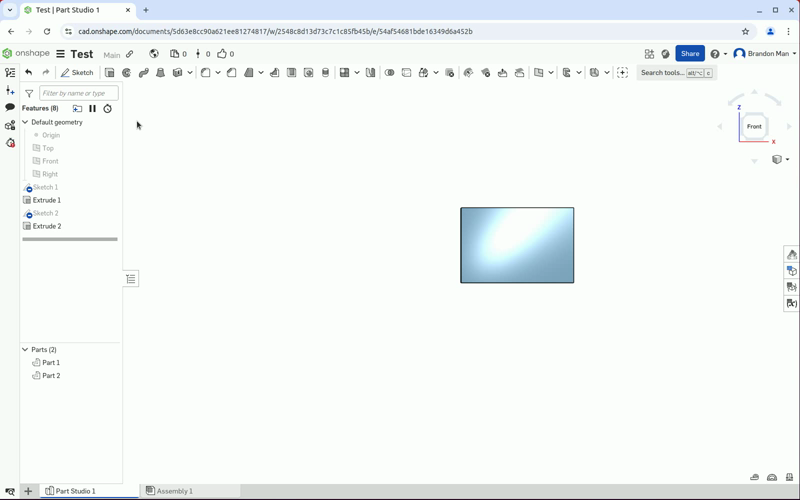
key(shift+h)
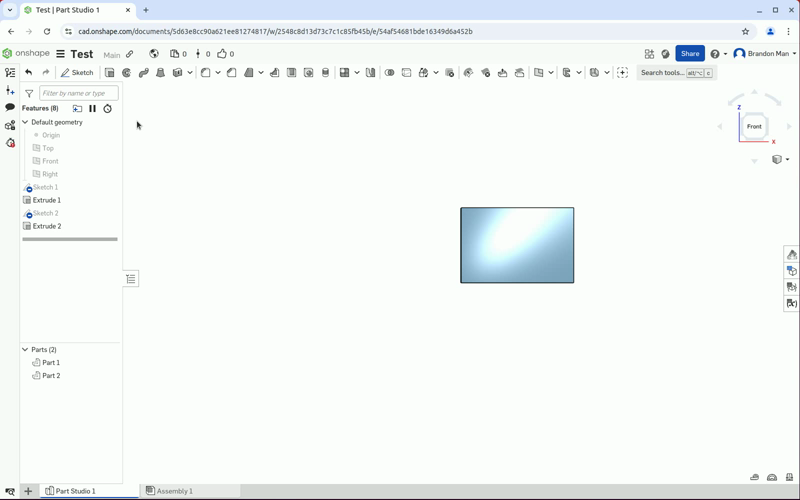
mouse_move(73, 189)
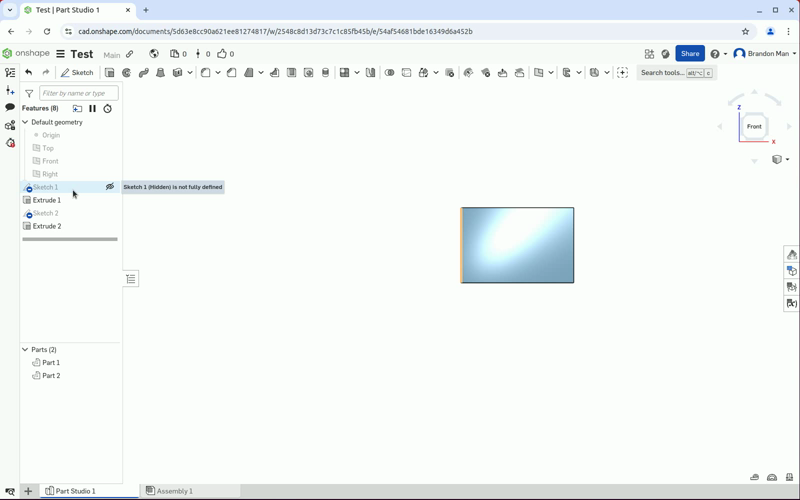
click(73, 189)
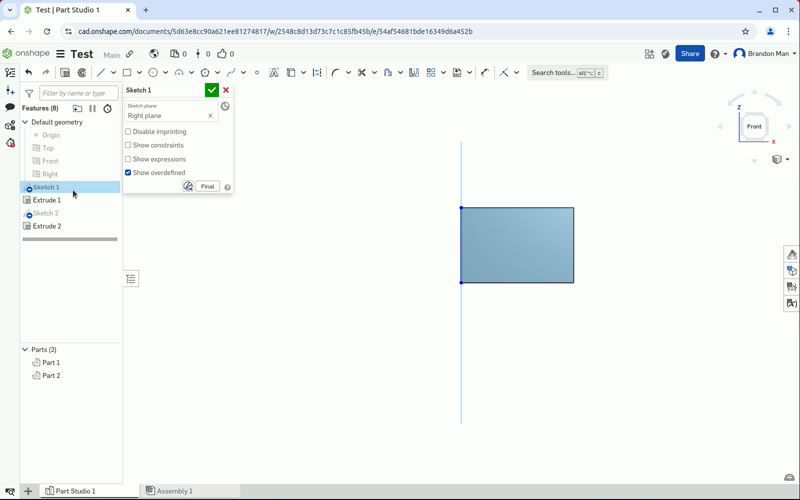
mouse_move(229, 92)
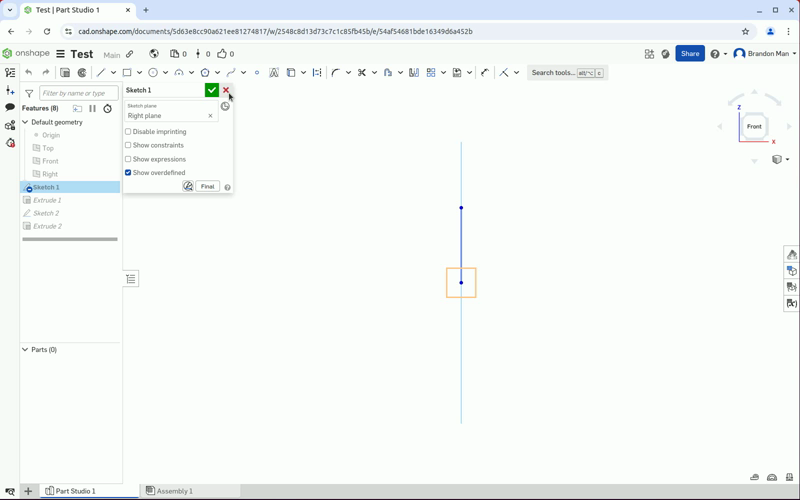
click(229, 92)
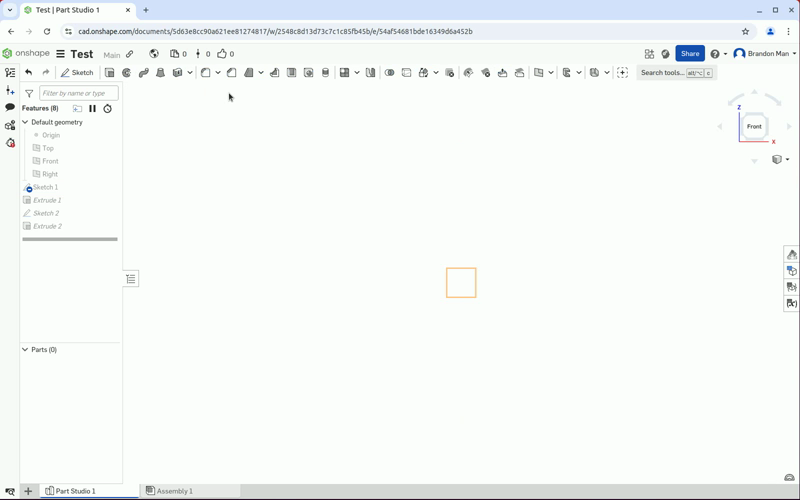
mouse_move(73, 352)
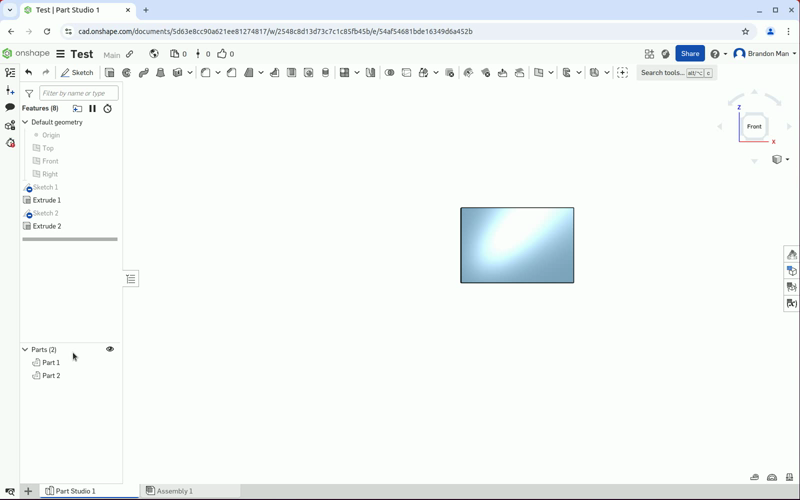
key(y)
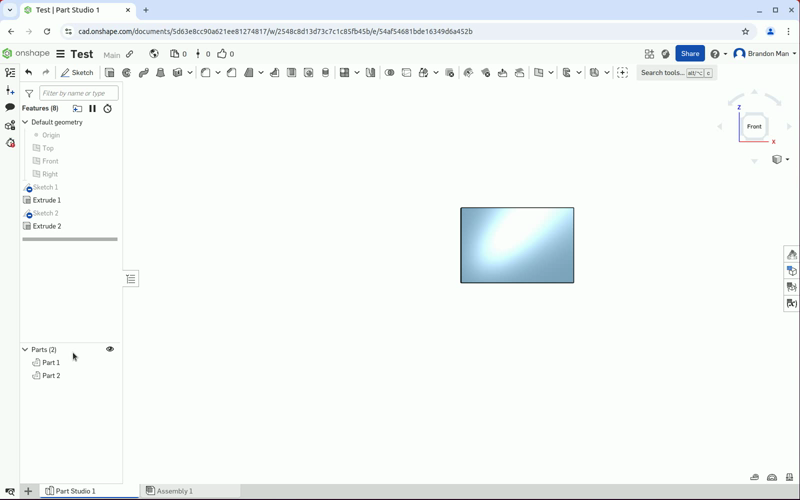
key(shift+p)
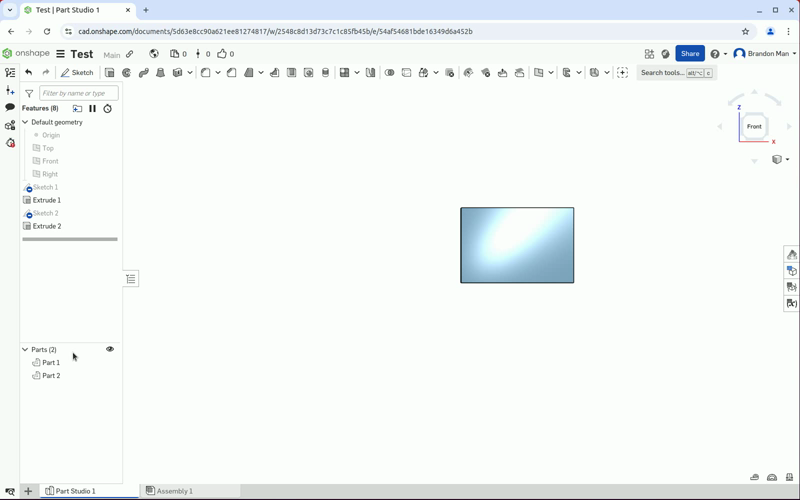
key(space)
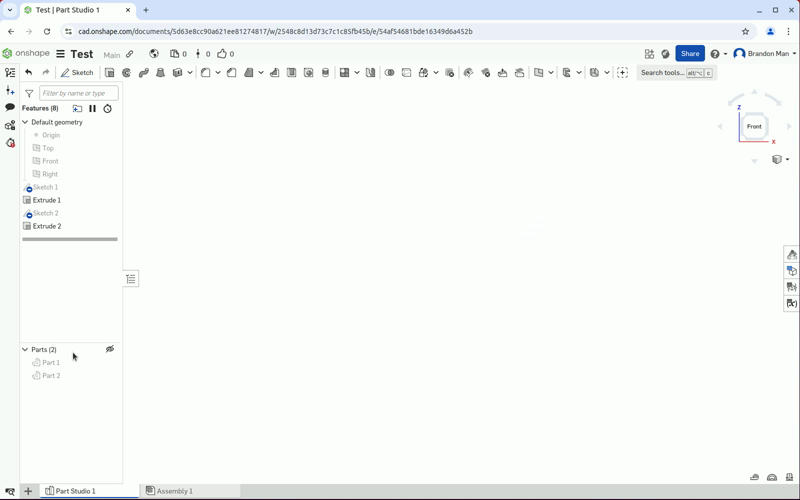
key_down(shift)
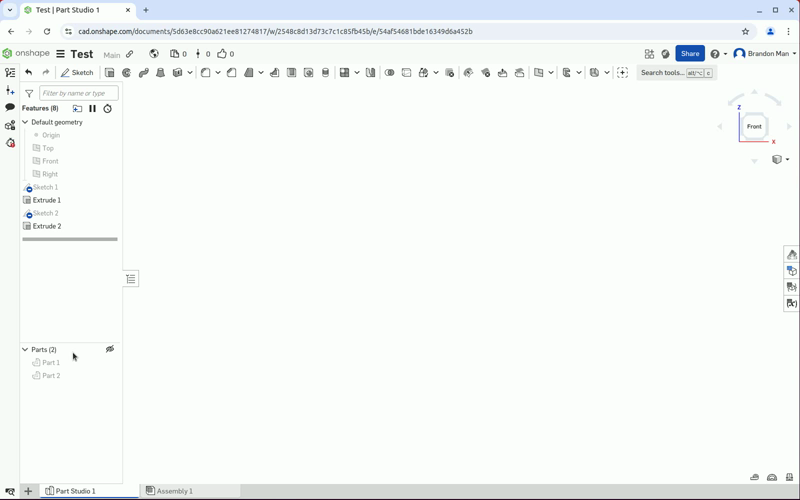
key(down)
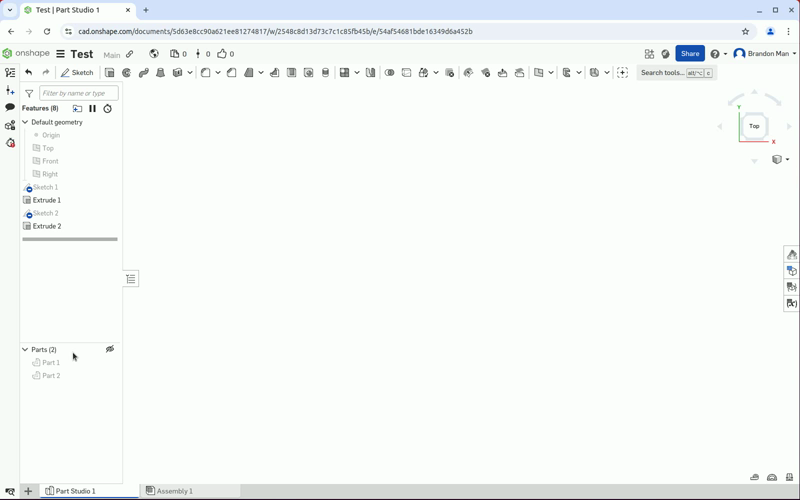
key_up(shift)
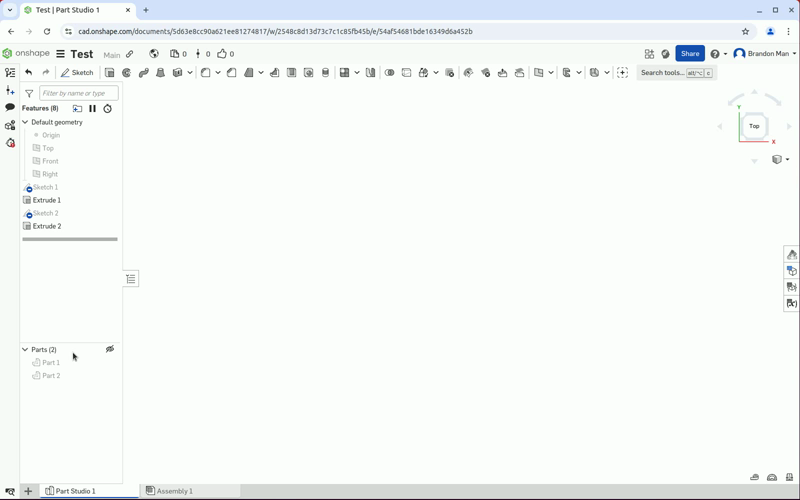
mouse_move(73, 352)
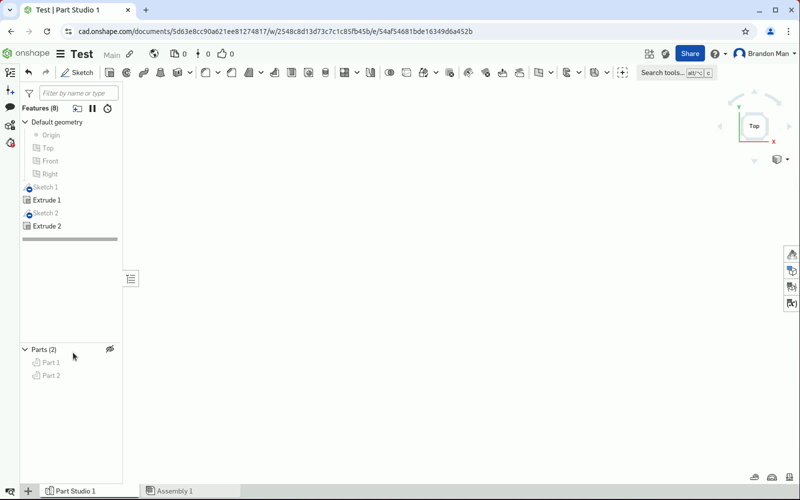
key(shift+y)
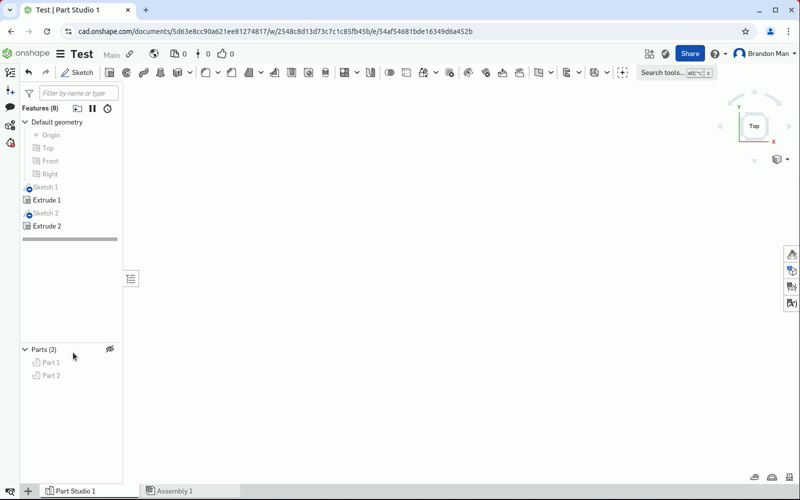
key(shift+s)
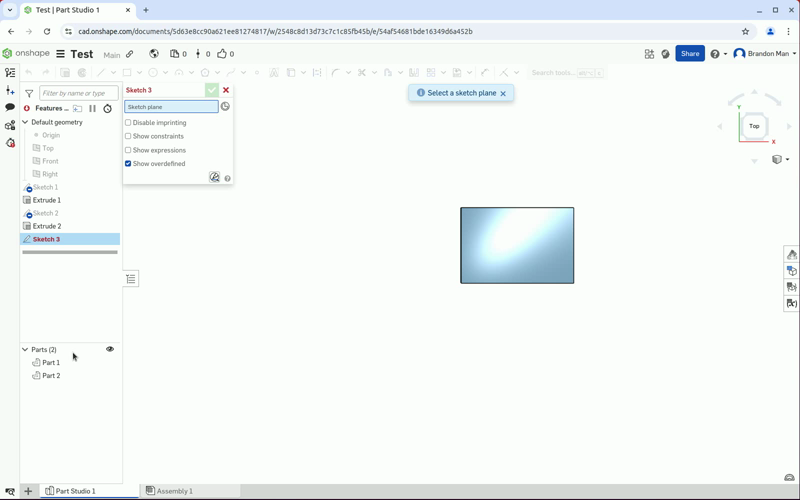
mouse_move(73, 150)
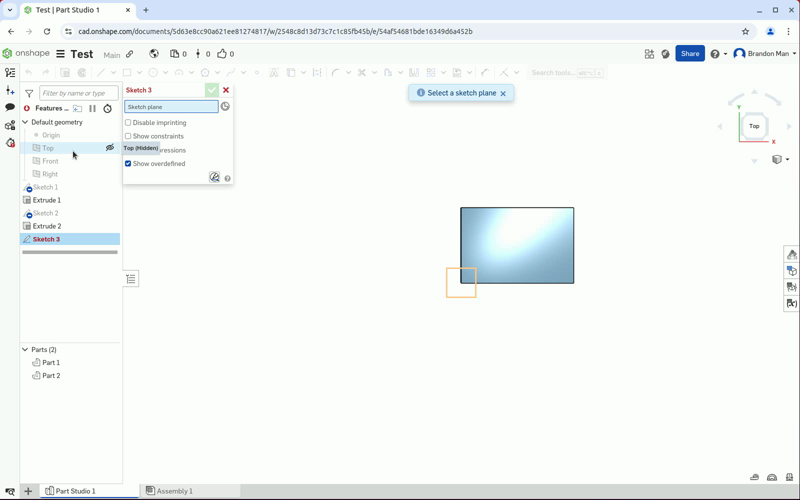
click(73, 150)
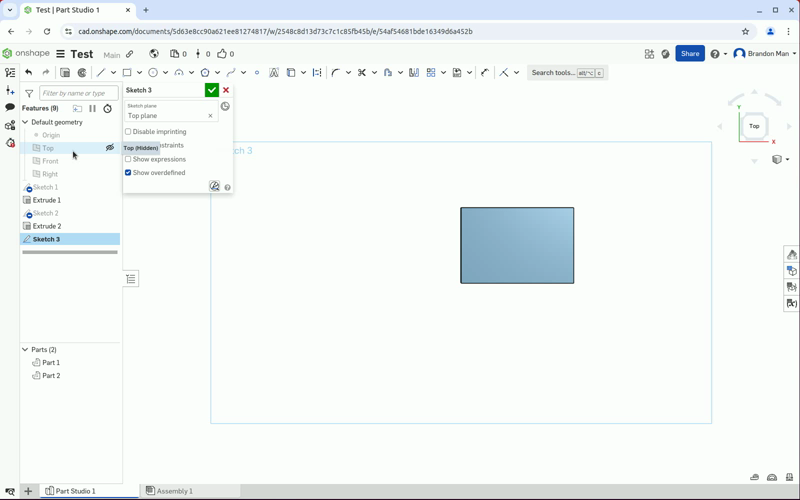
mouse_move(73, 352)
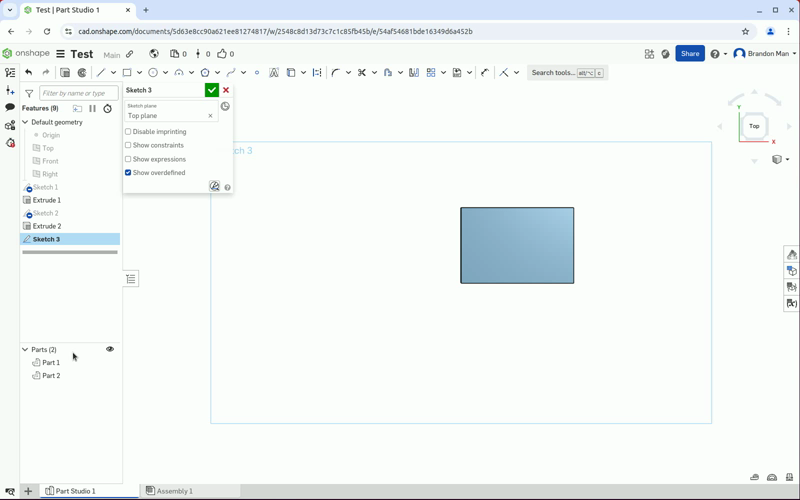
key(y)
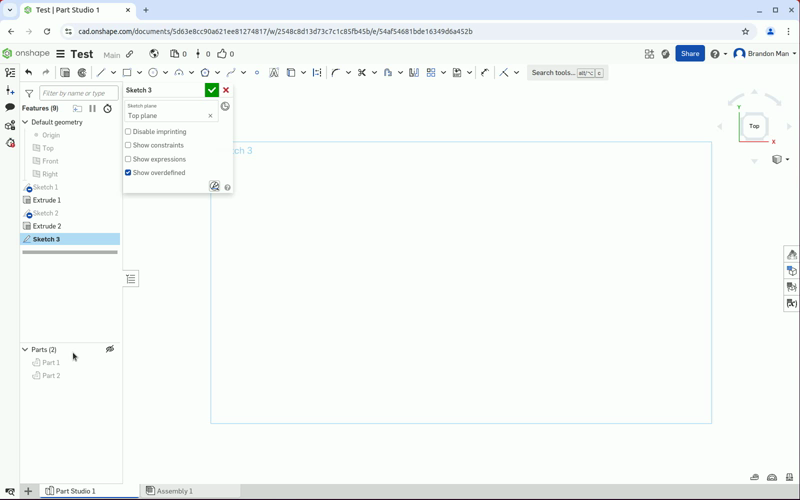
key(l)
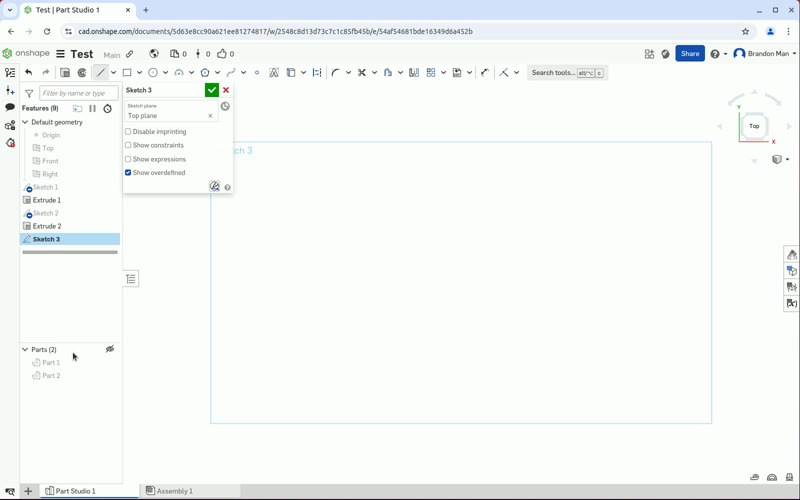
key_down(shift)
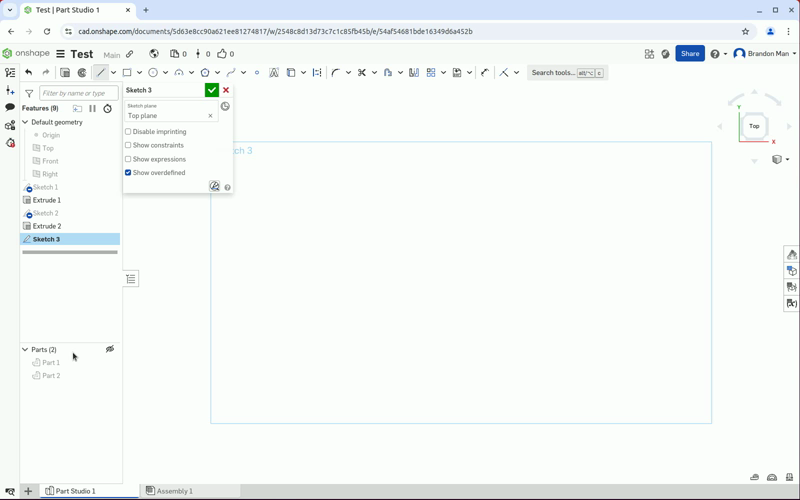
mouse_move(460, 282)
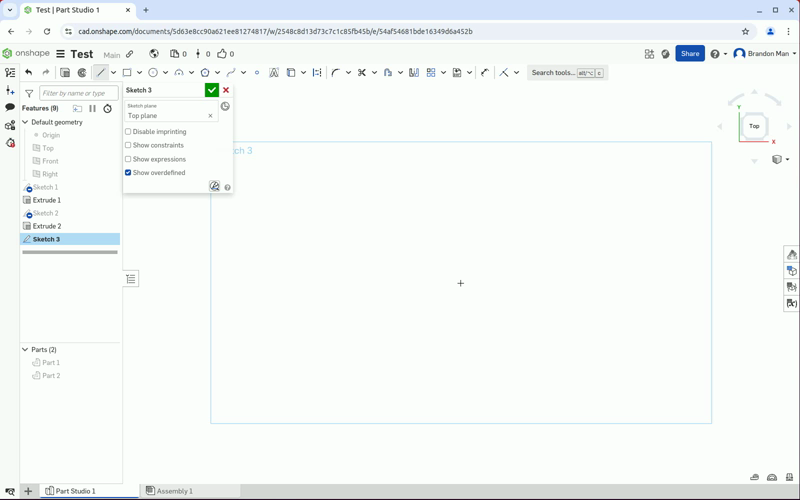
click(460, 282)
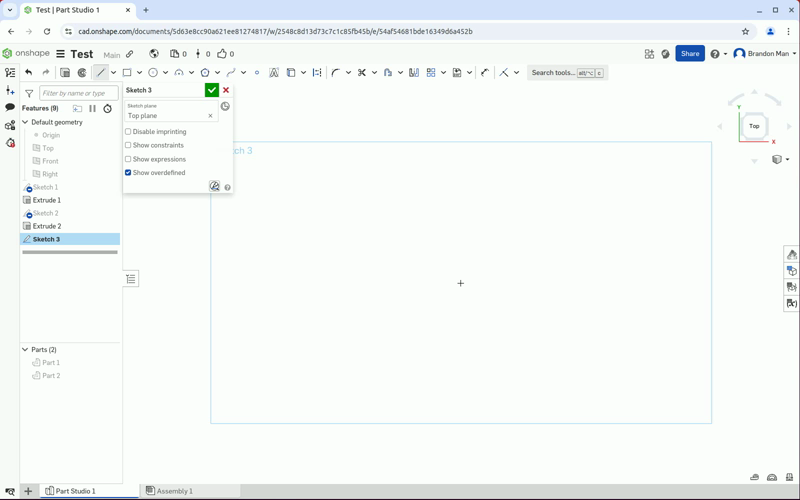
key_up(shift)
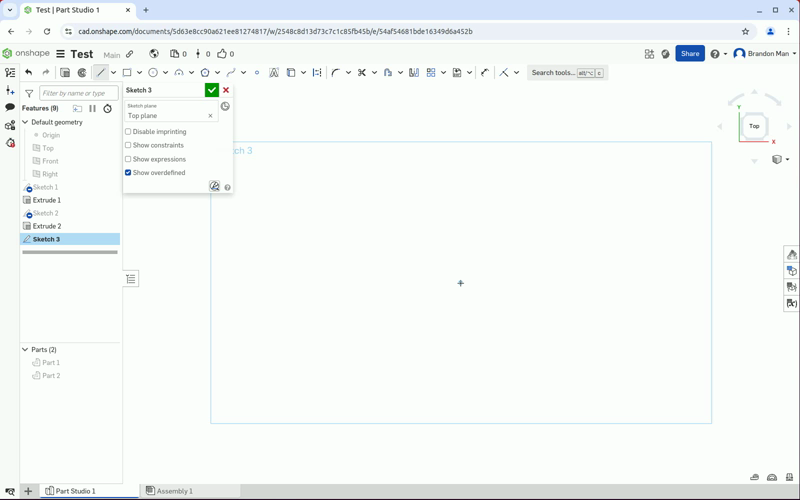
key_down(shift)
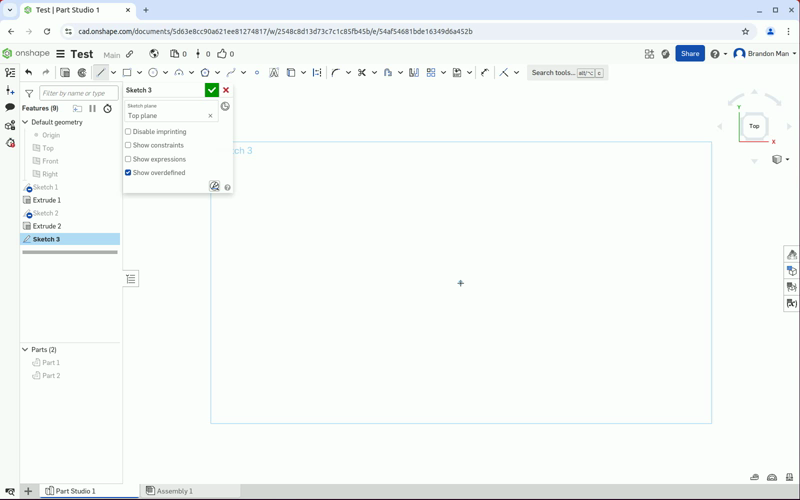
mouse_move(573, 282)
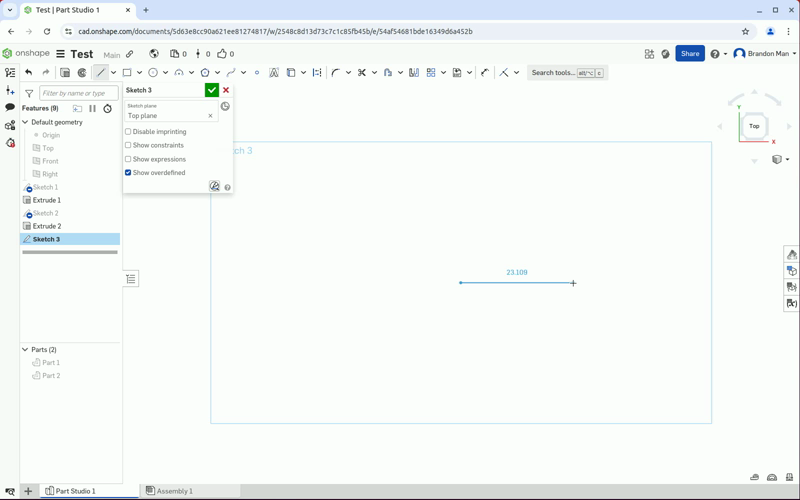
click(573, 282)
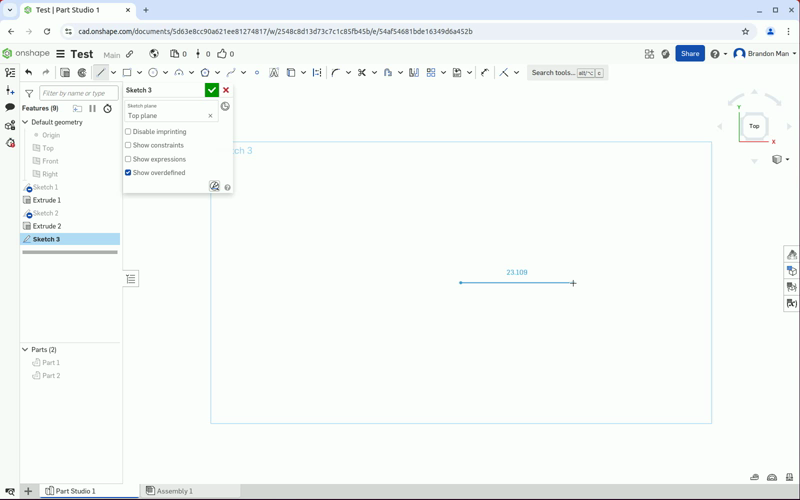
key_up(shift)
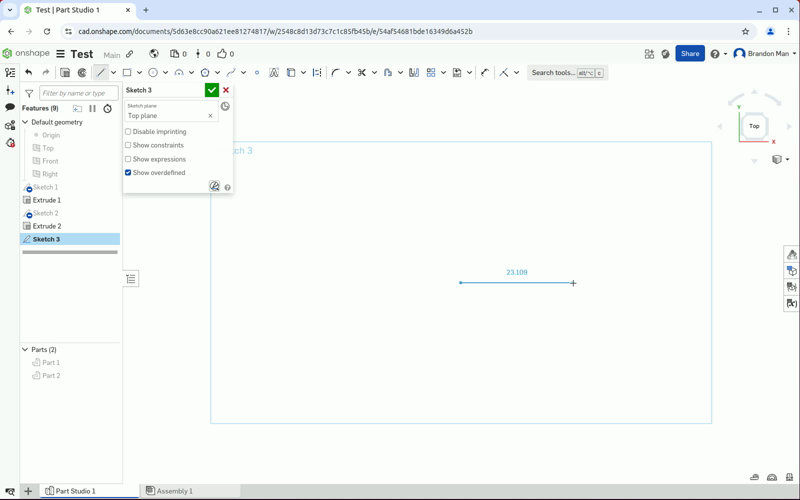
key_down(shift)
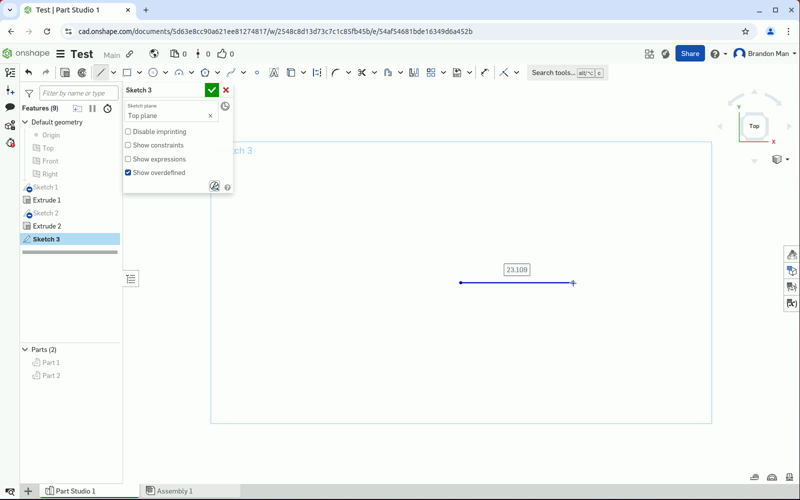
mouse_move(589, 282)
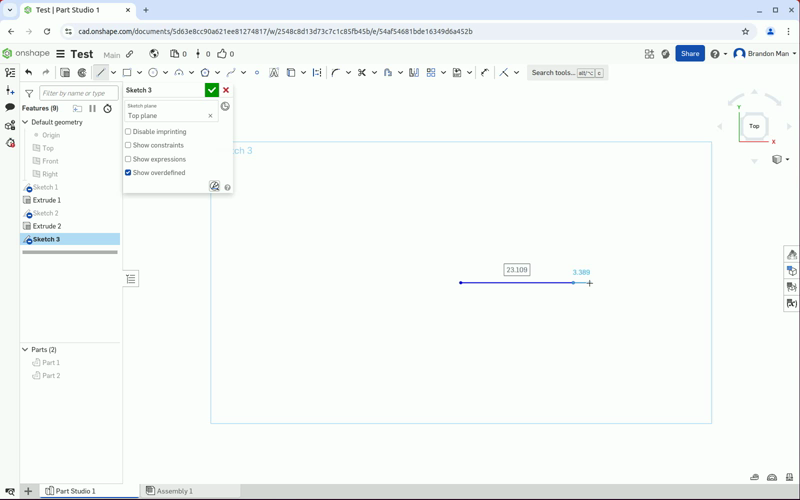
mouse_move(573, 264)
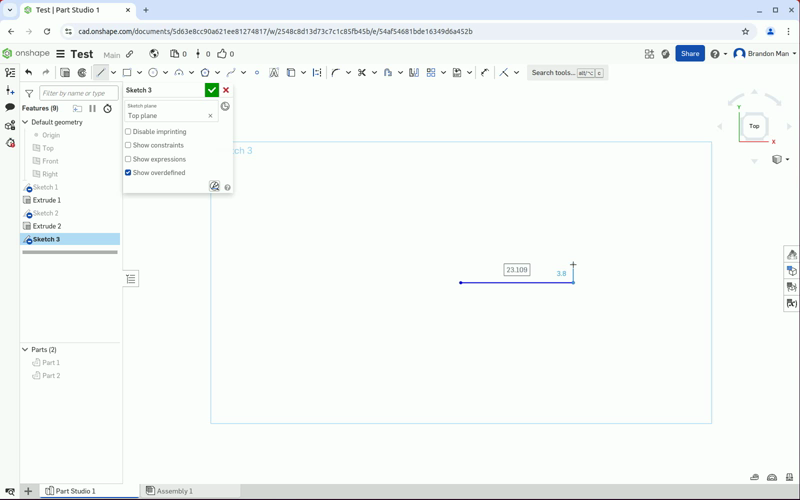
click(573, 264)
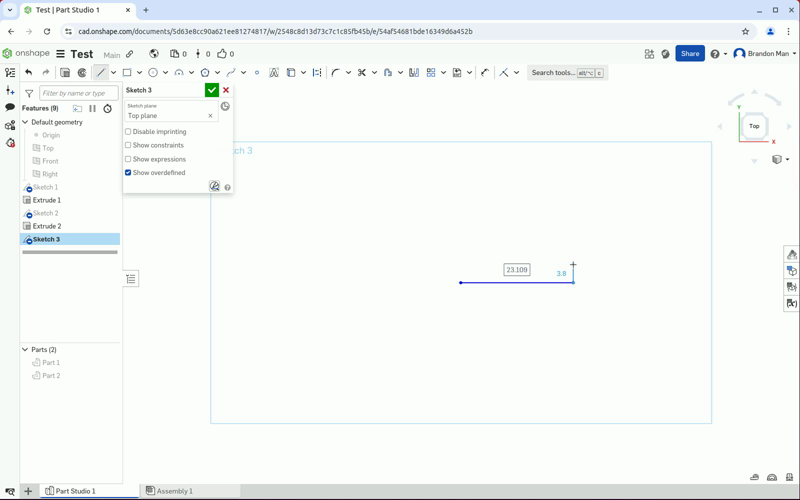
key_up(shift)
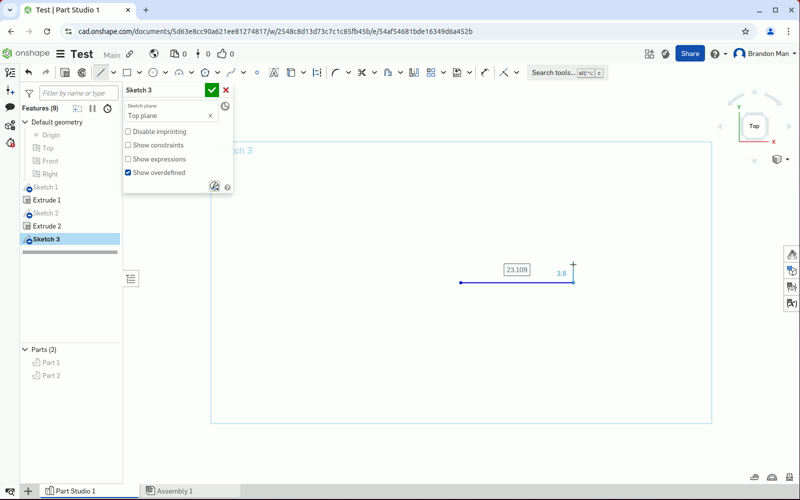
key_down(shift)
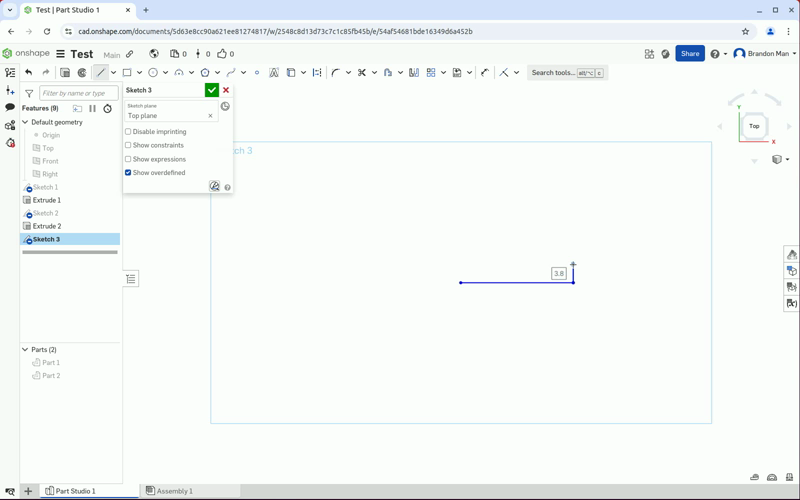
mouse_move(589, 264)
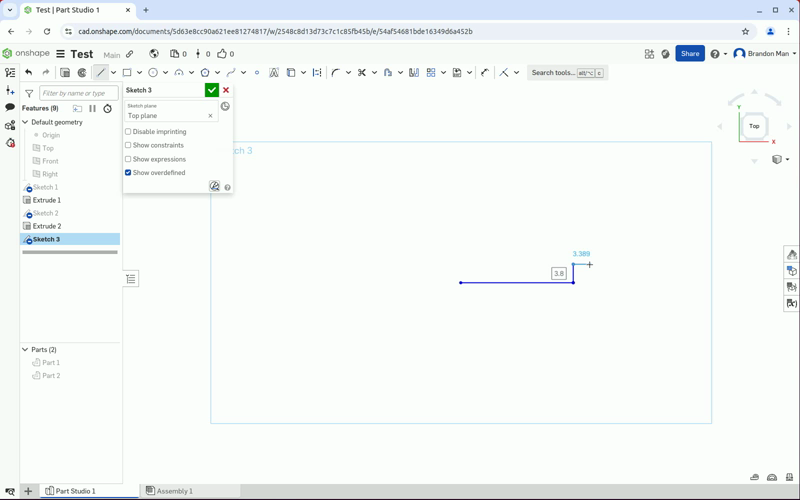
mouse_move(517, 264)
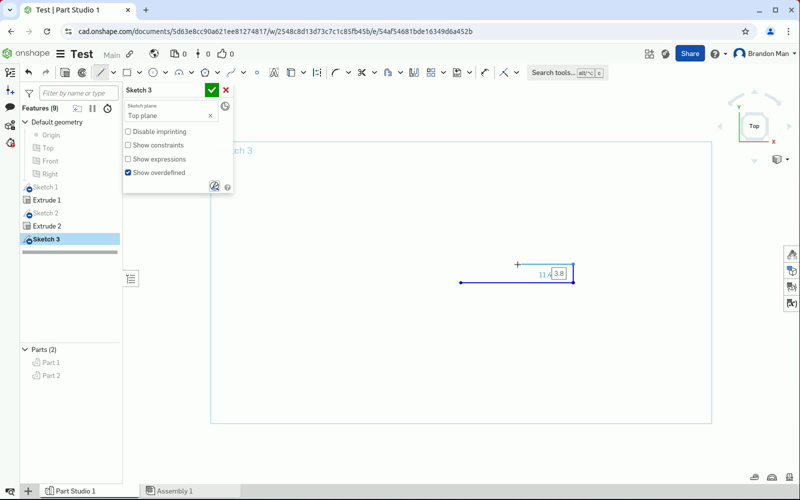
click(517, 264)
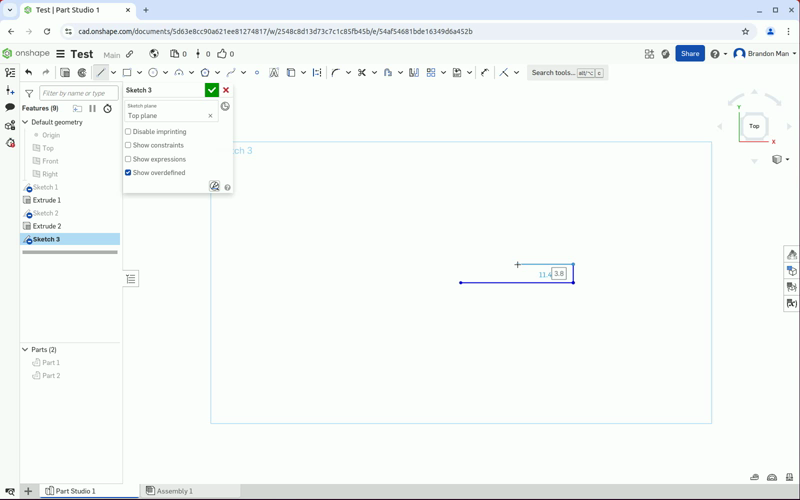
key_up(shift)
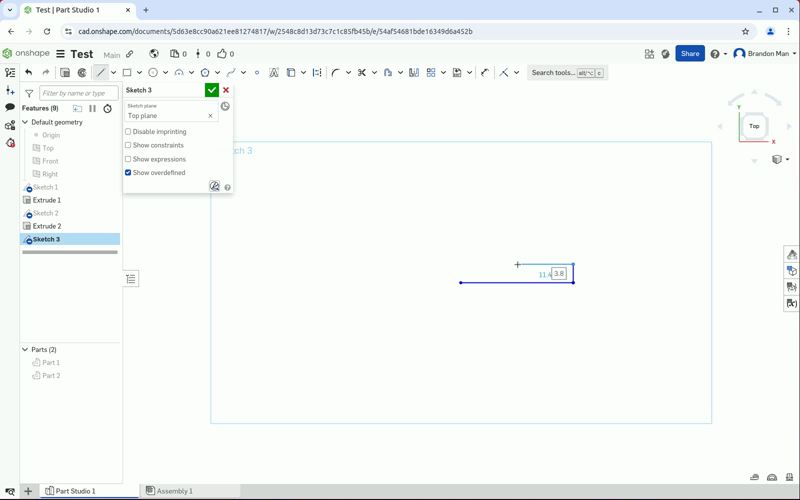
key_down(shift)
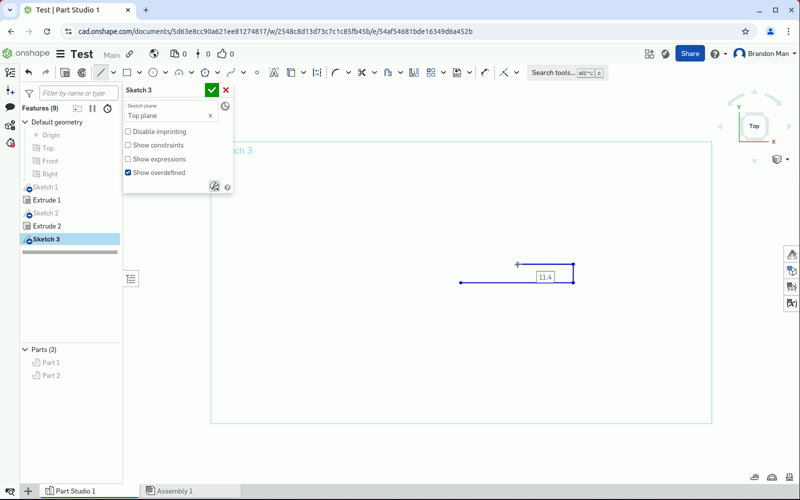
mouse_move(547, 264)
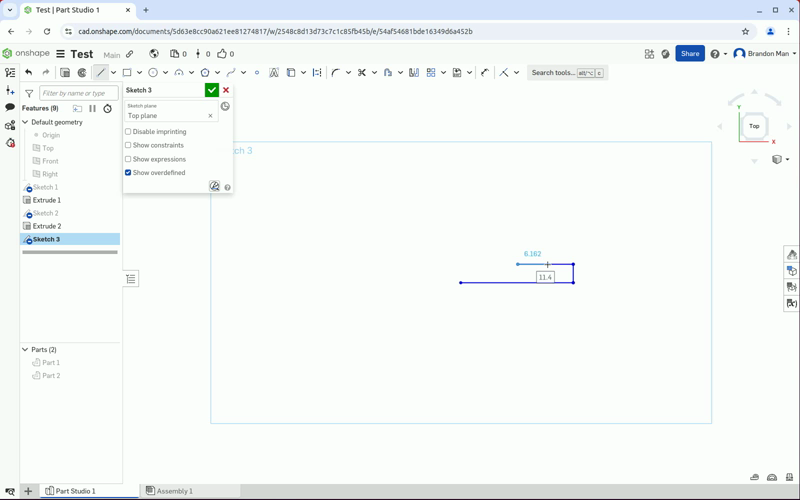
mouse_move(517, 226)
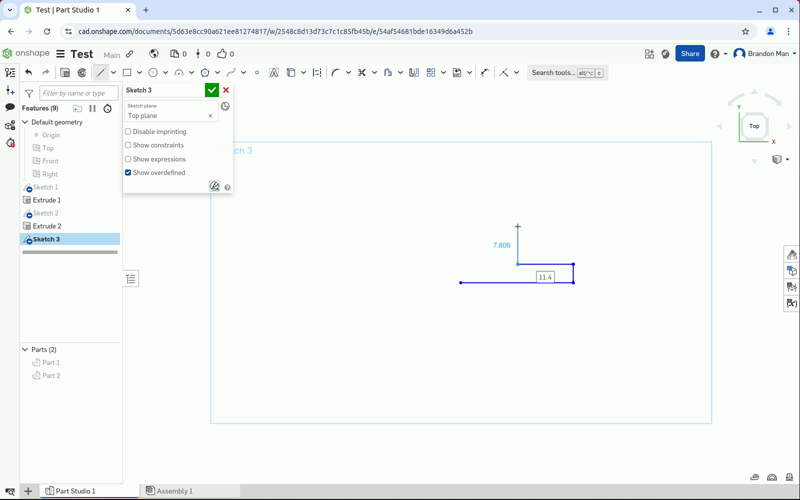
click(517, 226)
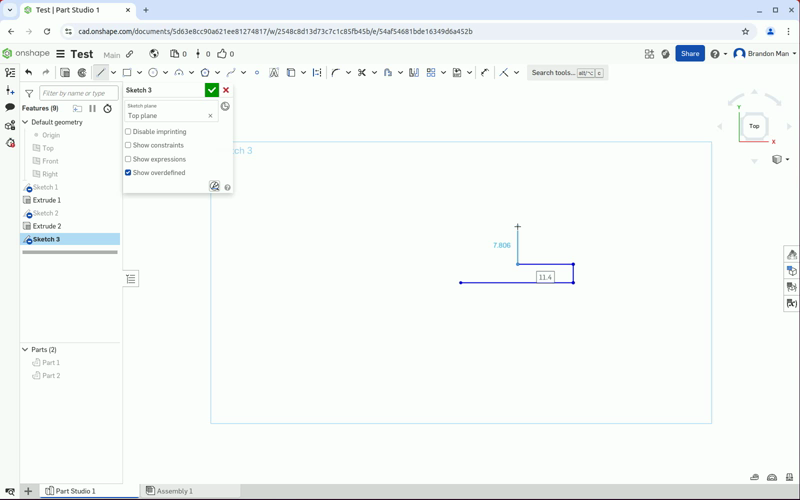
key_up(shift)
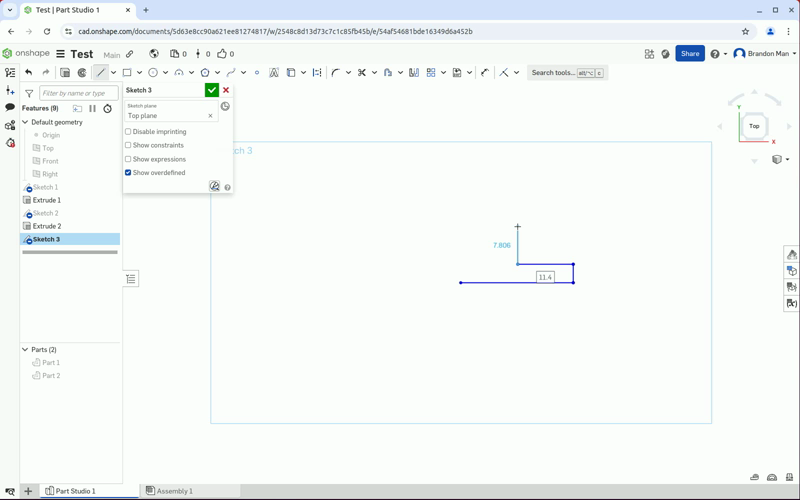
key_down(shift)
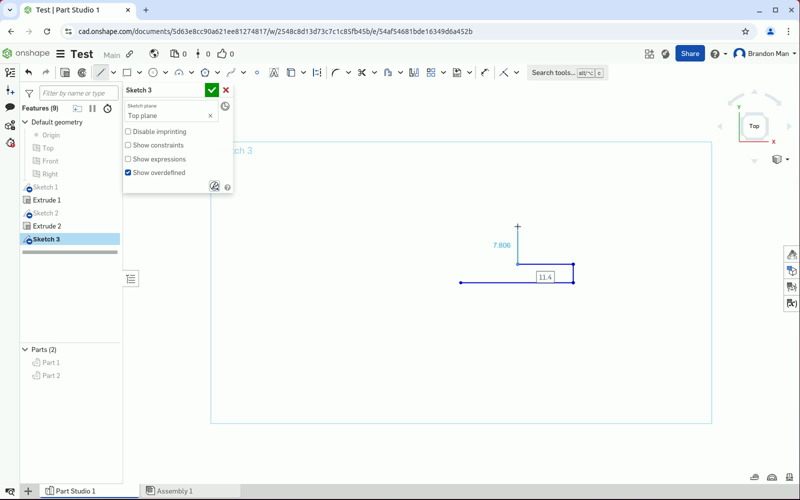
mouse_move(547, 226)
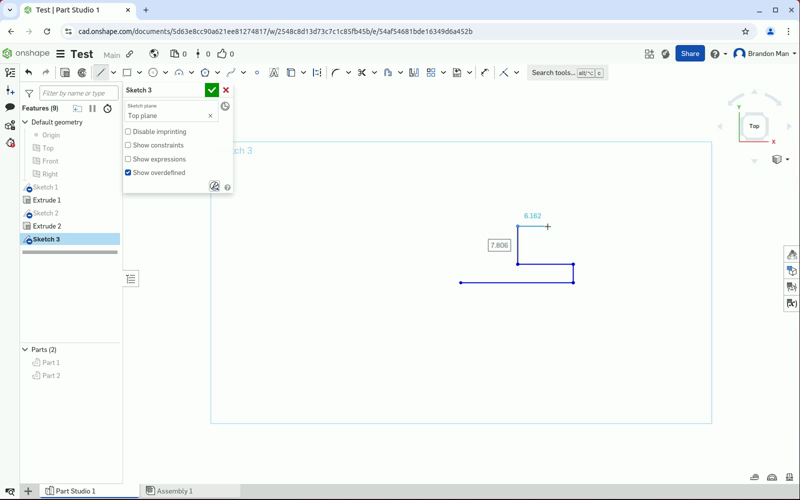
mouse_move(573, 226)
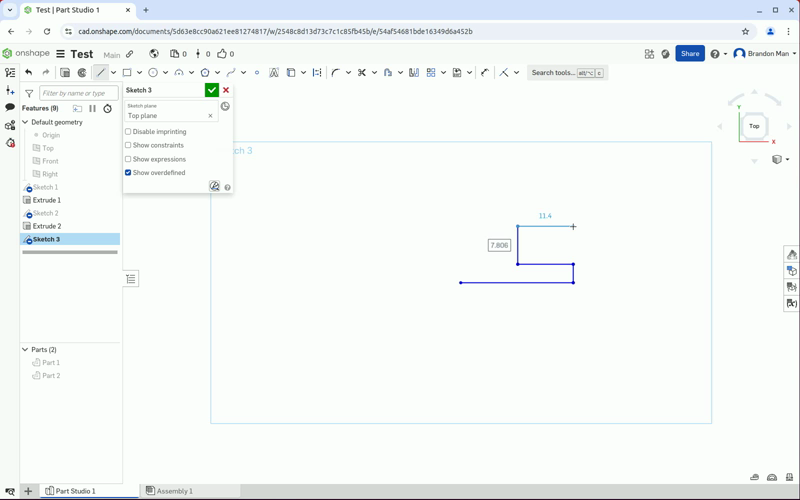
click(573, 226)
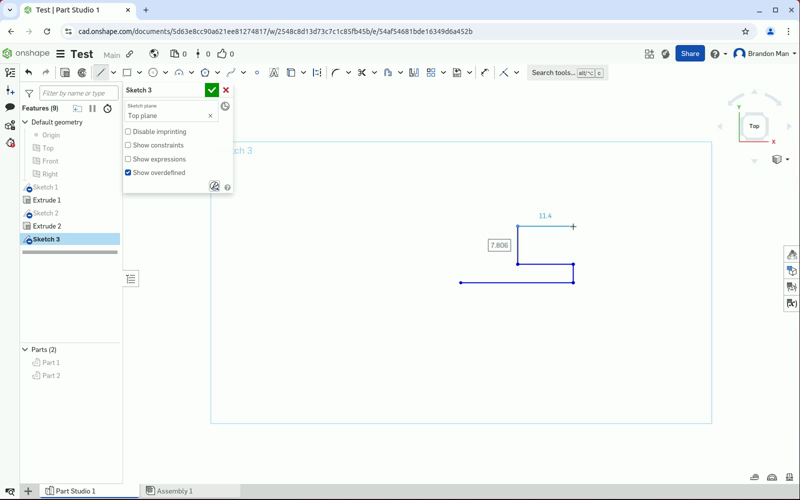
key_up(shift)
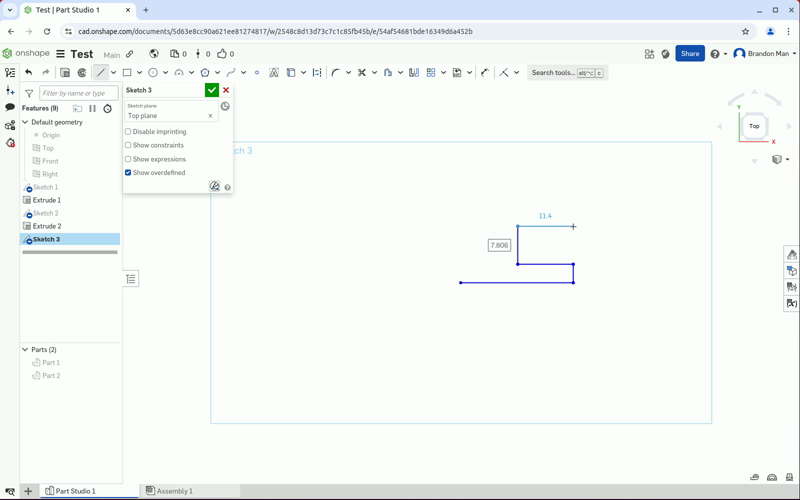
key_down(shift)
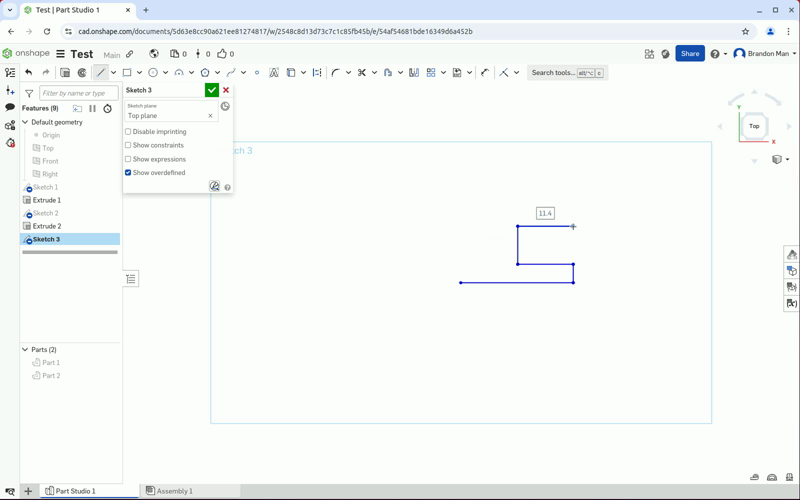
mouse_move(589, 226)
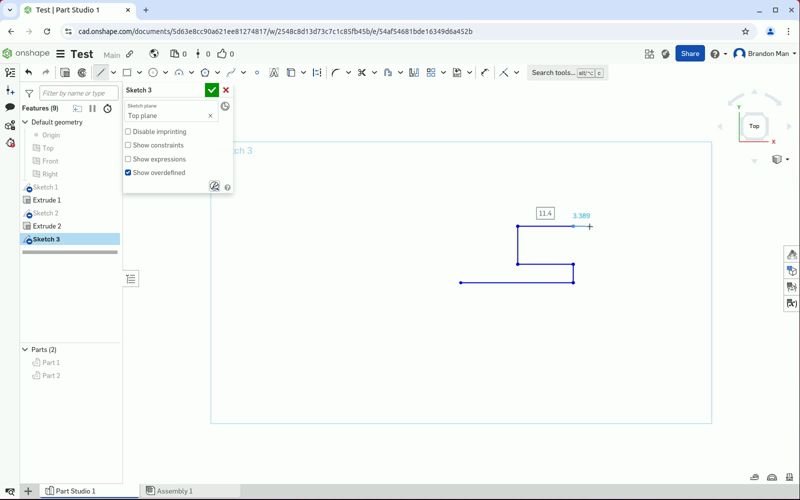
mouse_move(573, 208)
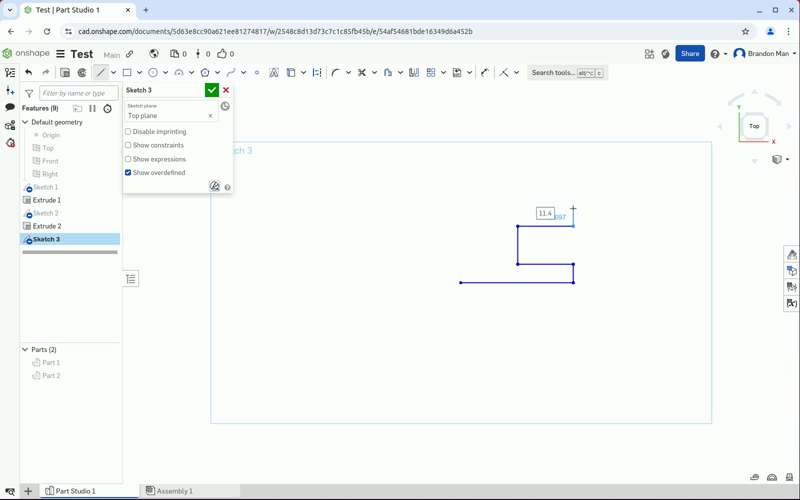
click(573, 208)
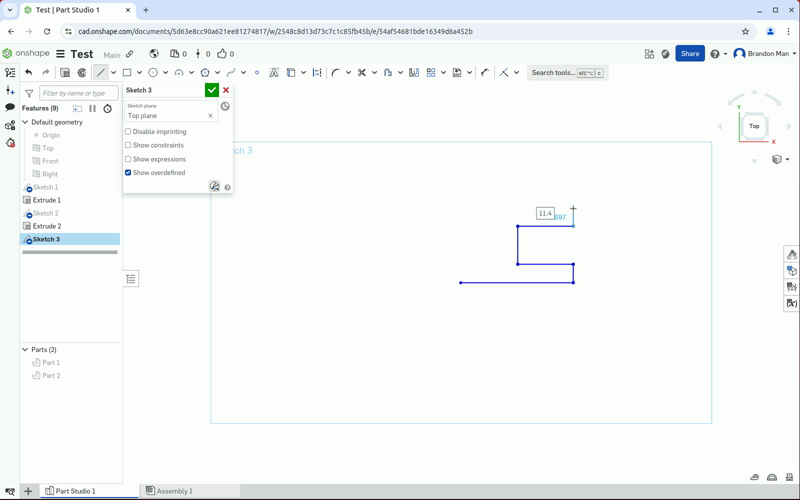
key_up(shift)
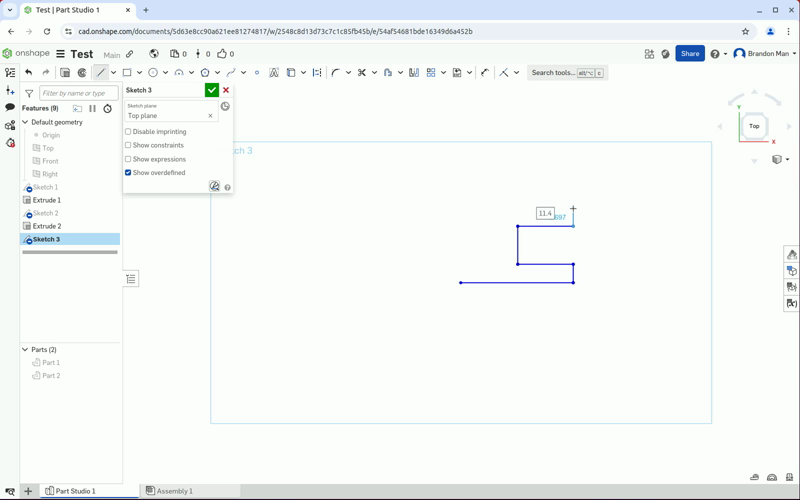
key_down(shift)
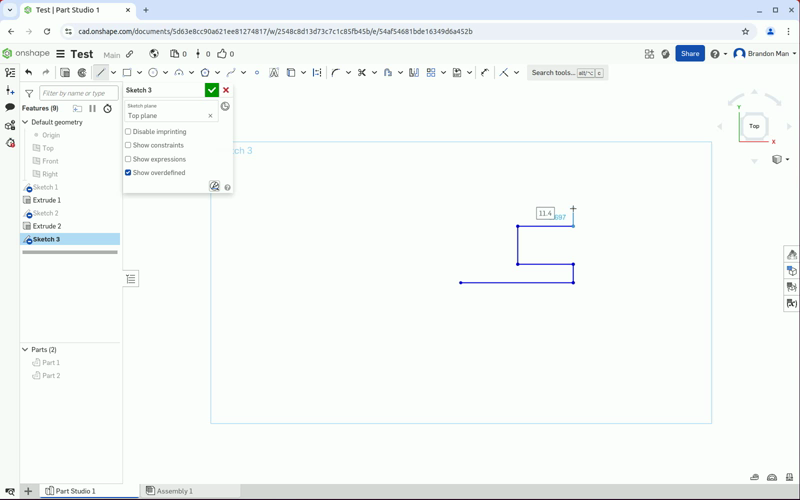
mouse_move(460, 208)
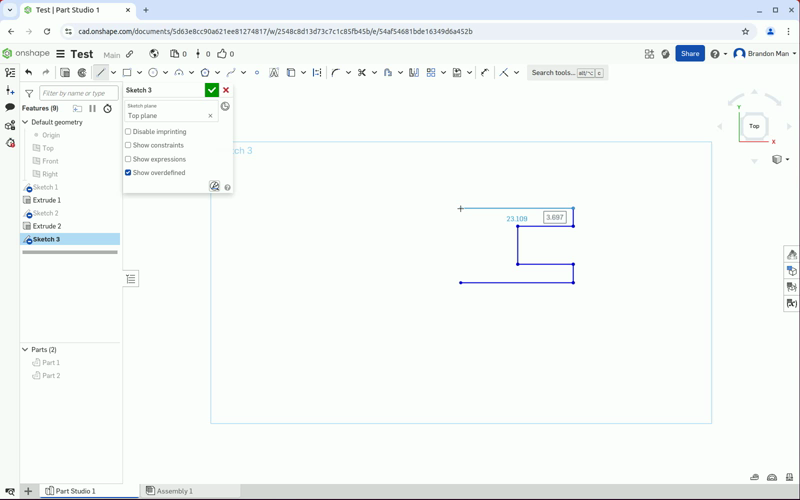
click(460, 208)
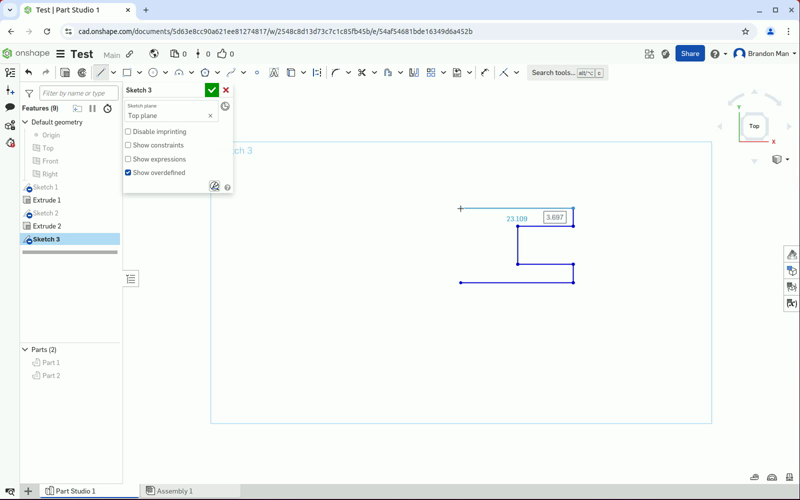
key_up(shift)
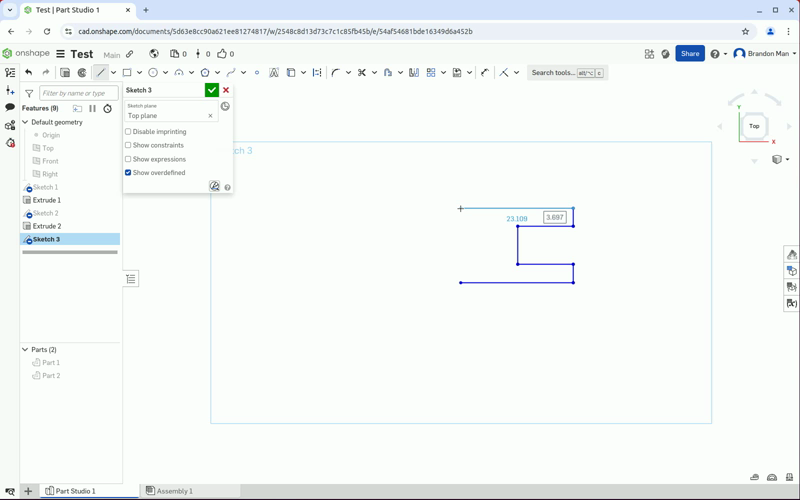
key_down(shift)
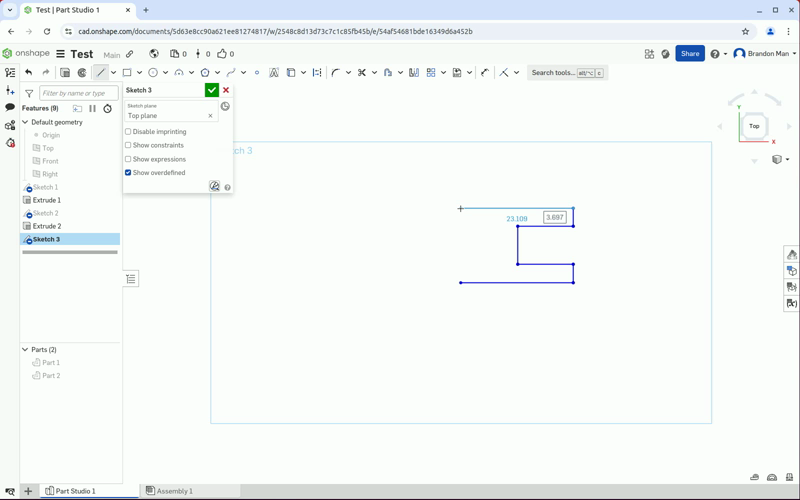
mouse_move(460, 282)
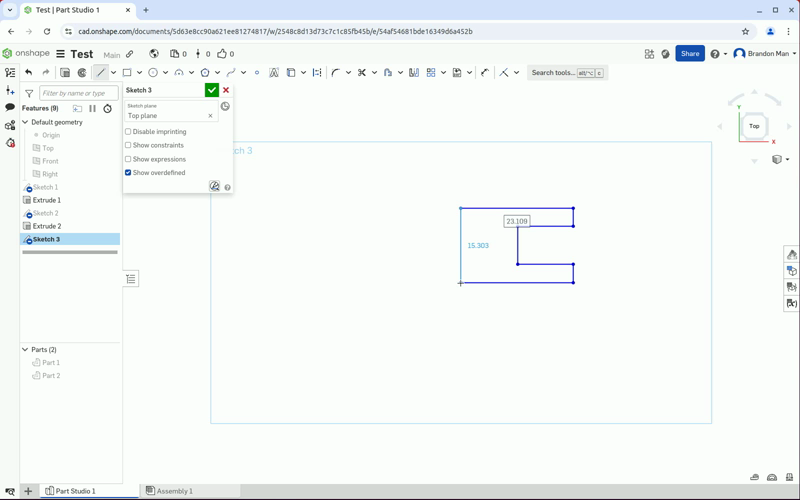
key_up(shift)
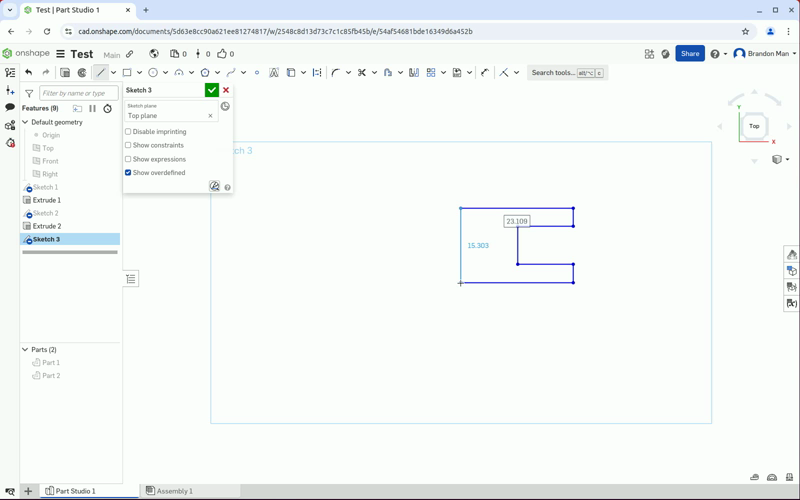
click(460, 282)
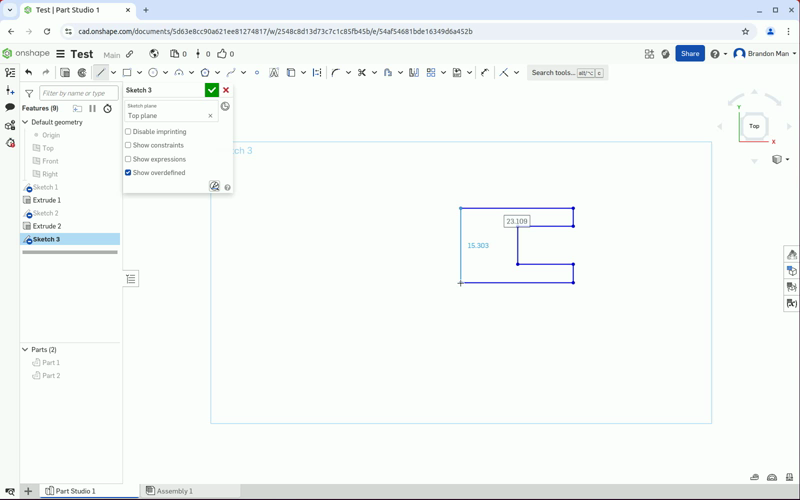
key(esc)
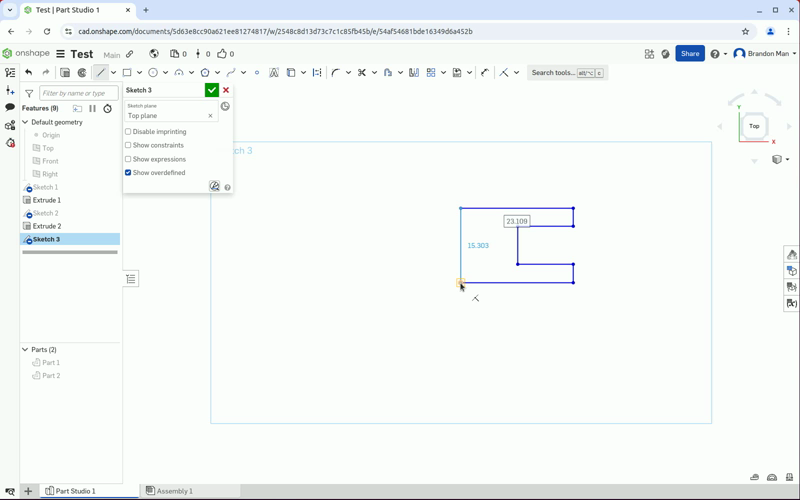
mouse_move(525, 277)
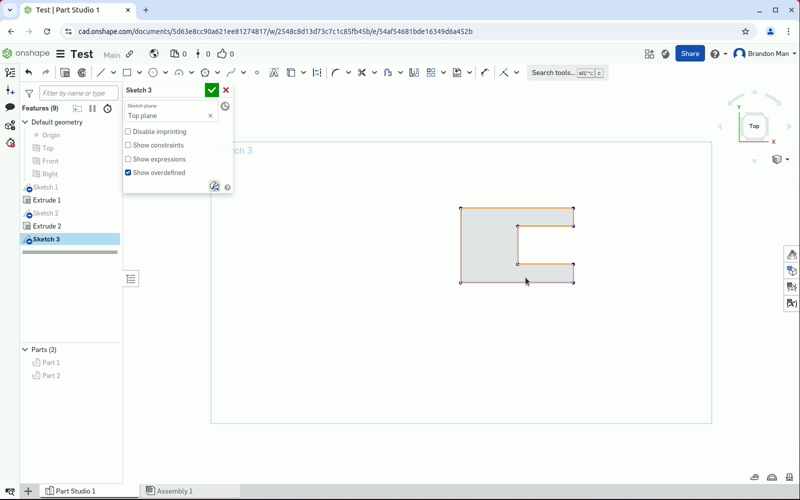
click(525, 277)
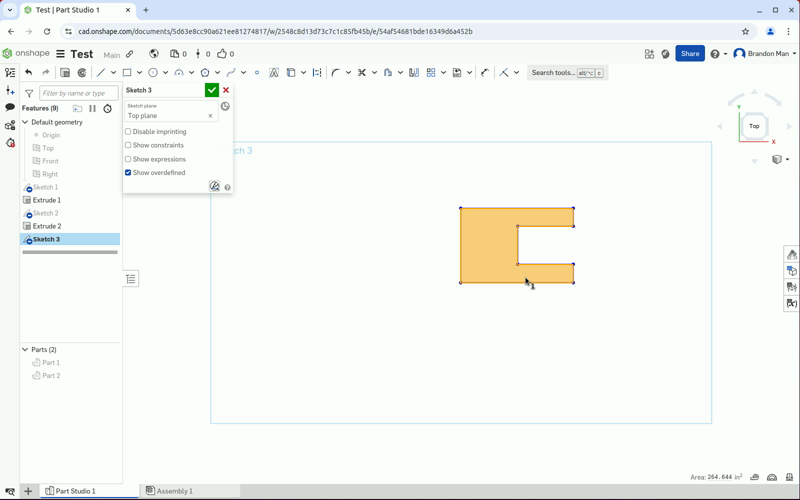
mouse_move(73, 352)
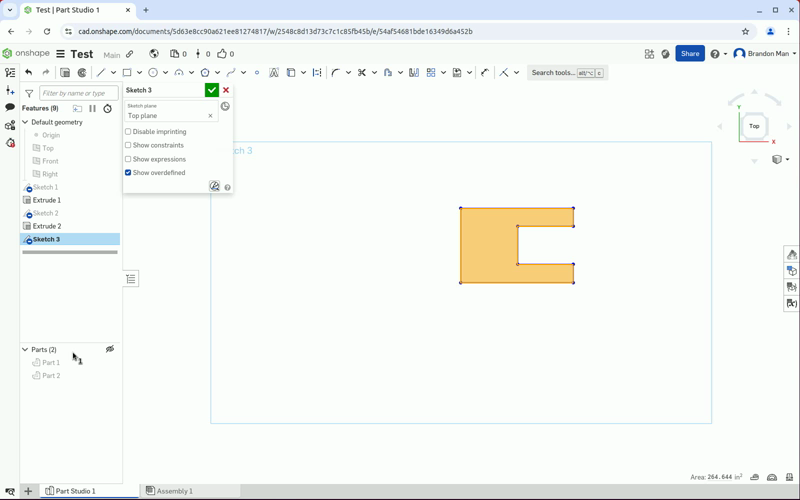
key(shift+y)
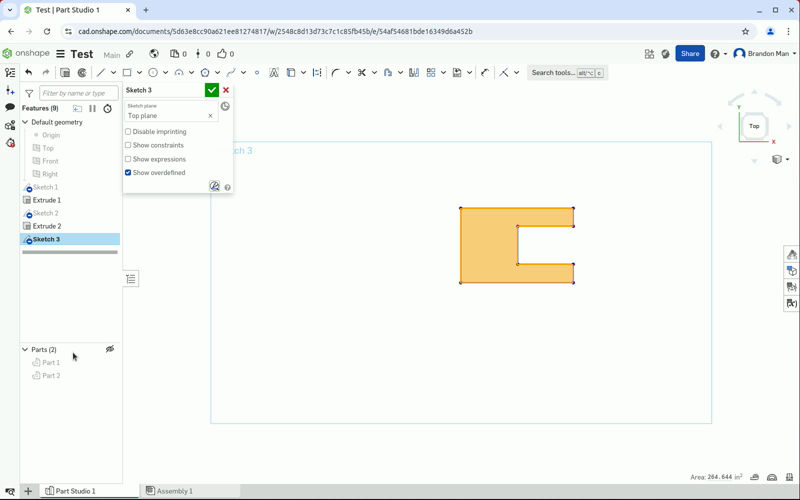
key(shift+e)
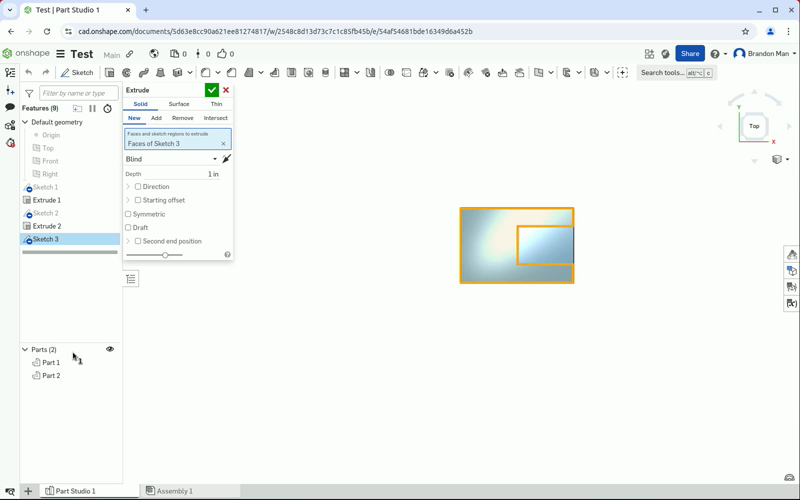
mouse_move(143, 106)
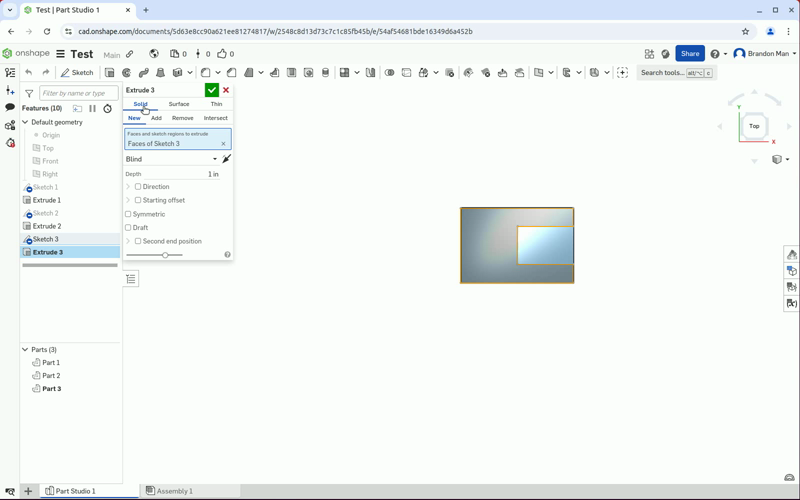
click(143, 106)
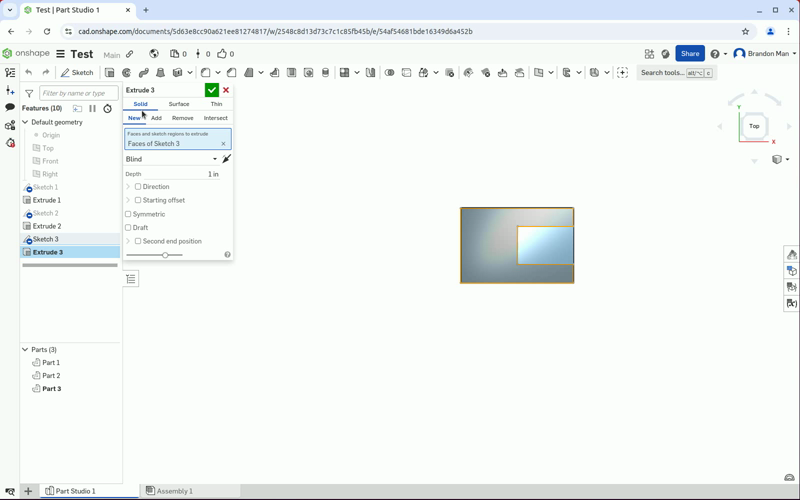
mouse_move(137, 120)
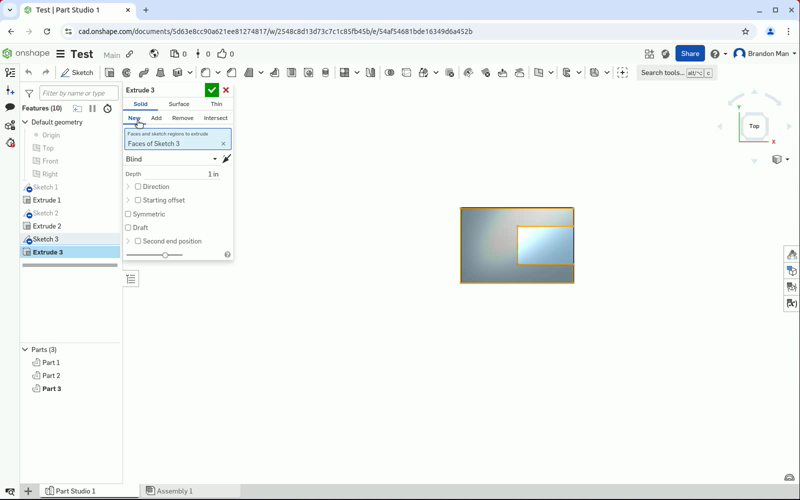
click(137, 120)
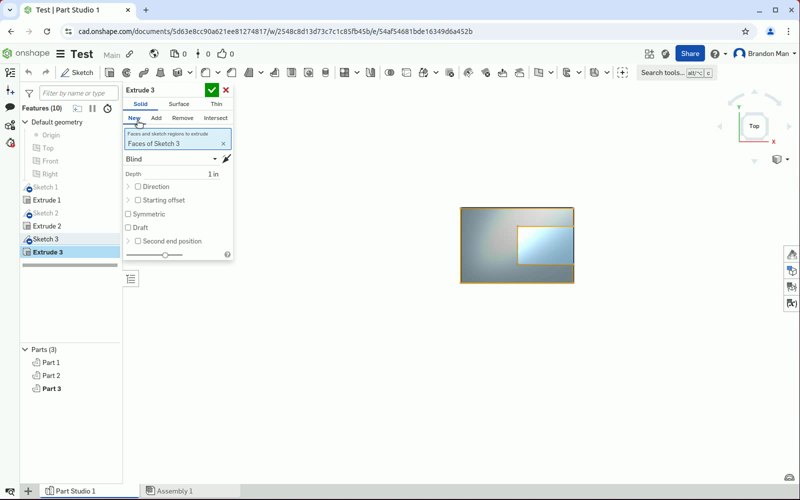
key(tab, 4)
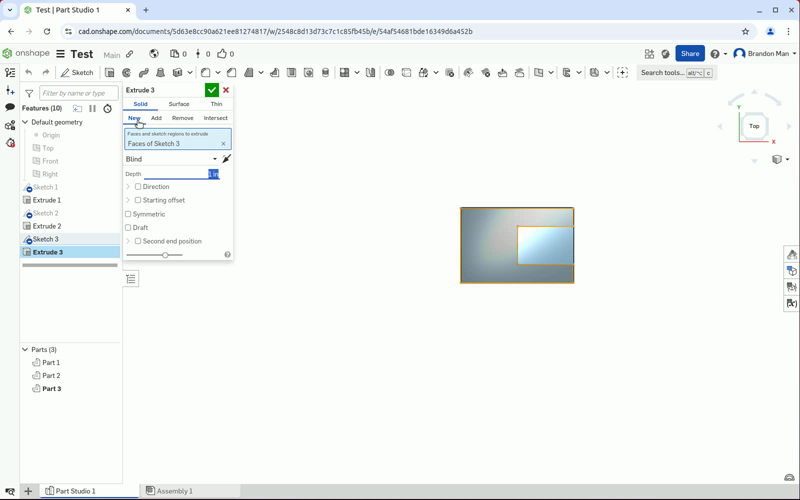
text(15.405)
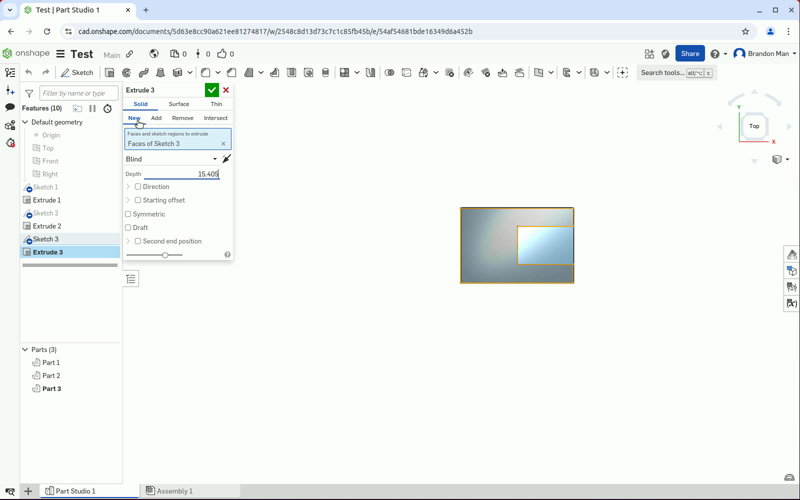
key(enter)
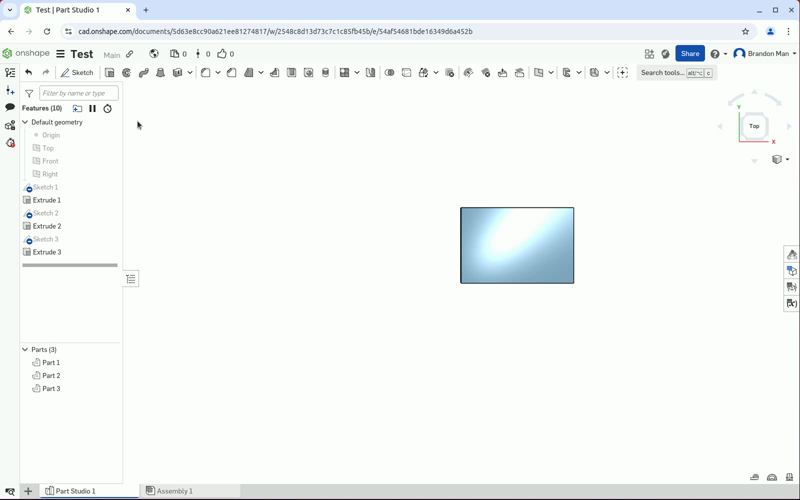
key(shift+h)
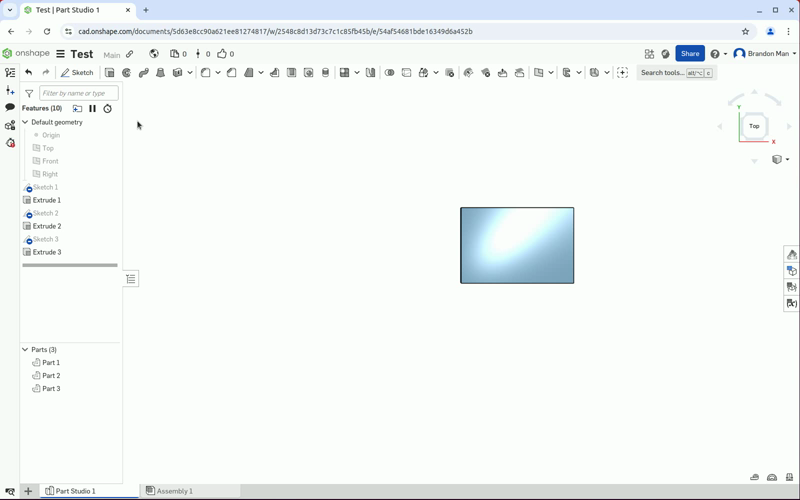
key(shift+h)
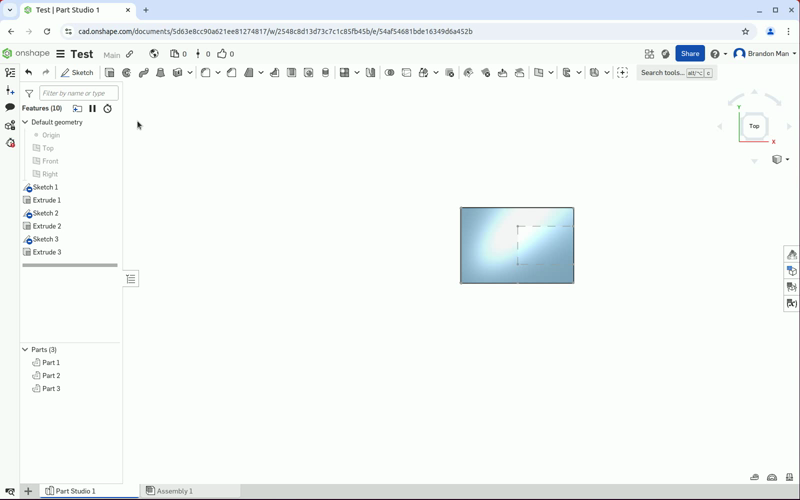
key(shift+7)
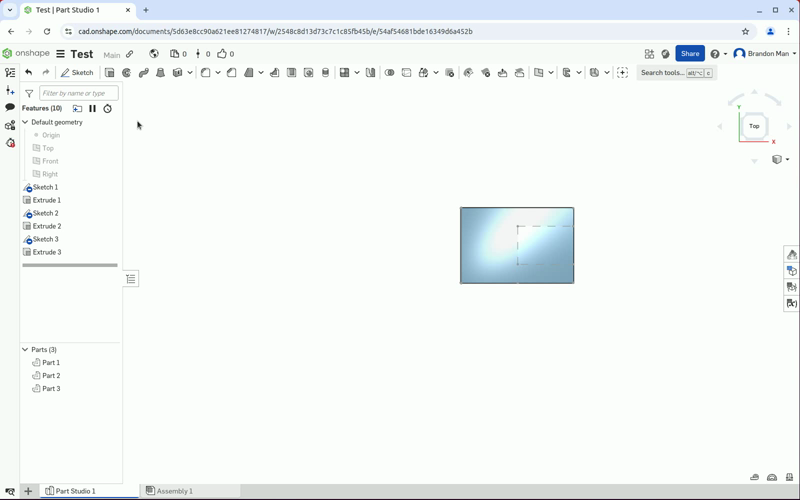
key(up, 3)
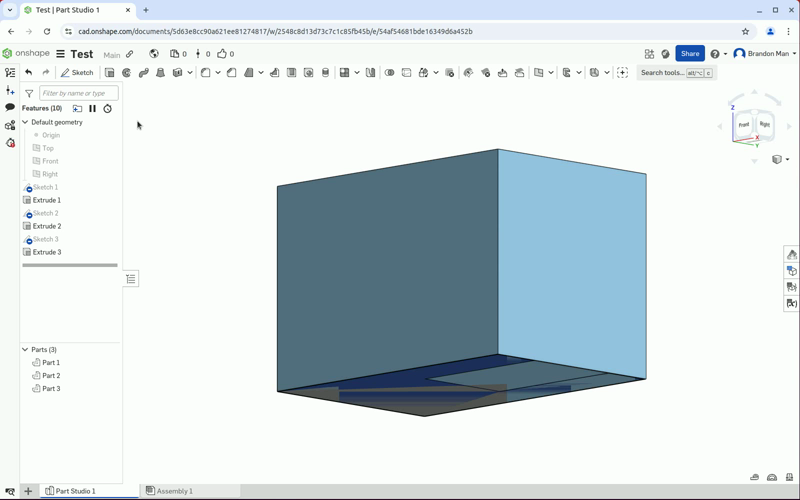
key(left, 3)
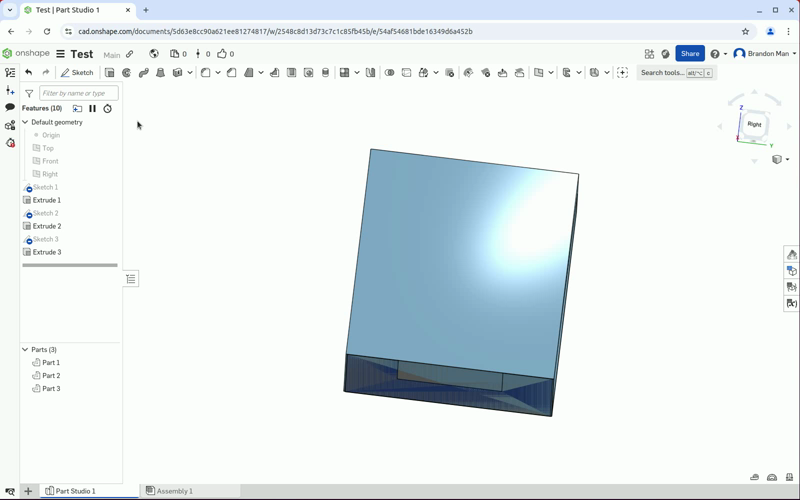
key(right, 3)
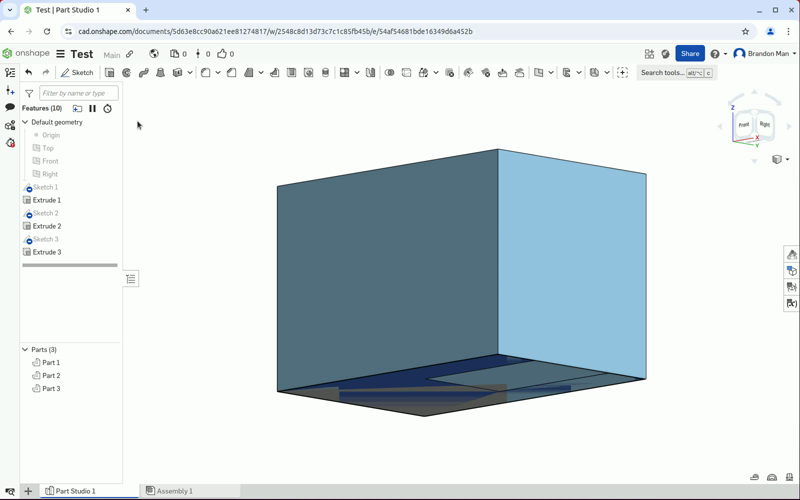
key(down, 3)
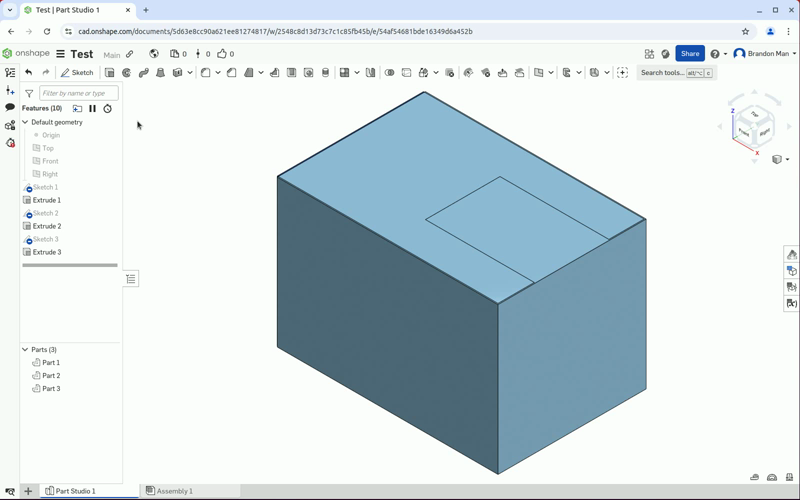
mouse_move(73, 189)
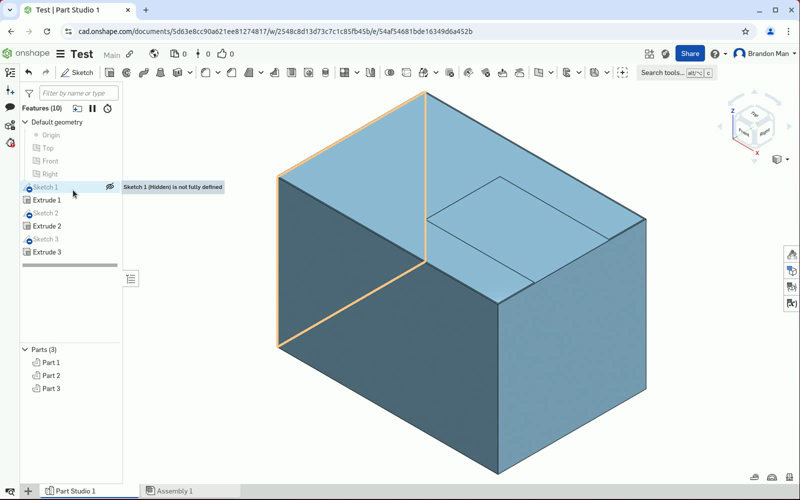
click(73, 189)